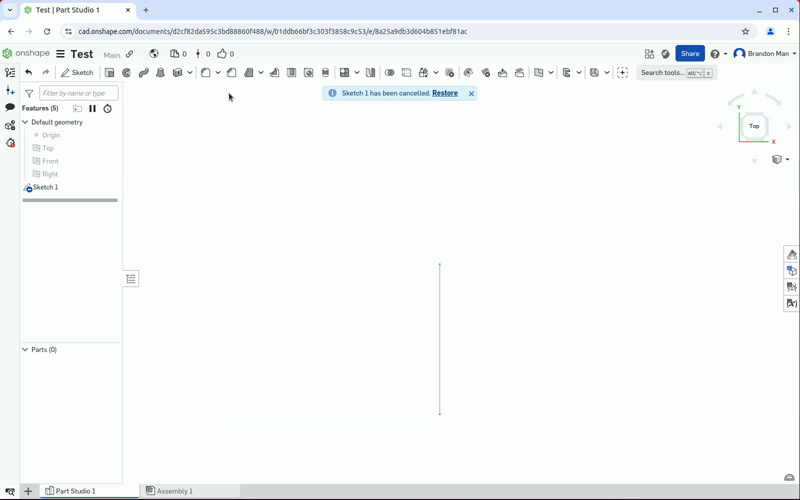
key(shift+h)
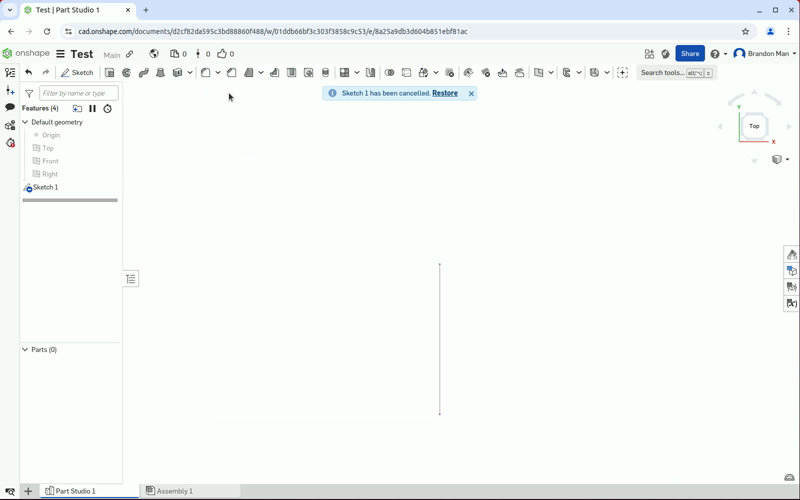
key(shift+s)
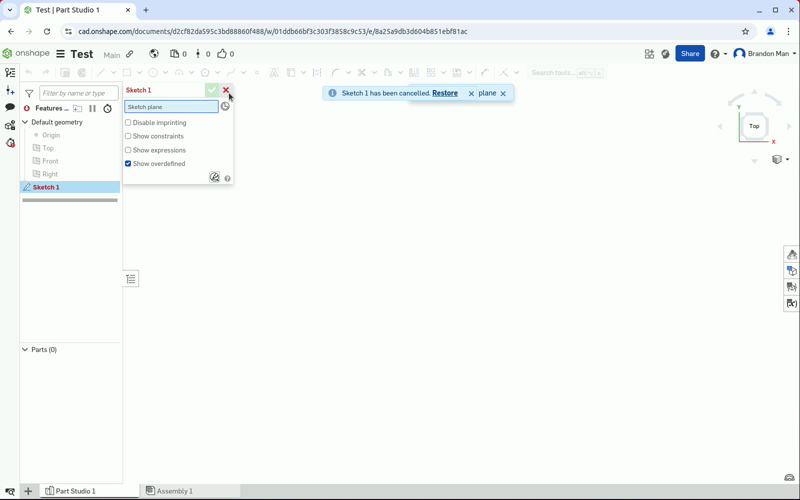
mouse_move(73, 150)
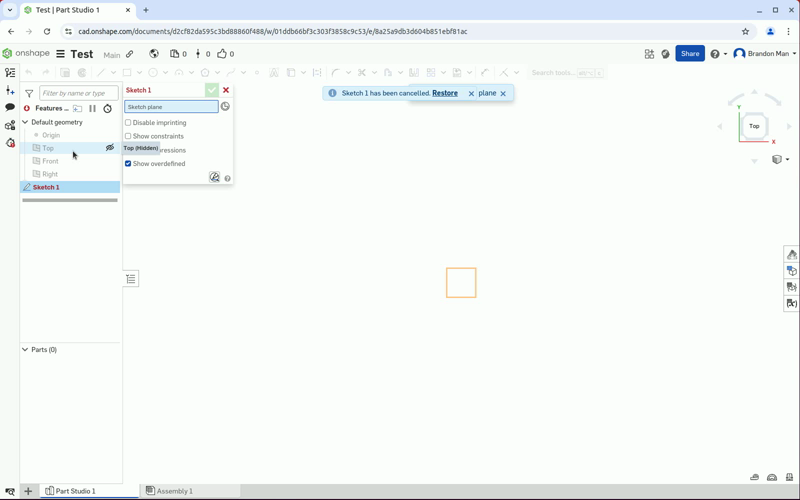
click(73, 150)
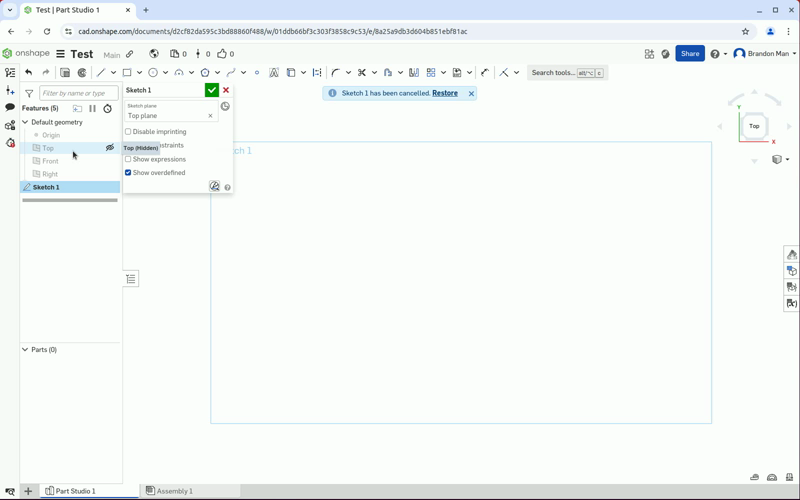
mouse_move(73, 352)
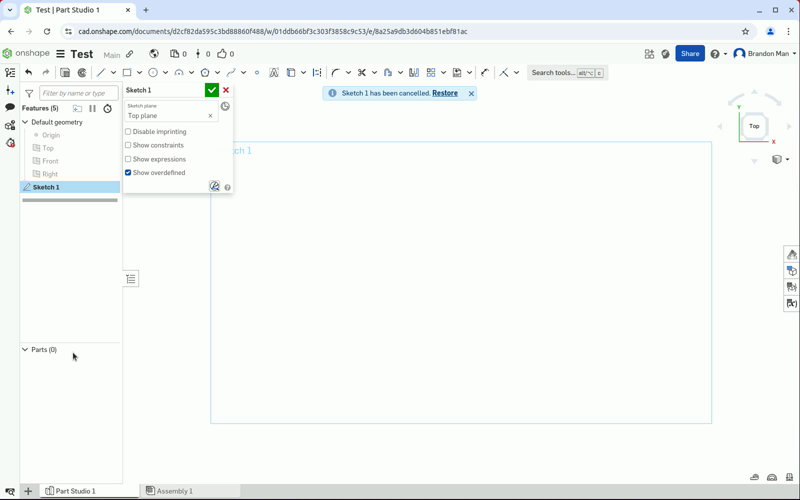
key(y)
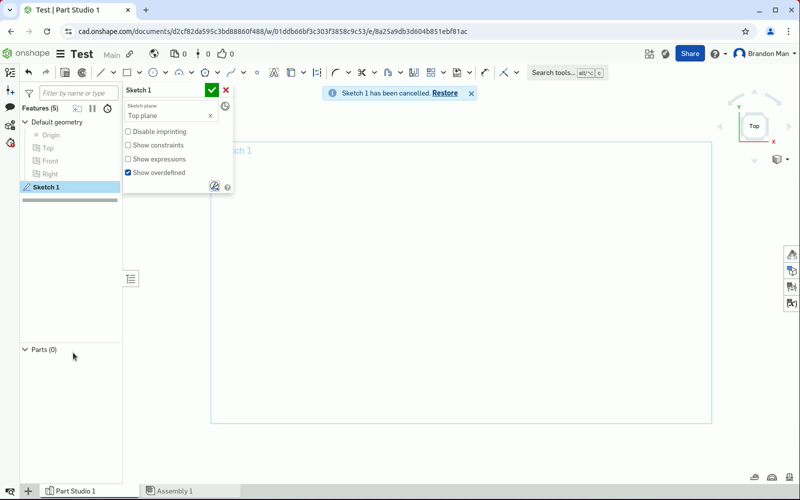
key(l)
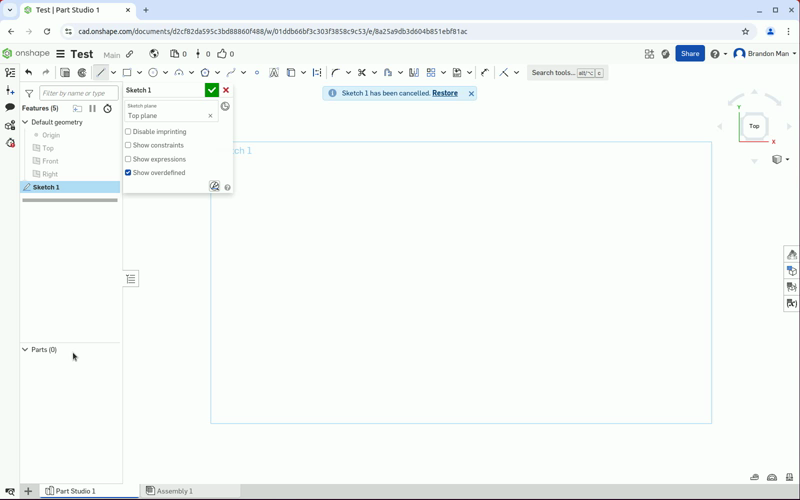
key_down(shift)
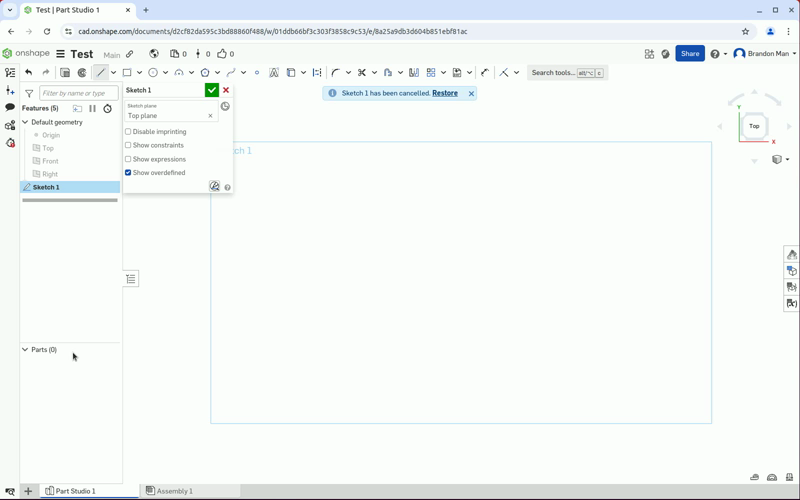
mouse_move(449, 294)
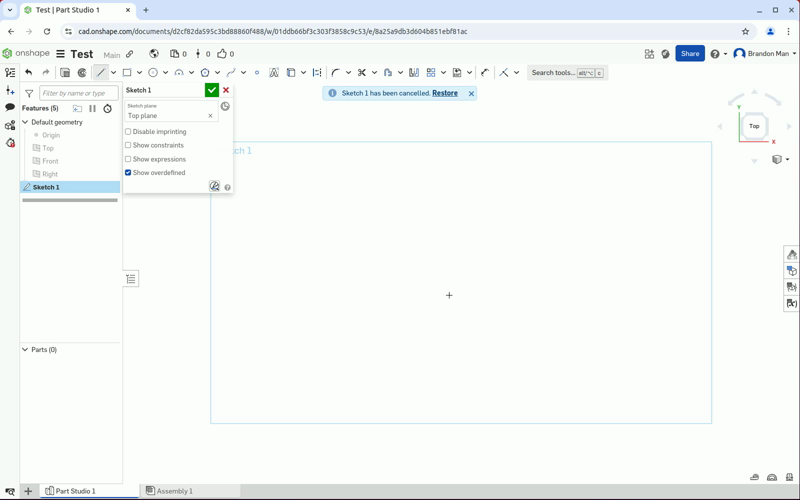
click(449, 294)
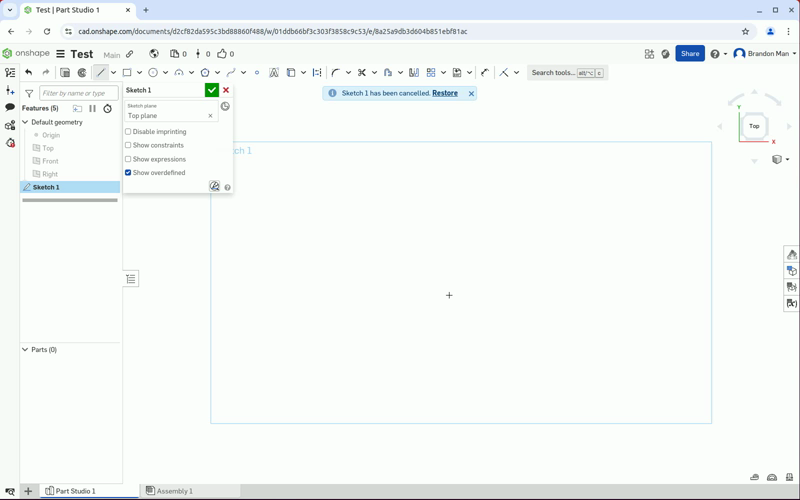
key_up(shift)
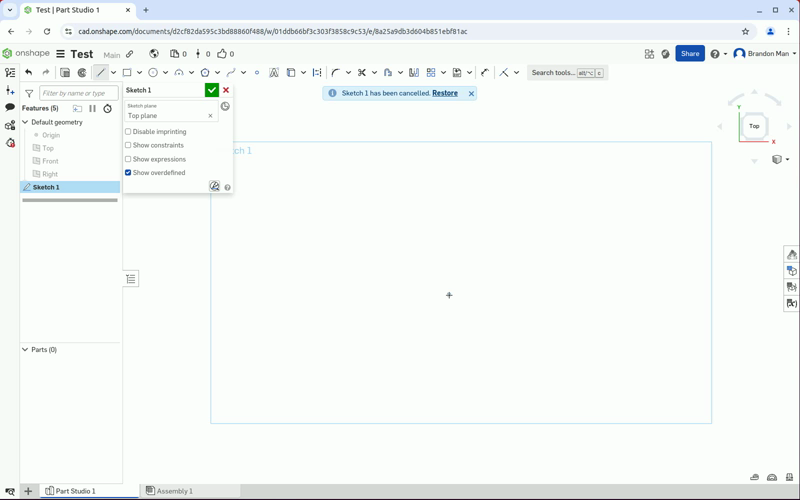
key_down(shift)
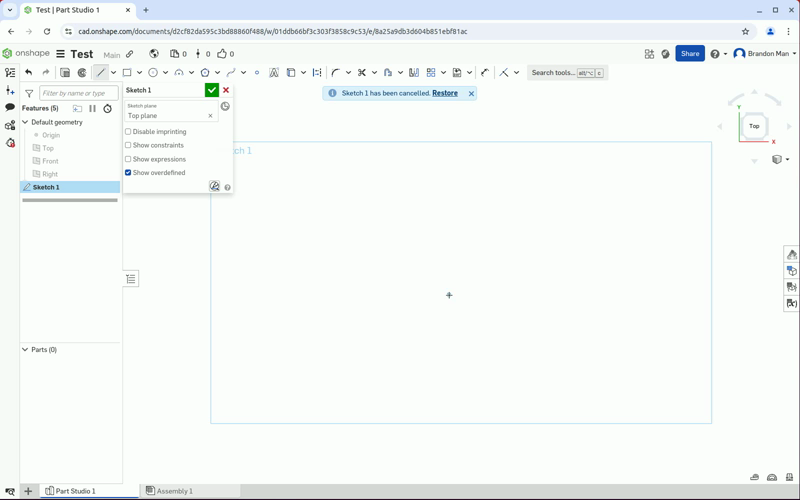
mouse_move(479, 294)
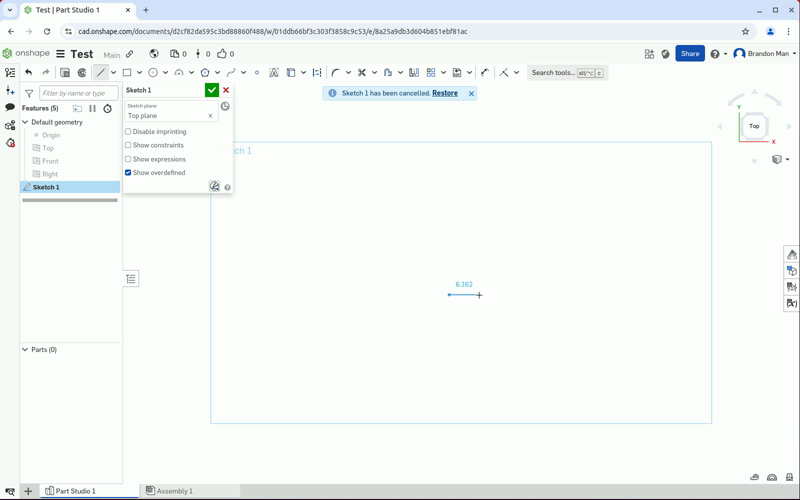
mouse_move(472, 294)
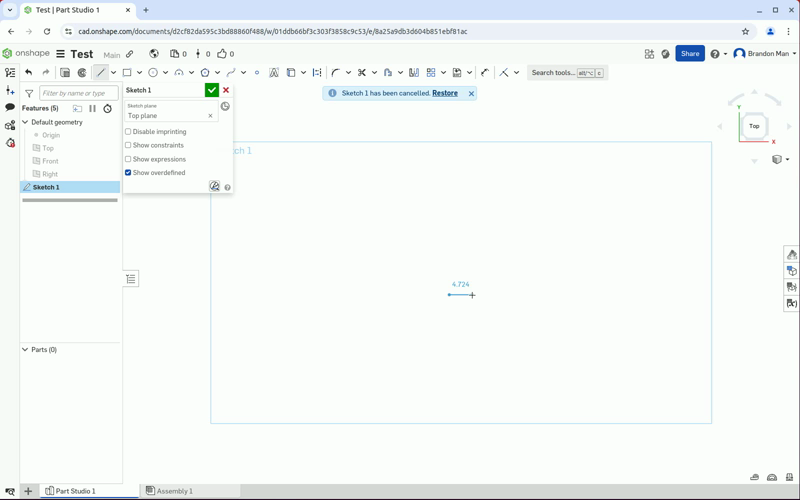
click(472, 294)
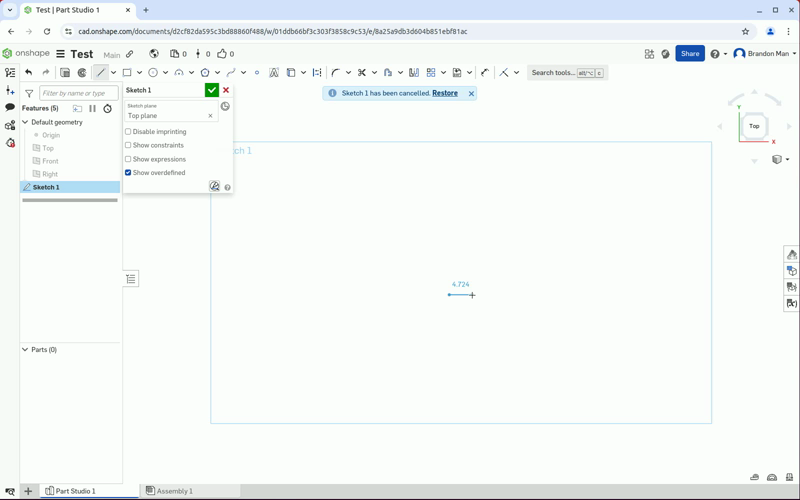
key_up(shift)
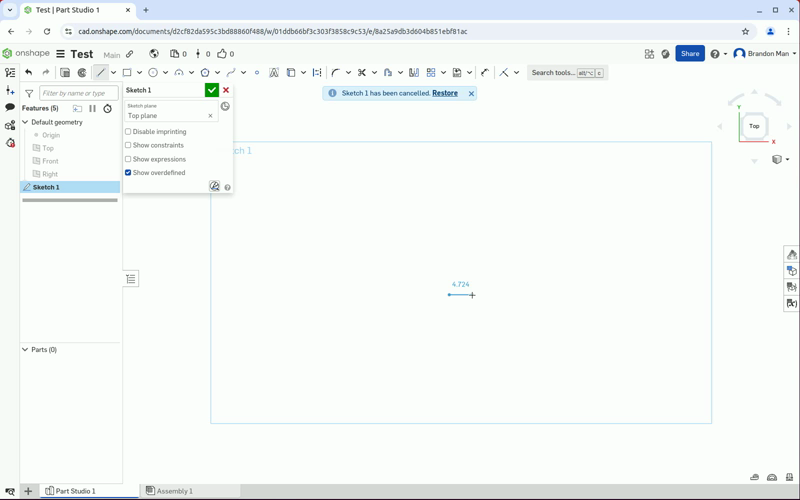
key_down(shift)
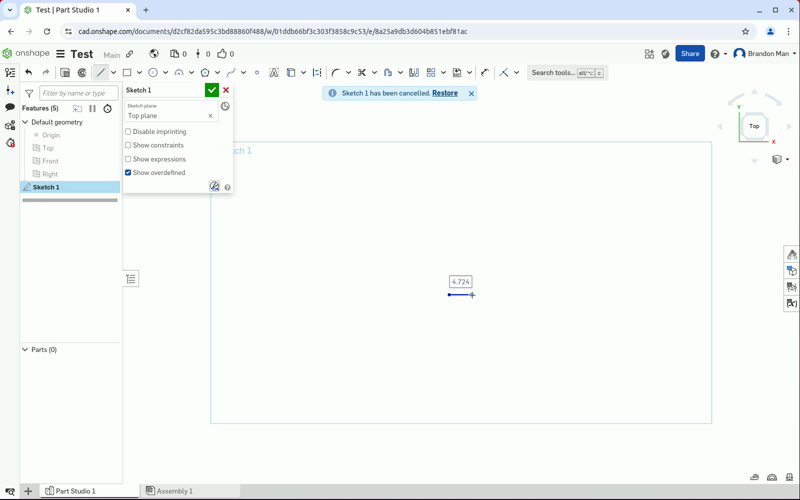
mouse_move(502, 294)
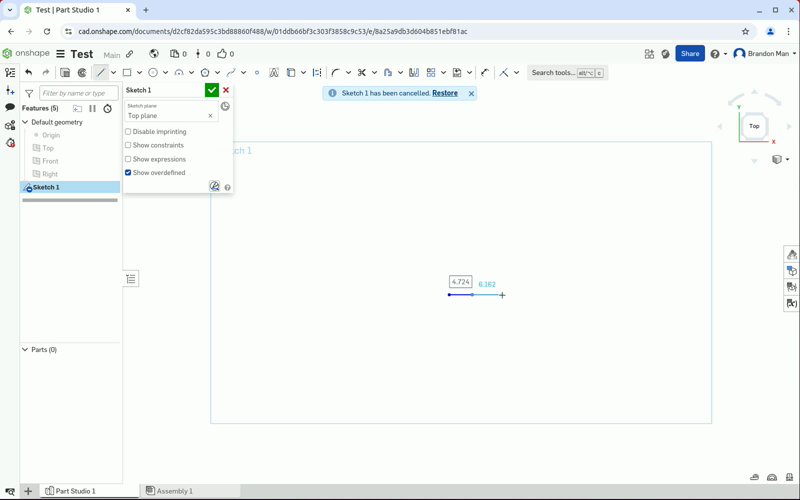
mouse_move(472, 271)
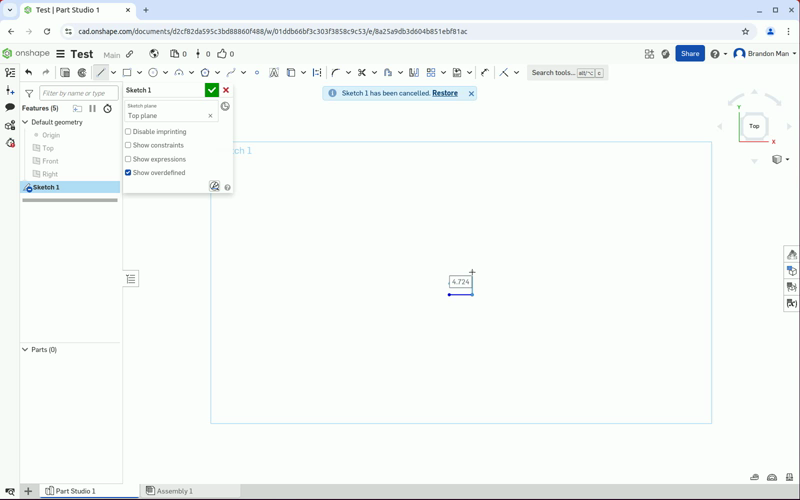
click(472, 271)
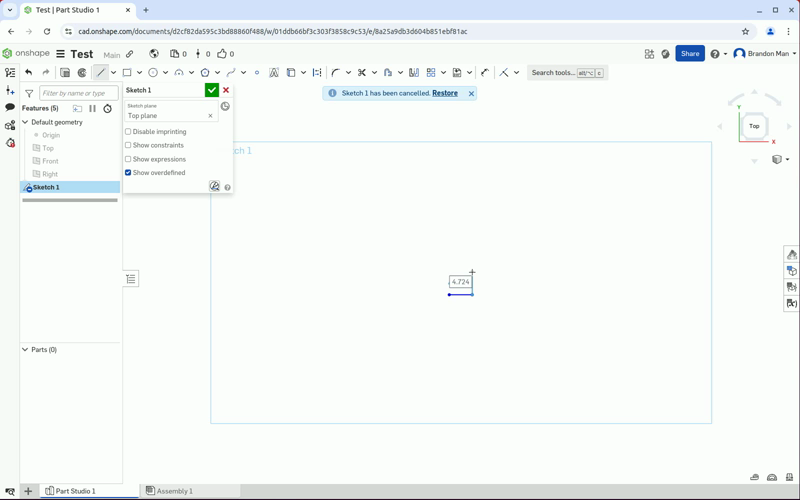
key_up(shift)
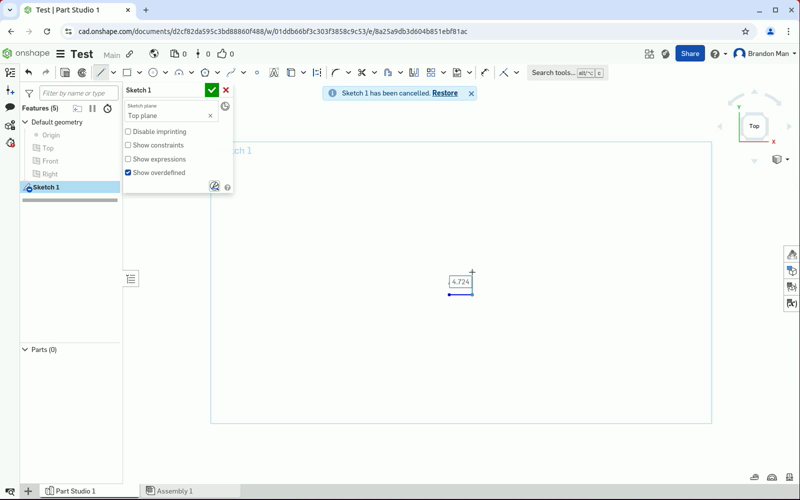
key_down(shift)
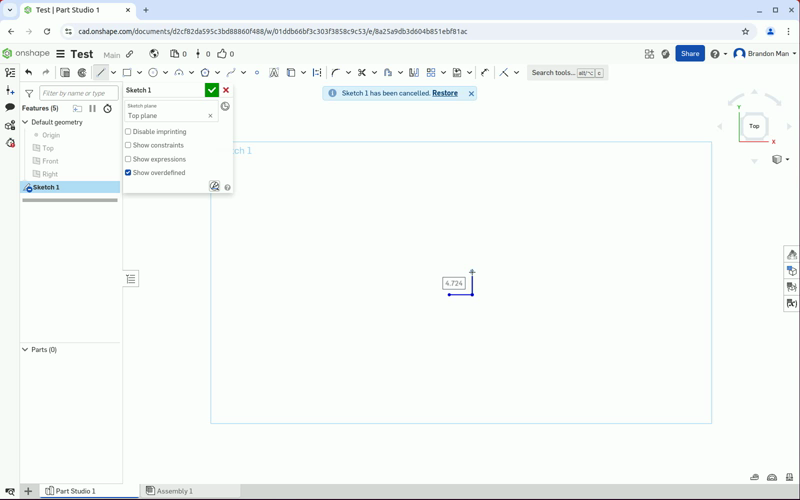
mouse_move(502, 271)
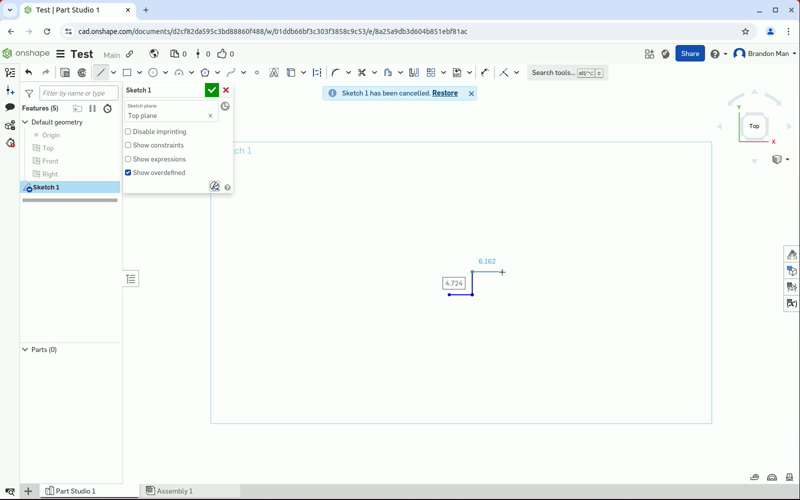
mouse_move(449, 271)
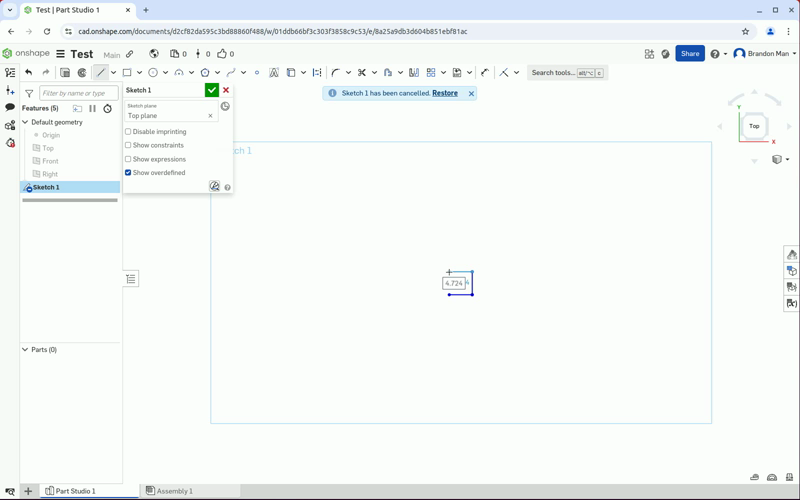
click(449, 271)
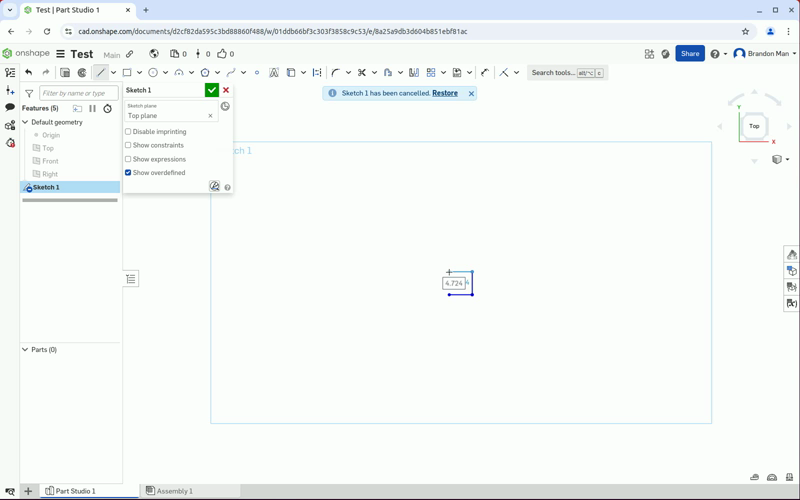
key_up(shift)
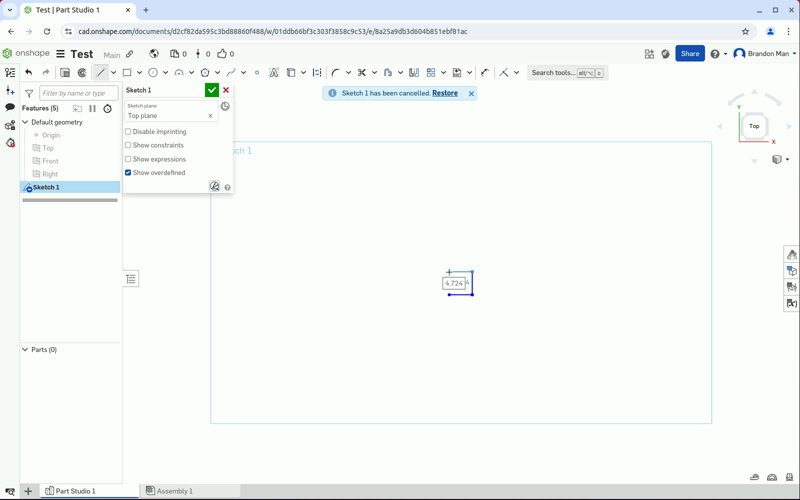
mouse_move(479, 271)
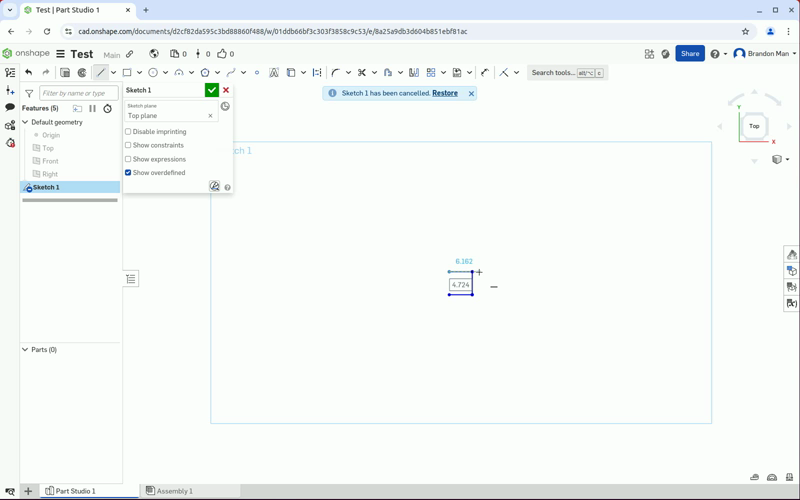
key_down(shift)
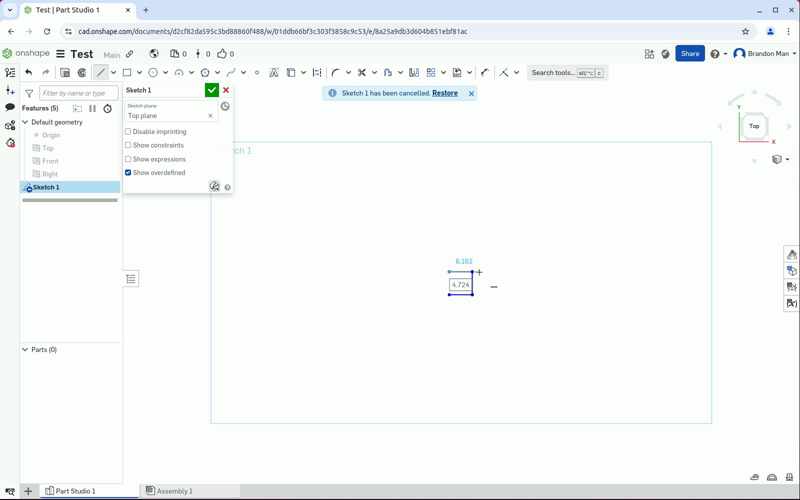
mouse_move(449, 294)
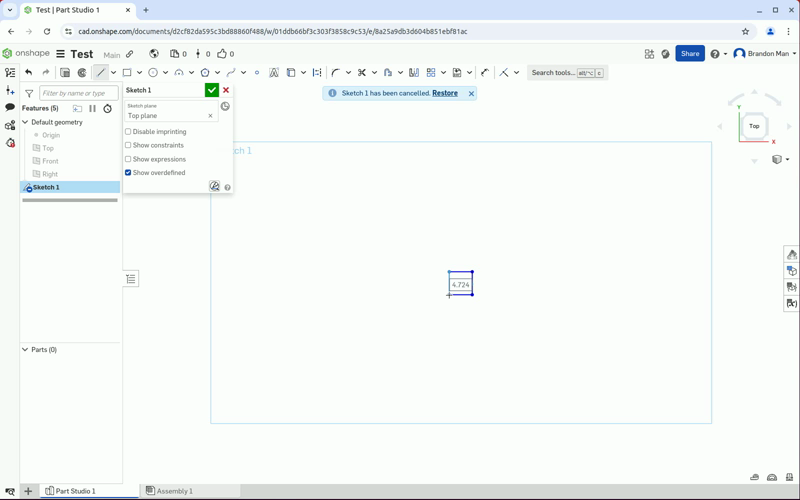
key_up(shift)
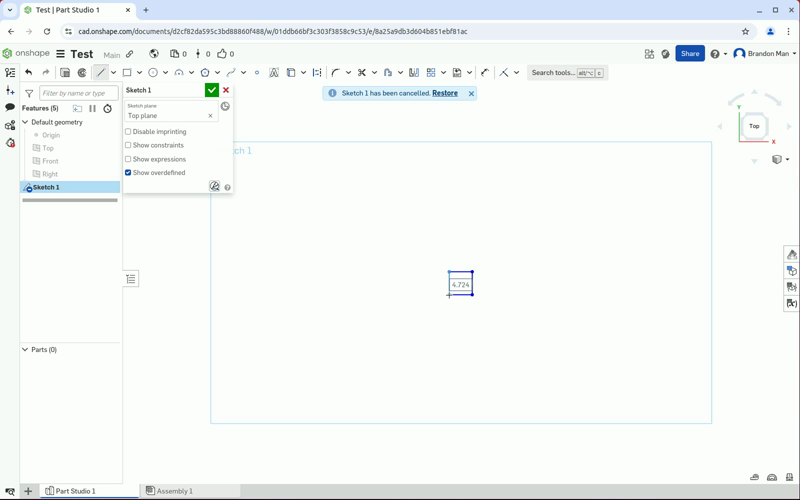
click(449, 294)
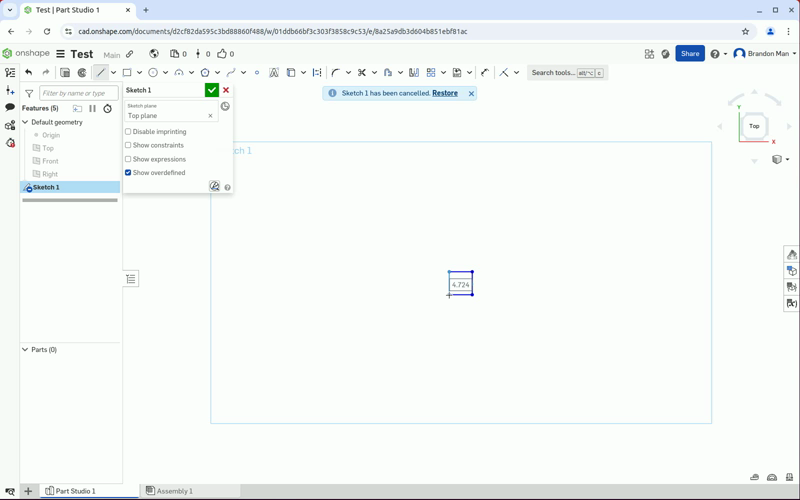
key(esc)
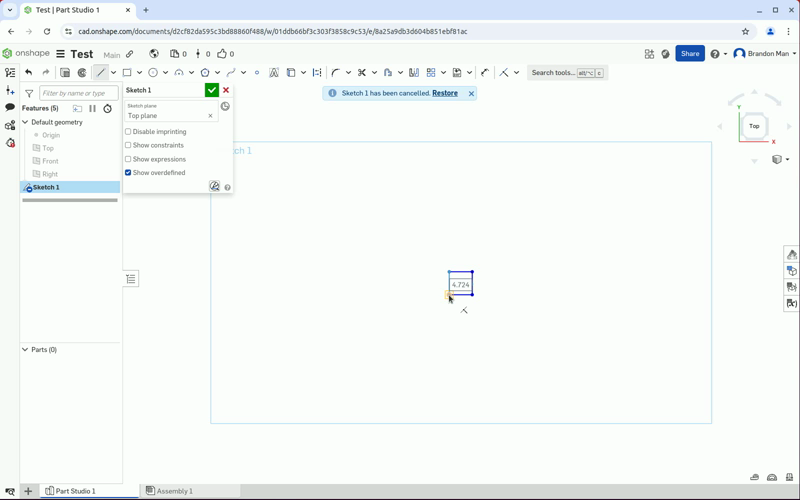
mouse_move(464, 281)
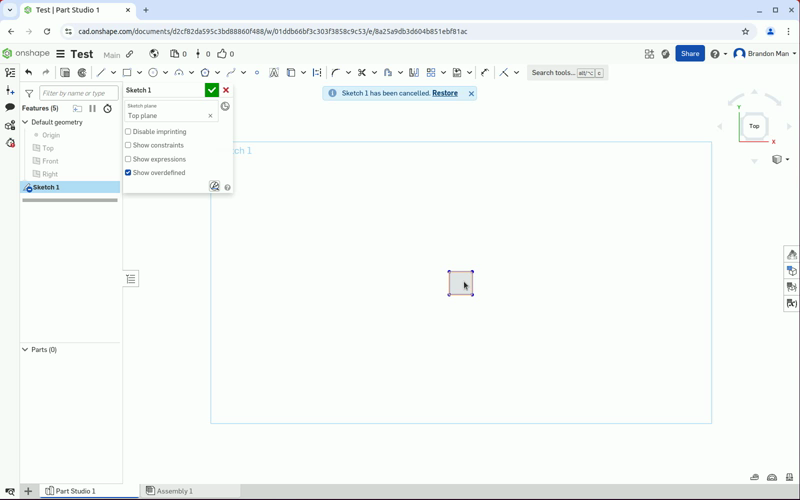
scroll(6)
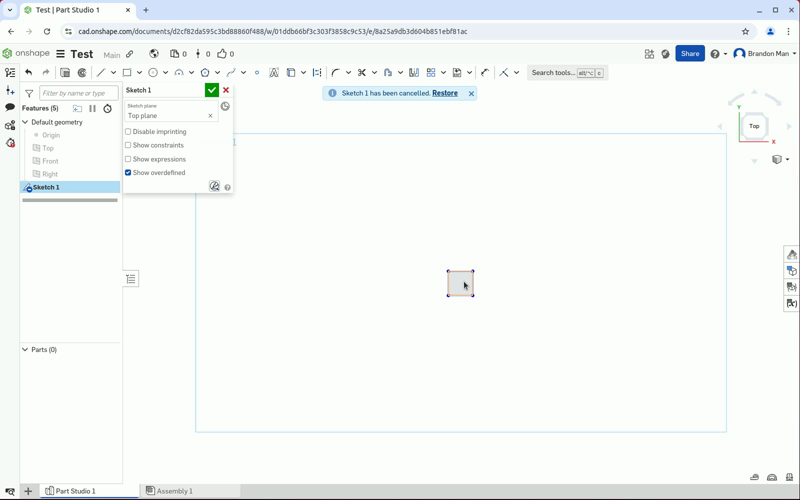
scroll(6)
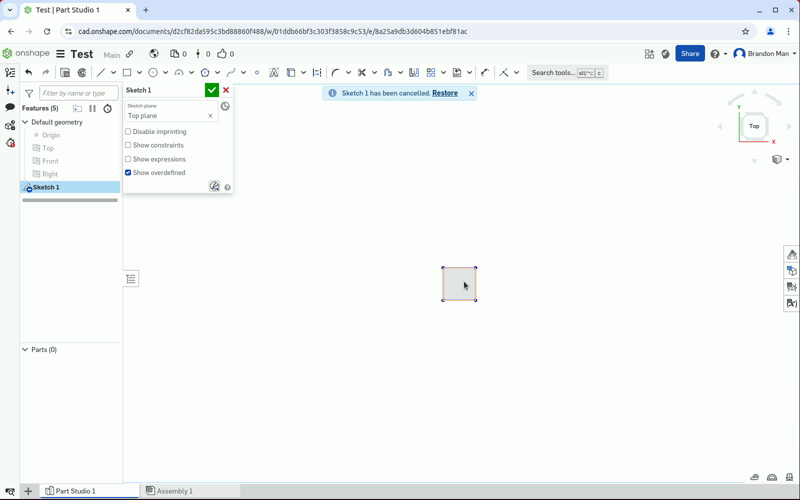
scroll(6)
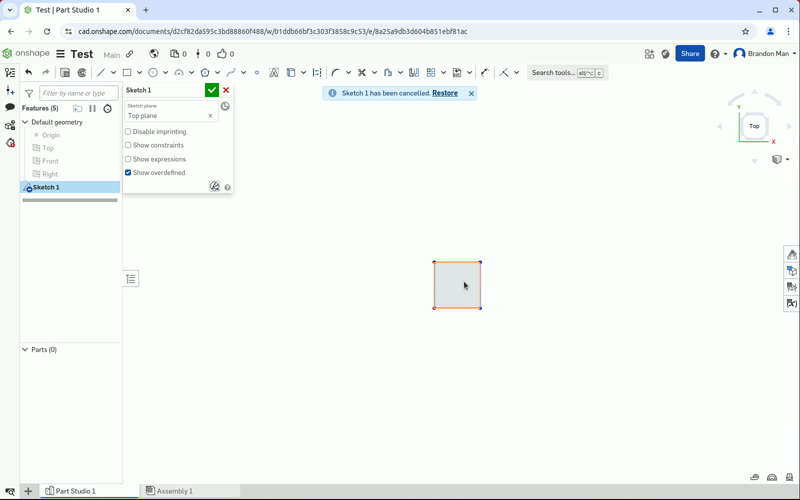
scroll(6)
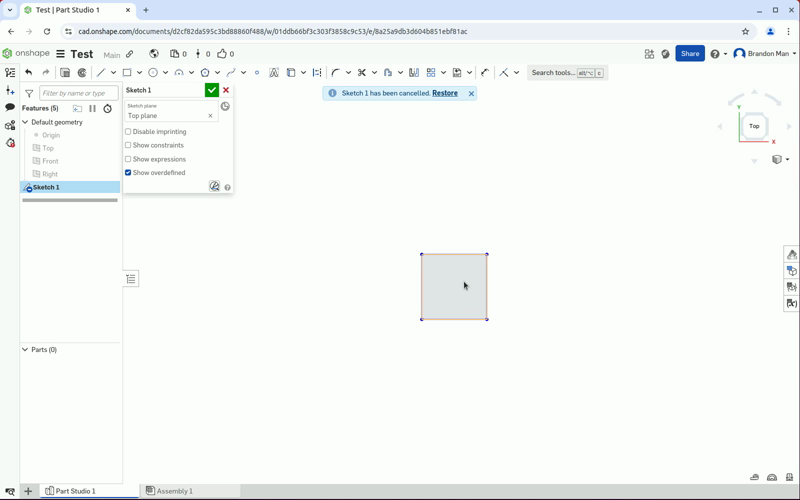
scroll(6)
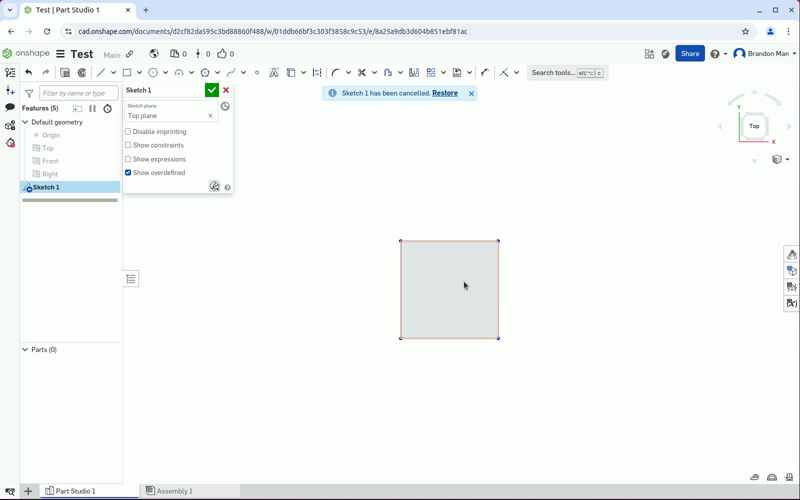
scroll(6)
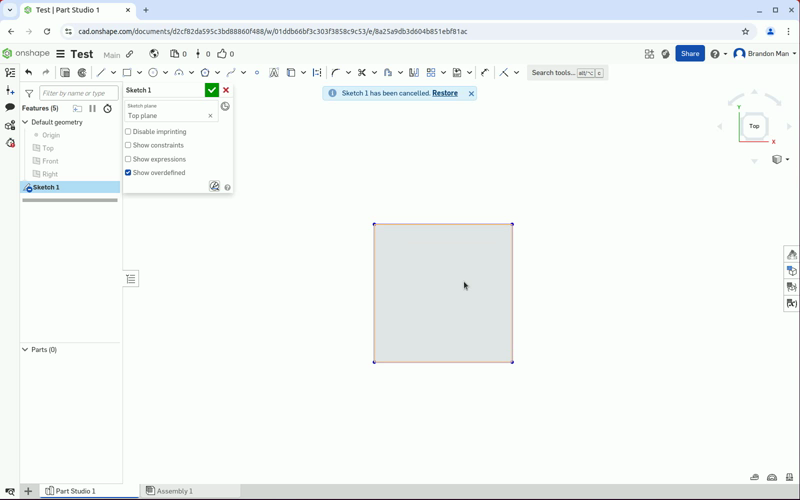
scroll(6)
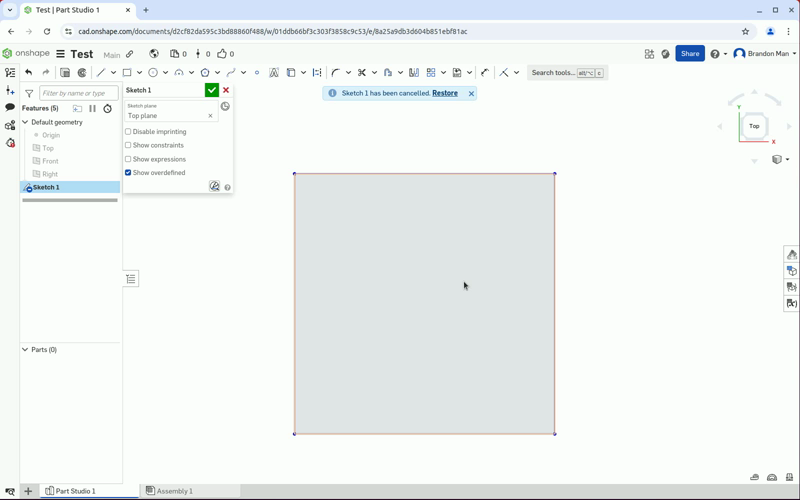
click(464, 281)
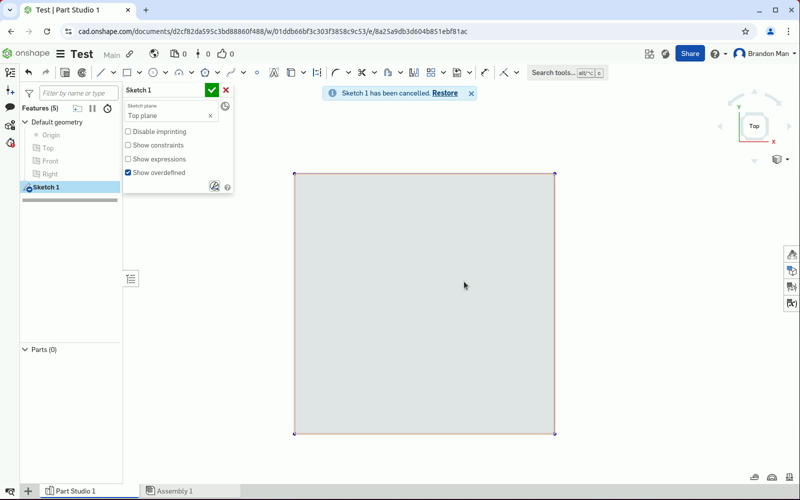
scroll(-6)
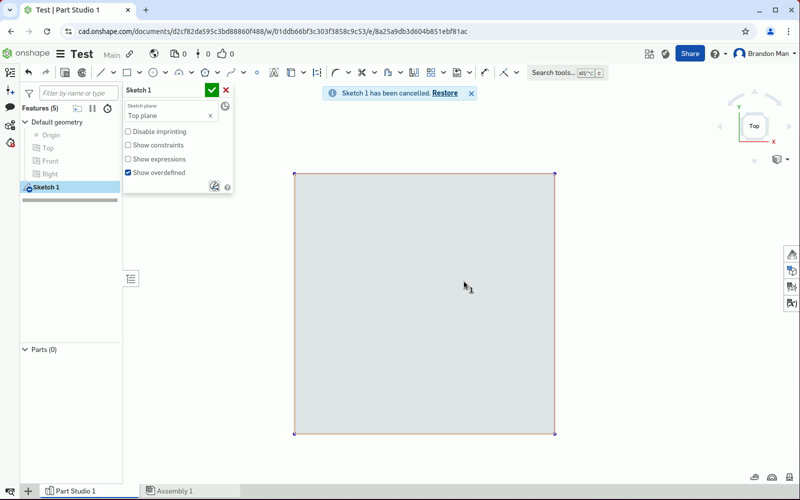
scroll(-6)
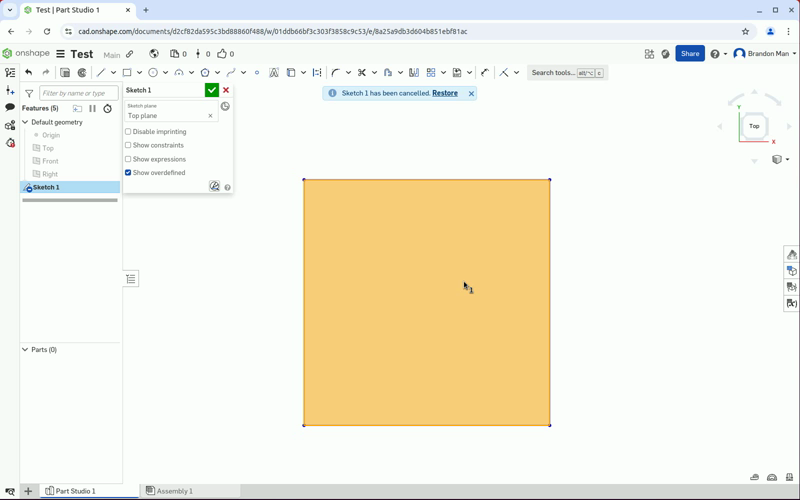
scroll(-6)
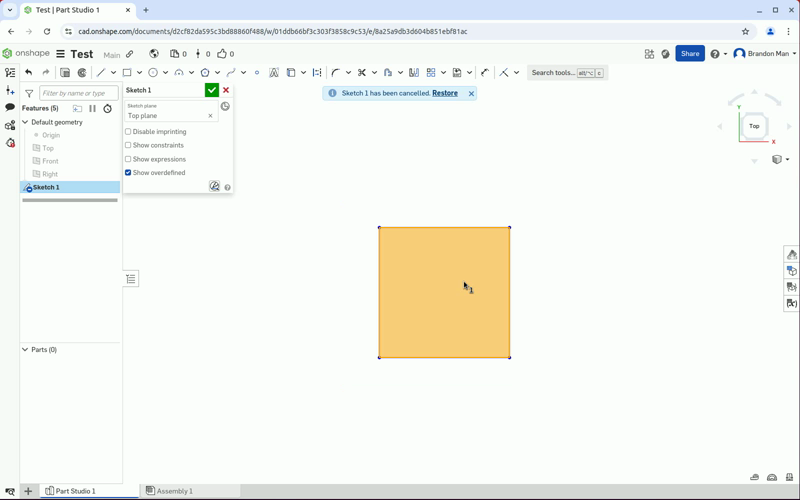
scroll(-6)
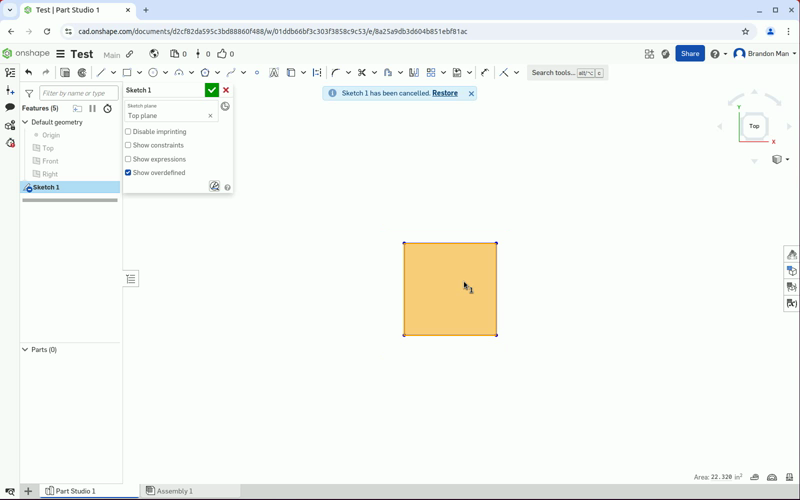
scroll(-6)
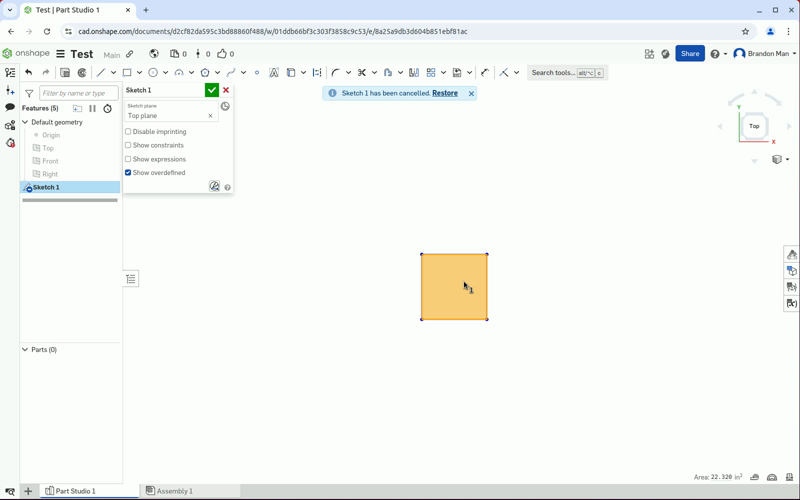
scroll(-6)
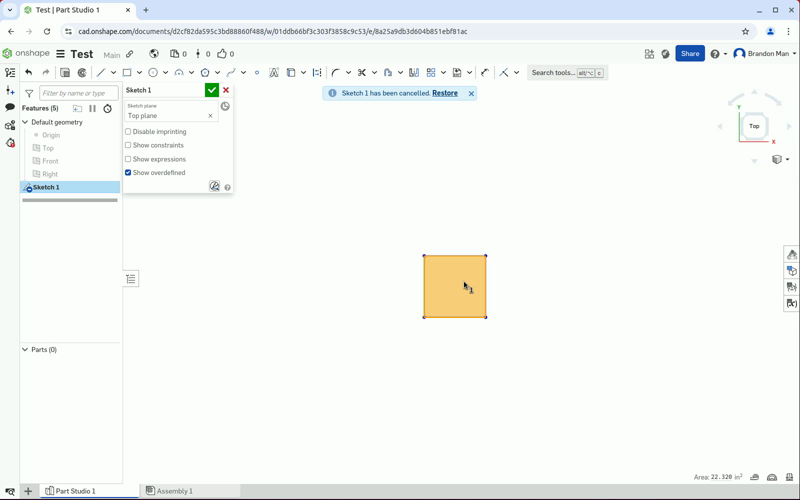
scroll(-6)
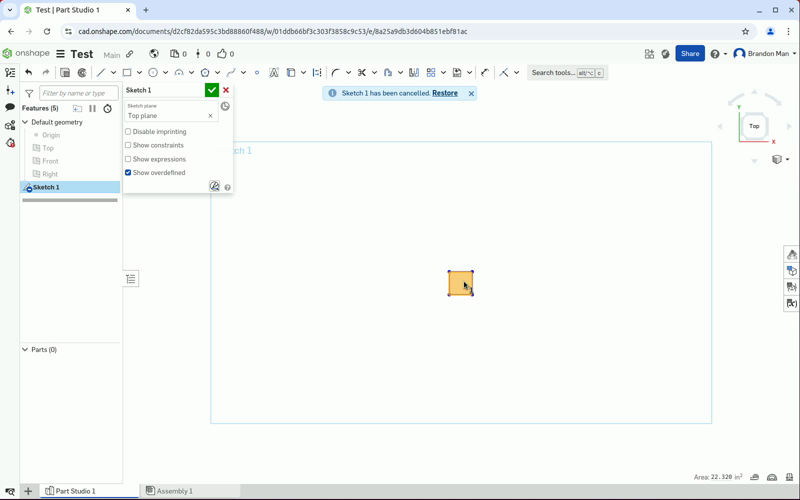
mouse_move(73, 352)
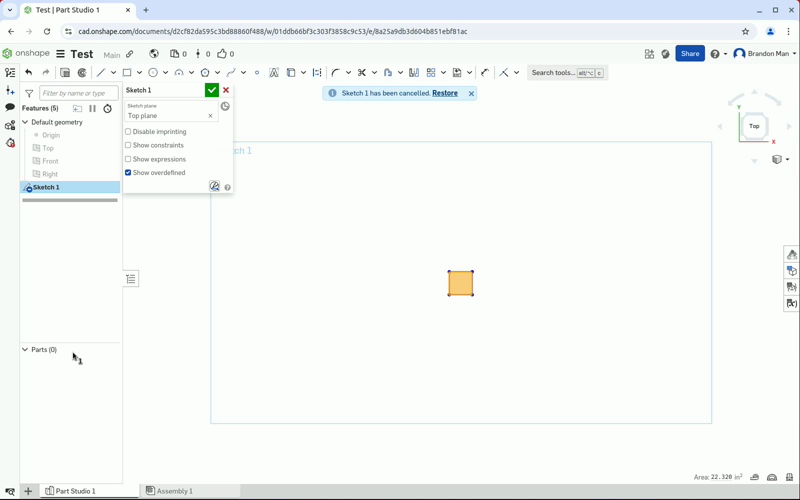
key(shift+y)
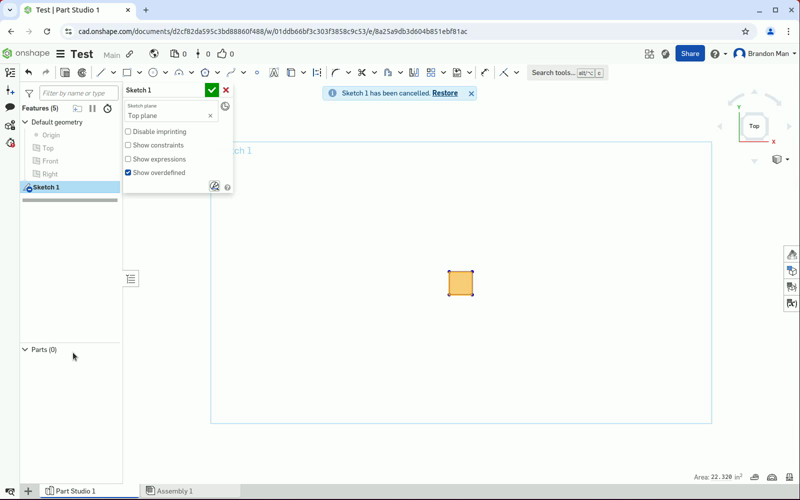
key(shift+e)
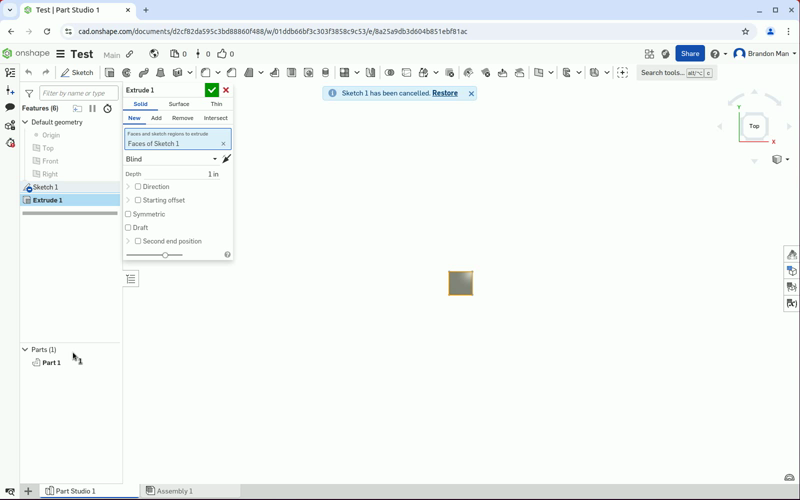
mouse_move(143, 106)
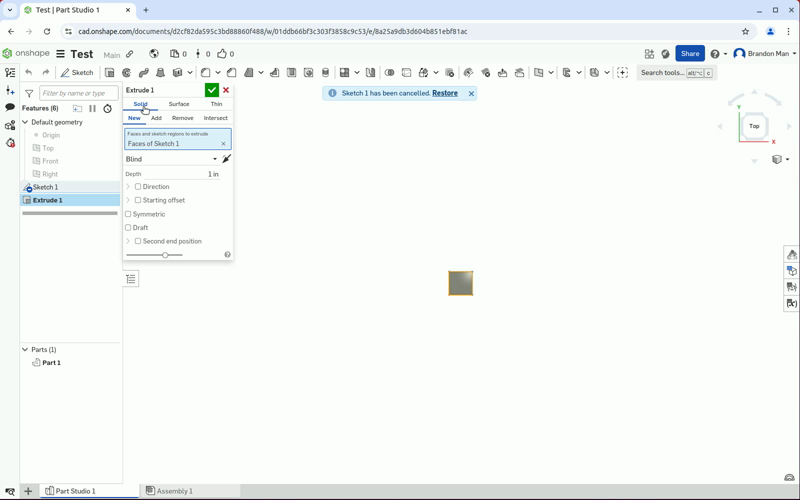
click(143, 106)
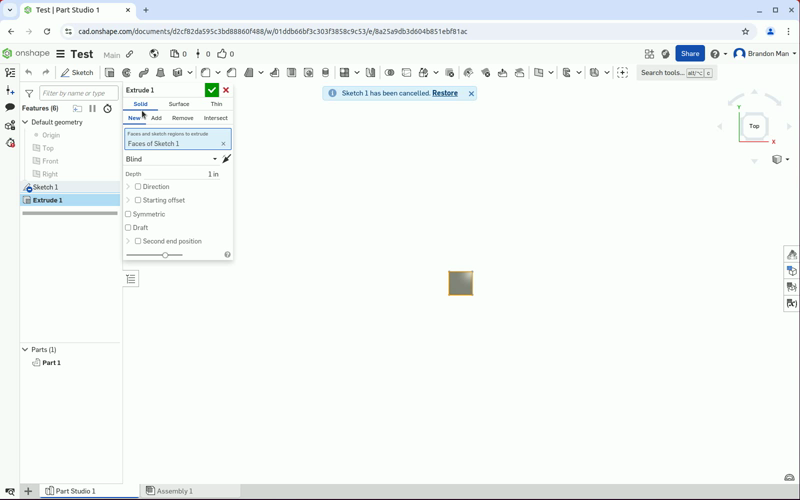
mouse_move(137, 120)
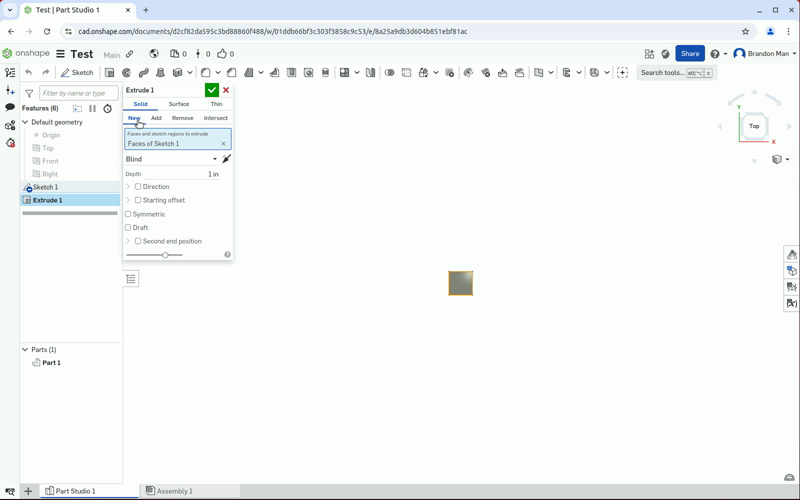
click(137, 120)
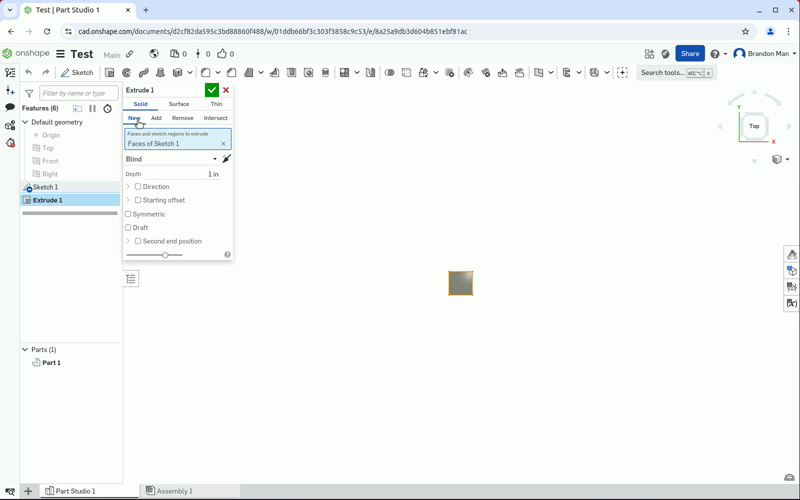
key(tab, 4)
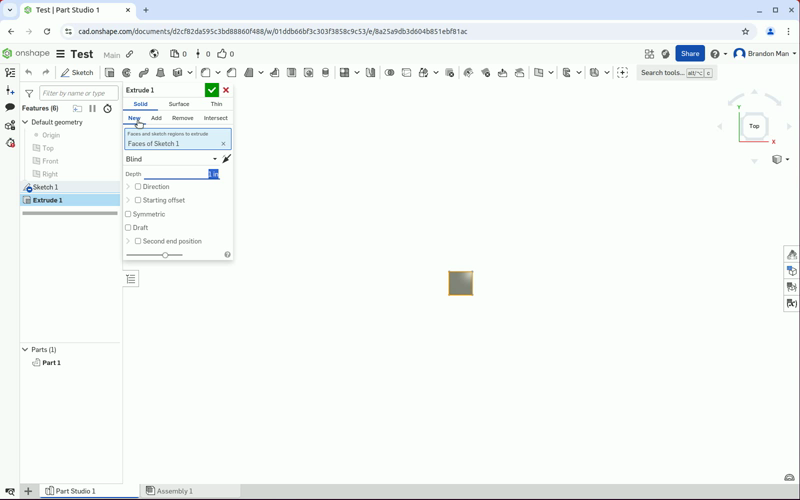
text(1.444)
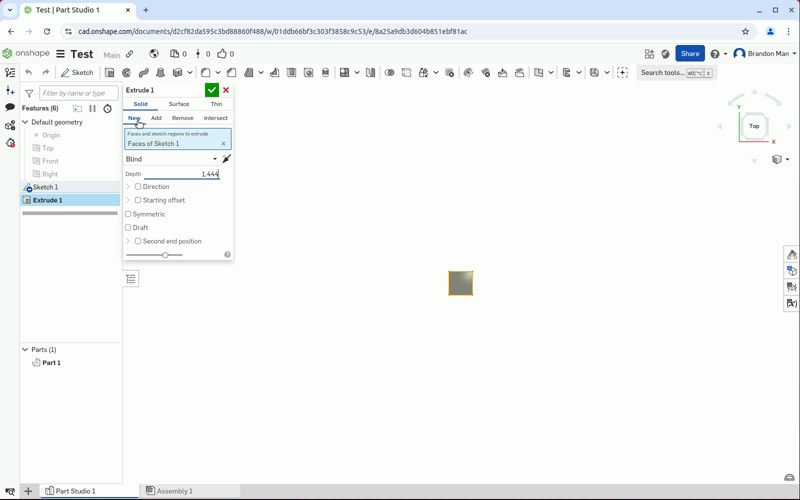
key(enter)
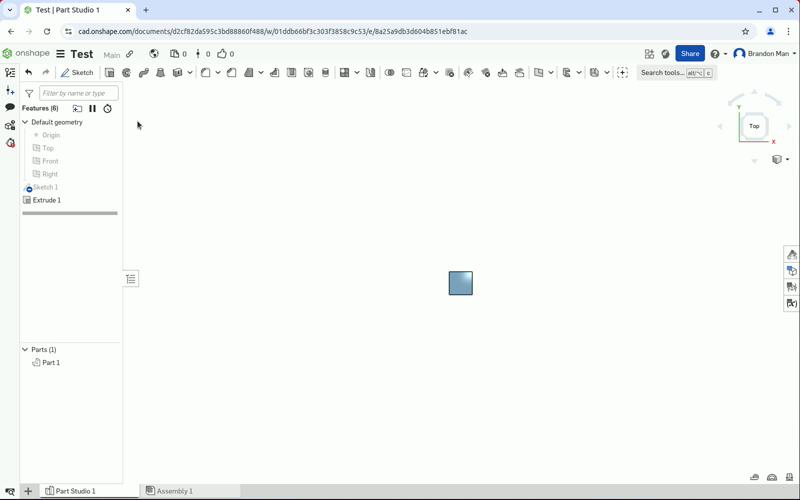
key(shift+h)
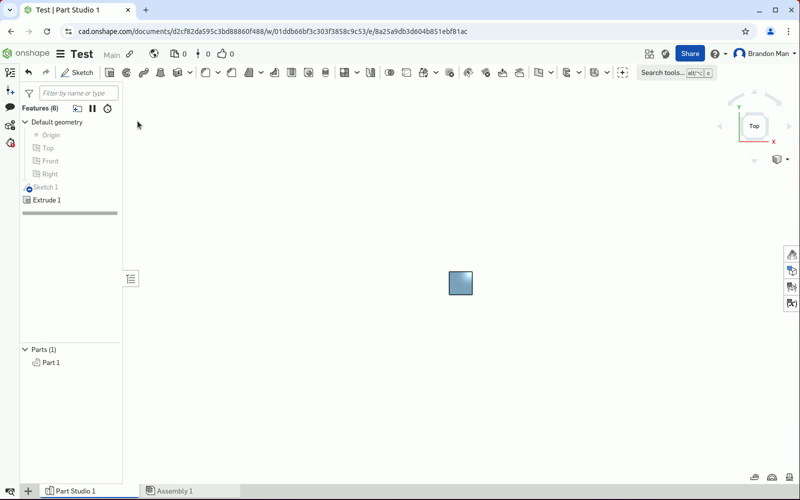
key(shift+h)
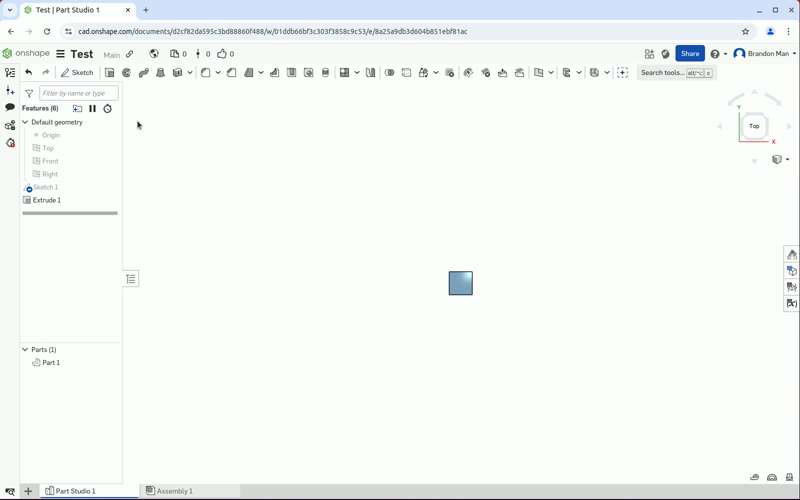
mouse_move(73, 189)
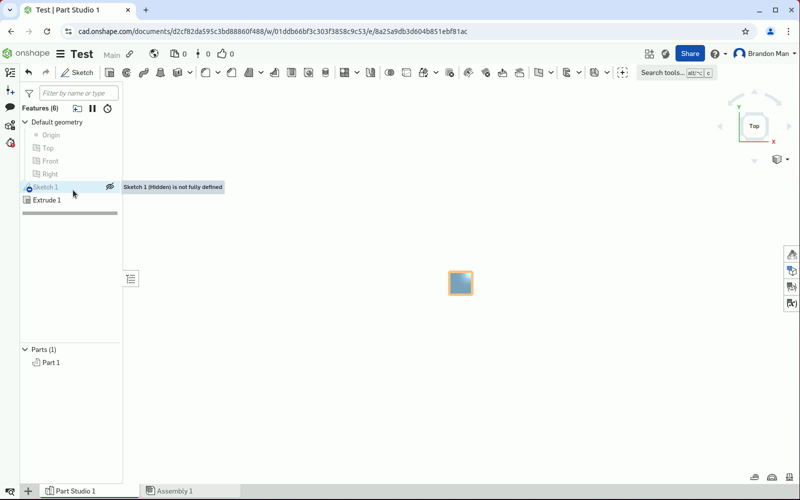
click(73, 189)
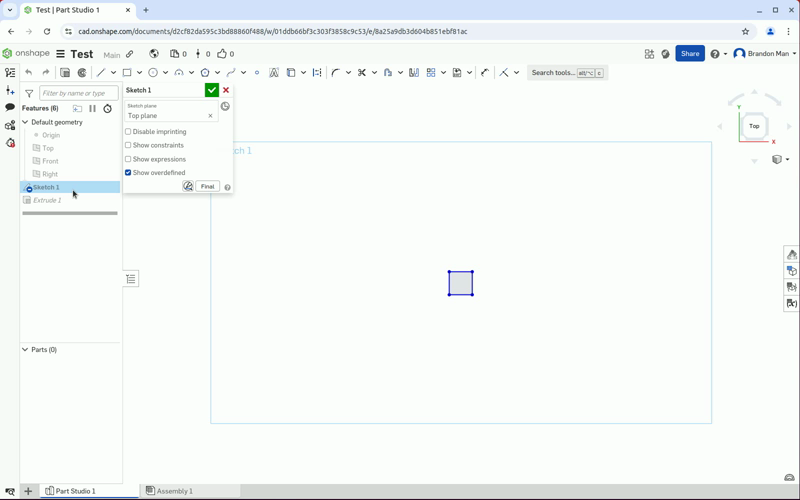
mouse_move(229, 92)
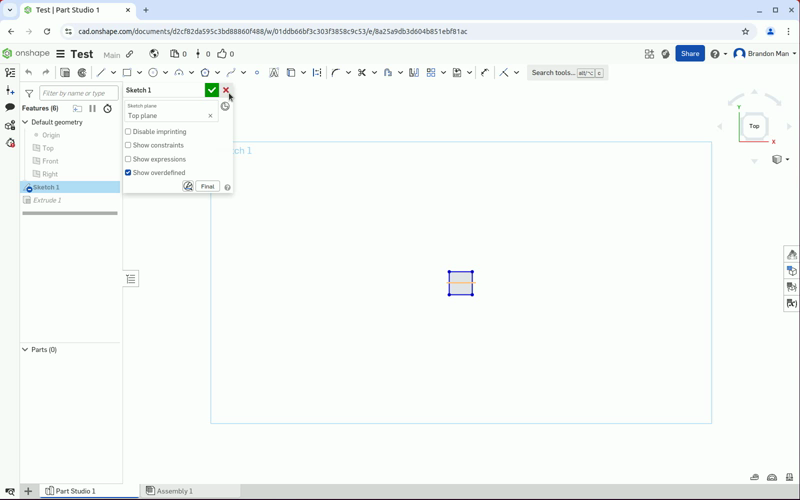
click(229, 92)
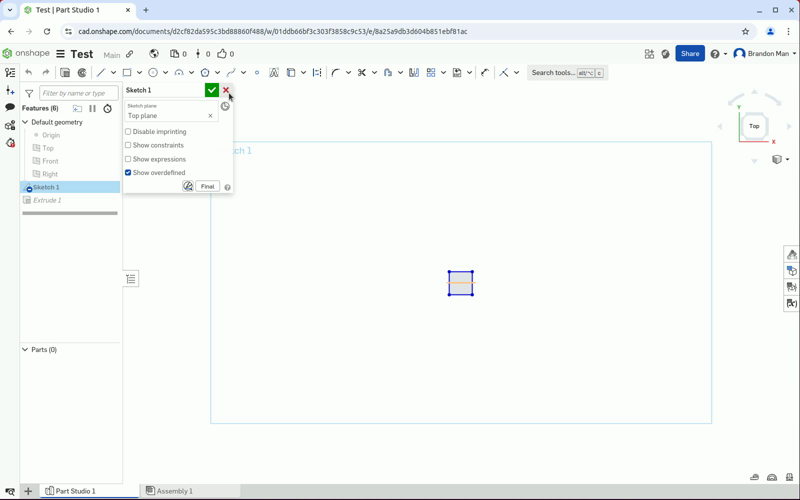
key(shift+s)
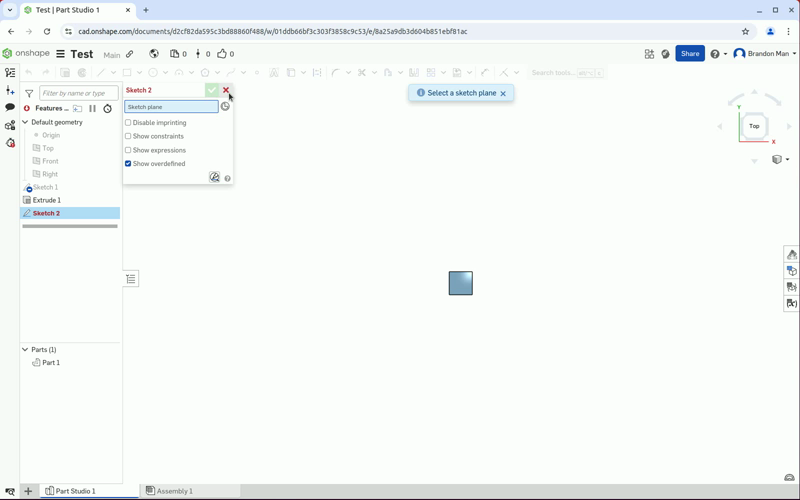
mouse_move(73, 150)
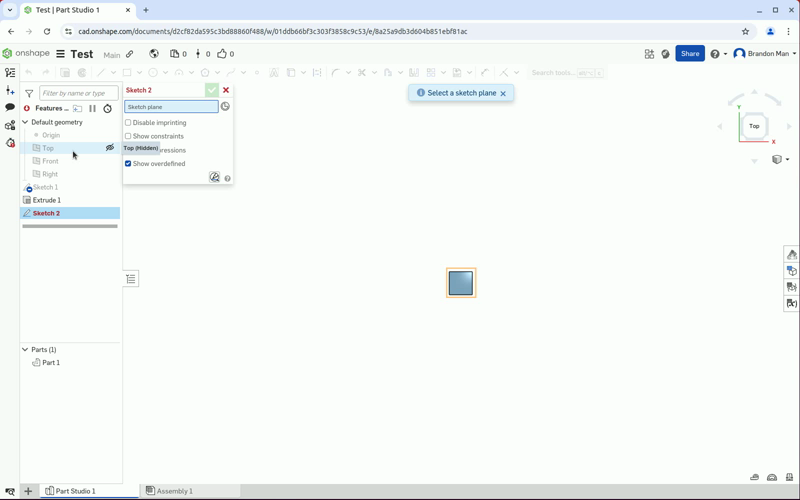
click(73, 150)
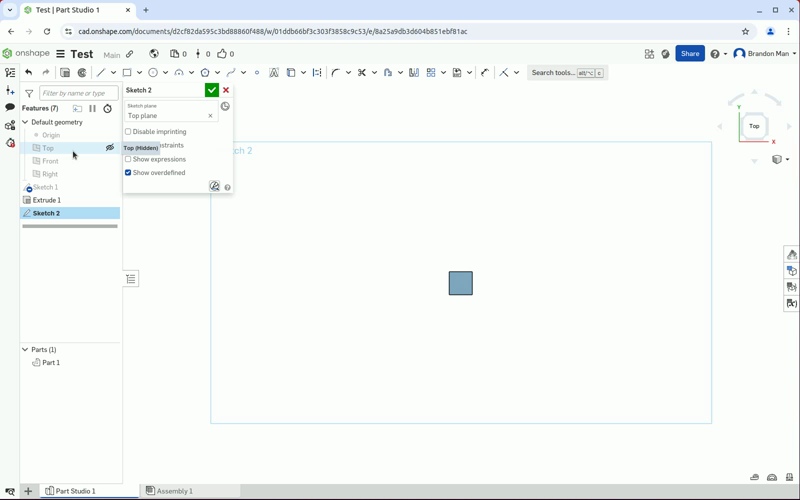
mouse_move(73, 352)
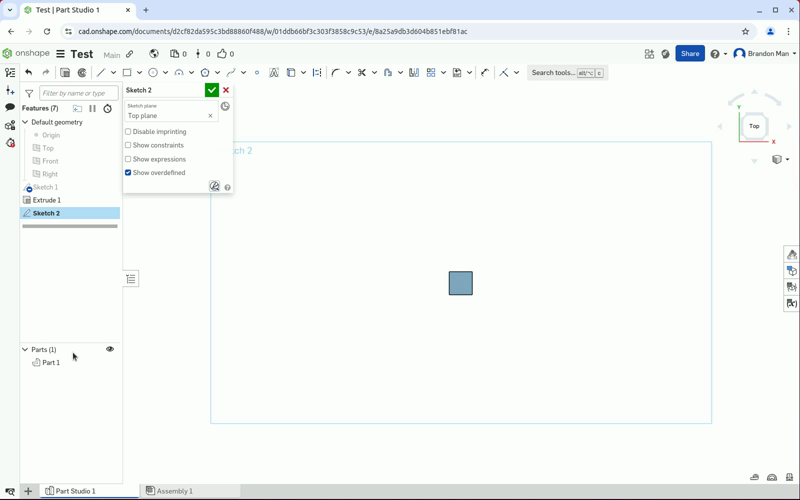
key(y)
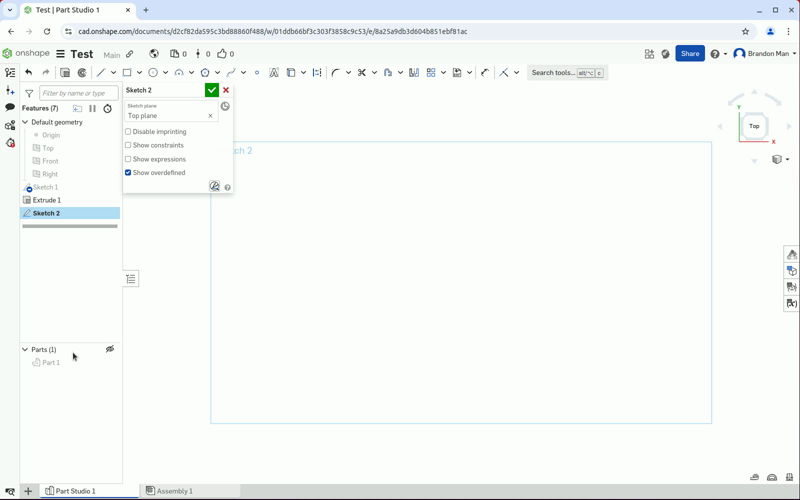
key(l)
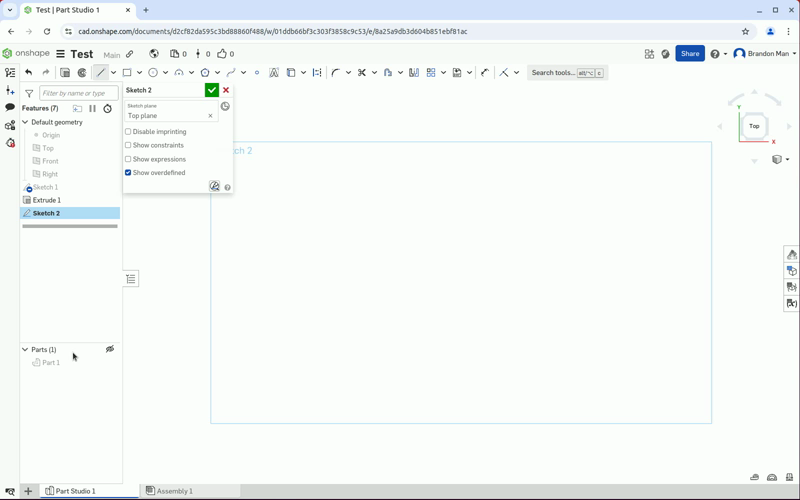
key_down(shift)
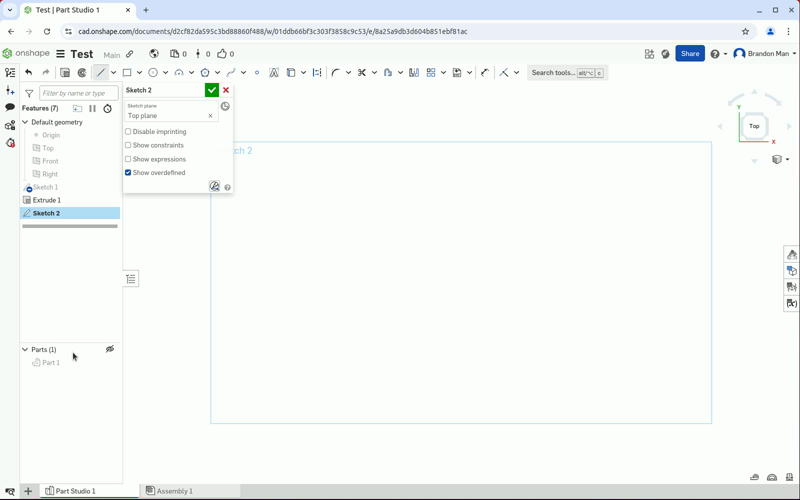
mouse_move(483, 294)
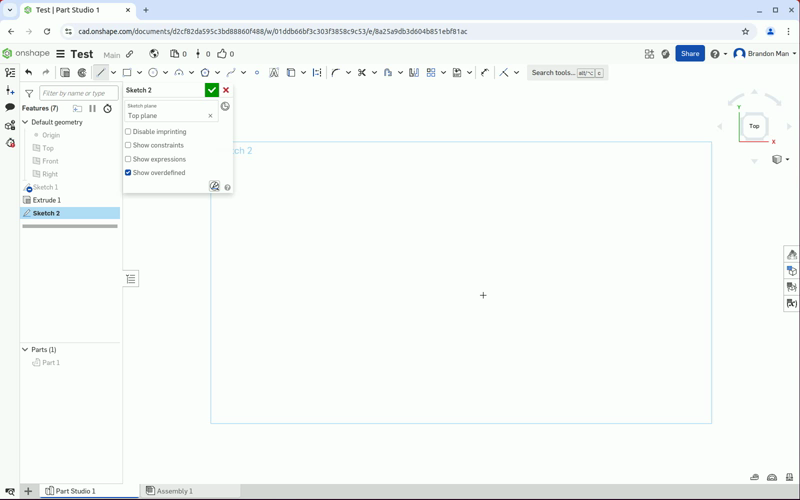
click(483, 294)
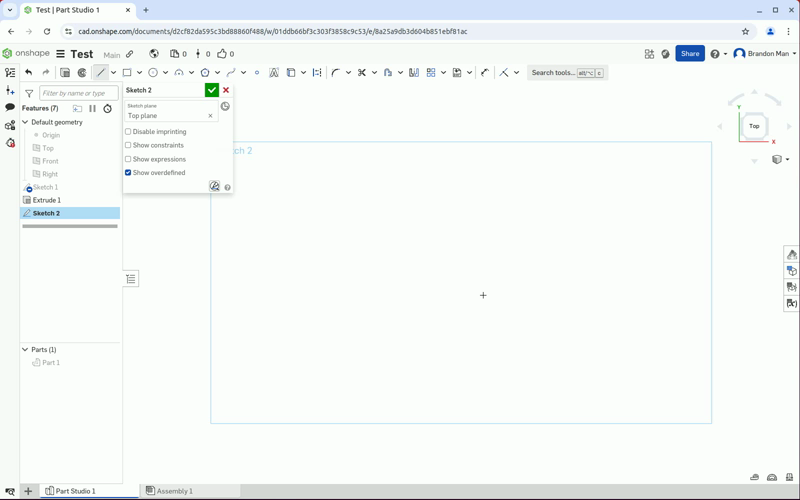
key_up(shift)
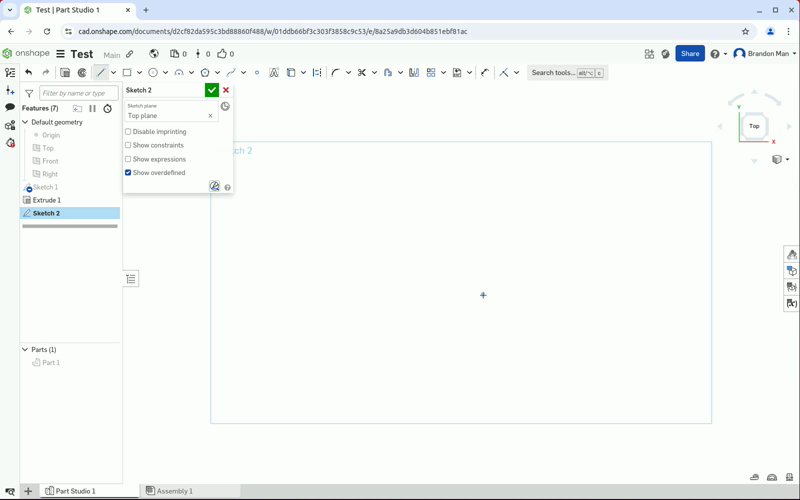
key_down(shift)
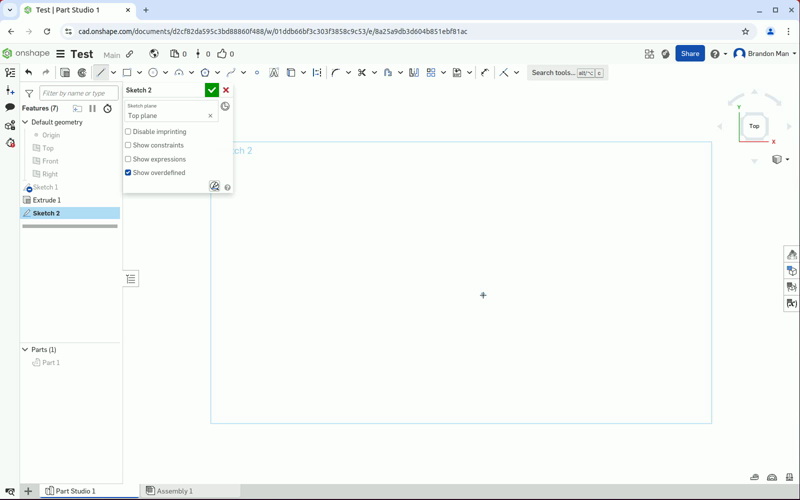
mouse_move(513, 294)
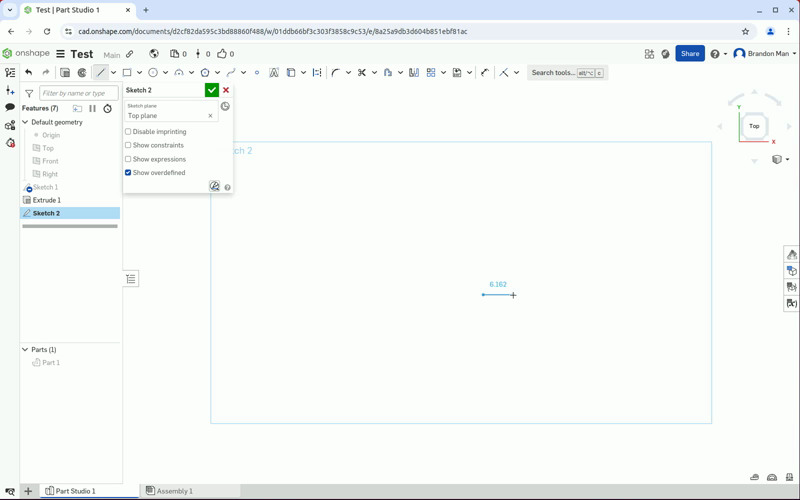
mouse_move(505, 294)
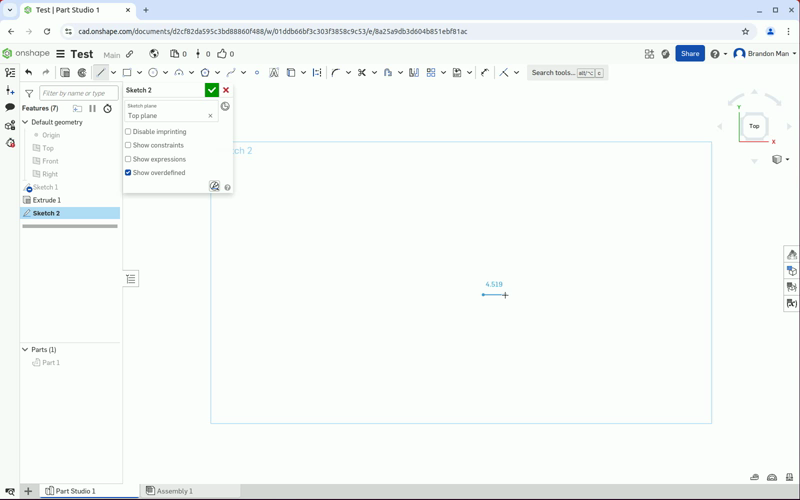
click(505, 294)
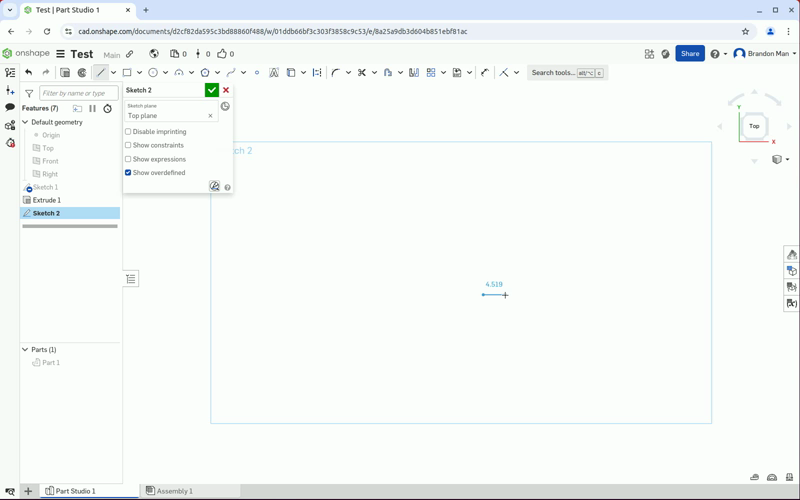
key_up(shift)
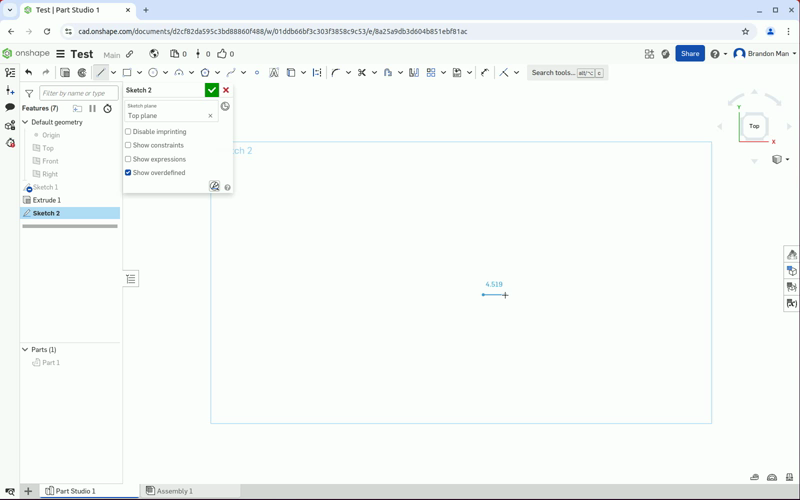
key_down(shift)
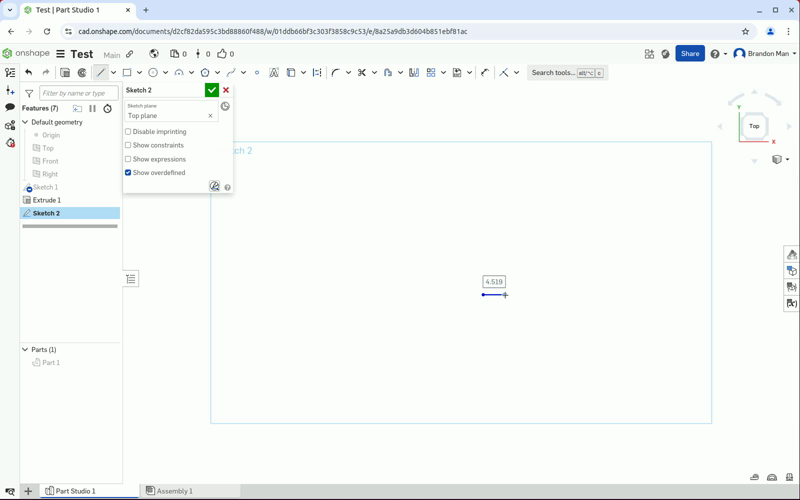
mouse_move(535, 294)
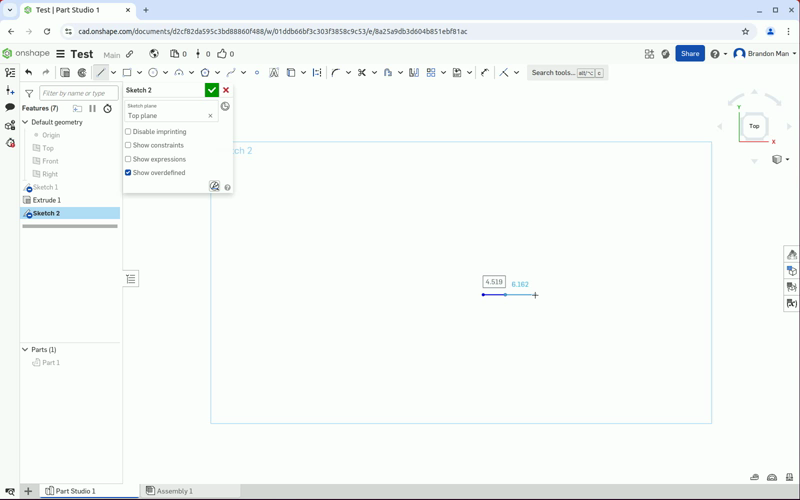
mouse_move(505, 271)
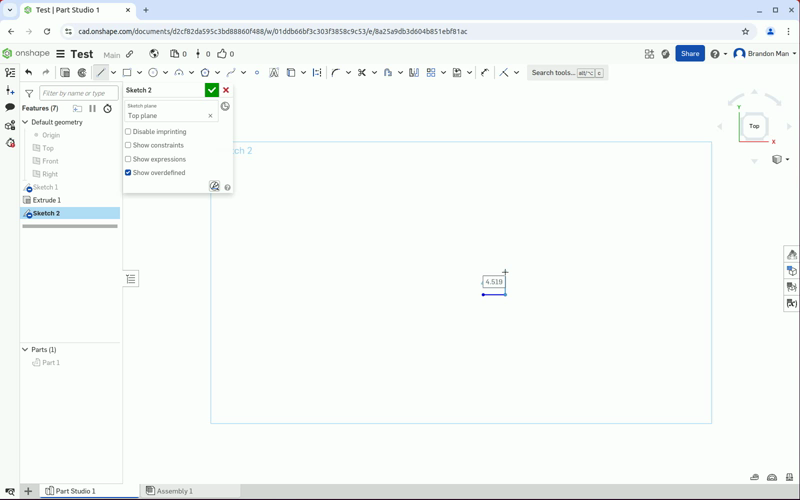
click(505, 271)
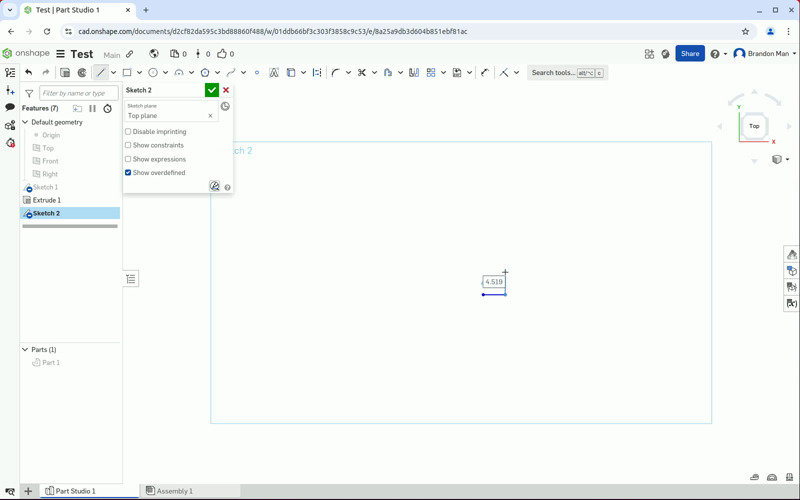
key_up(shift)
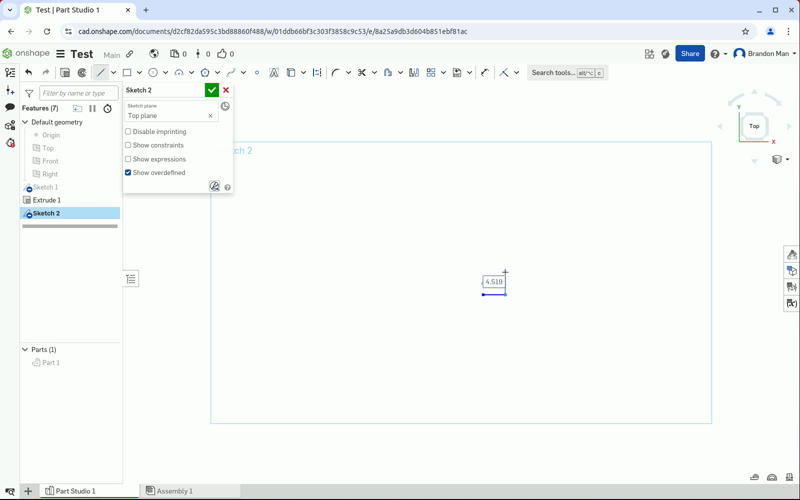
key_down(shift)
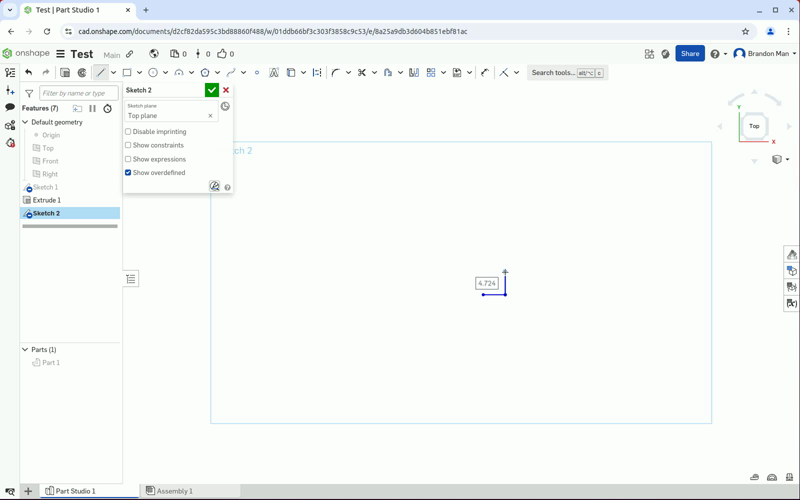
mouse_move(535, 271)
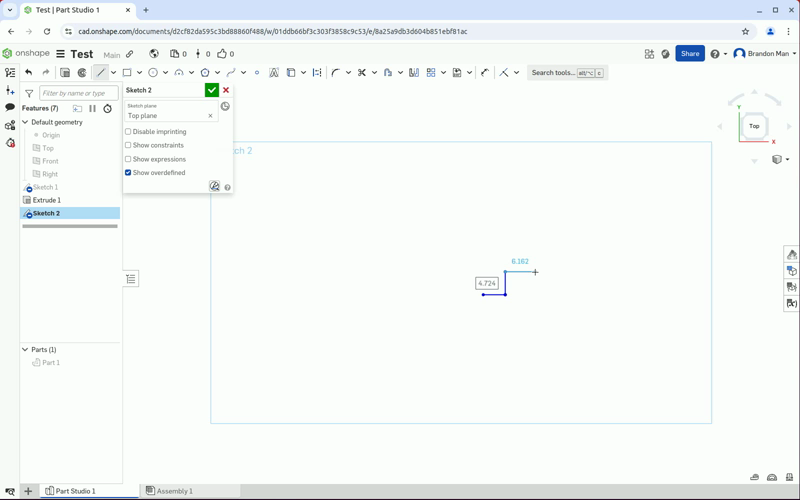
mouse_move(483, 271)
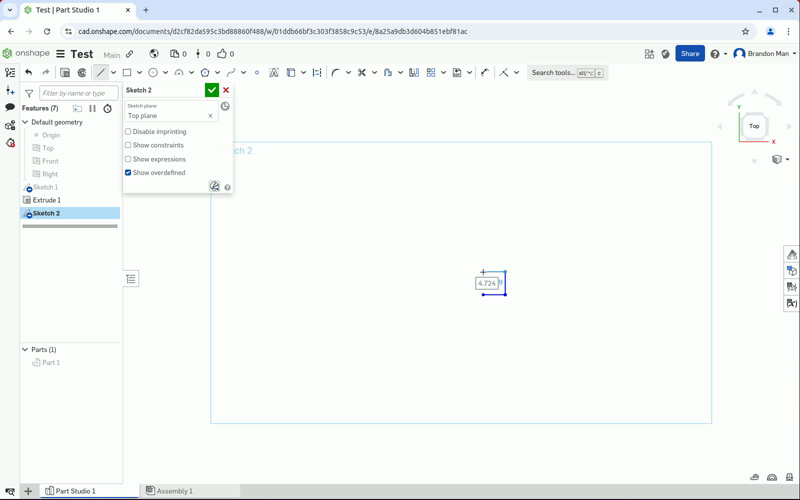
click(483, 271)
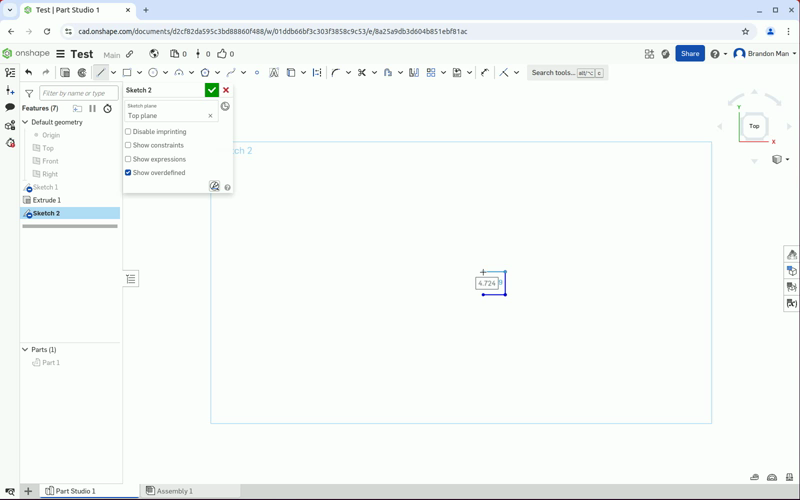
key_up(shift)
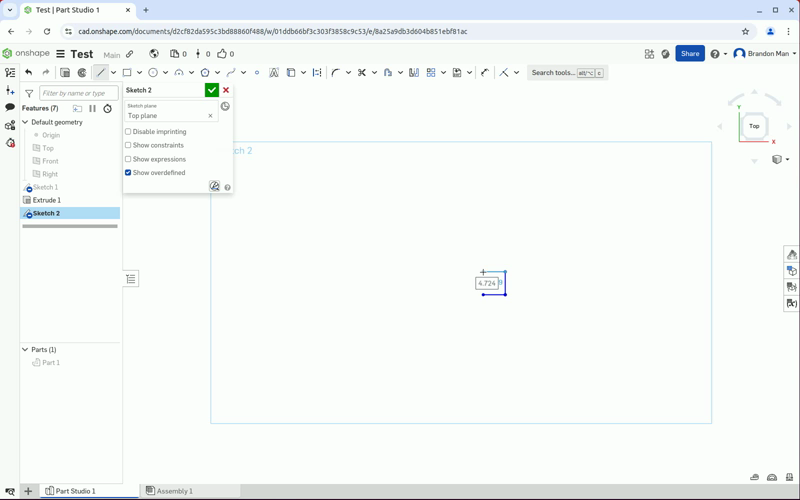
mouse_move(513, 271)
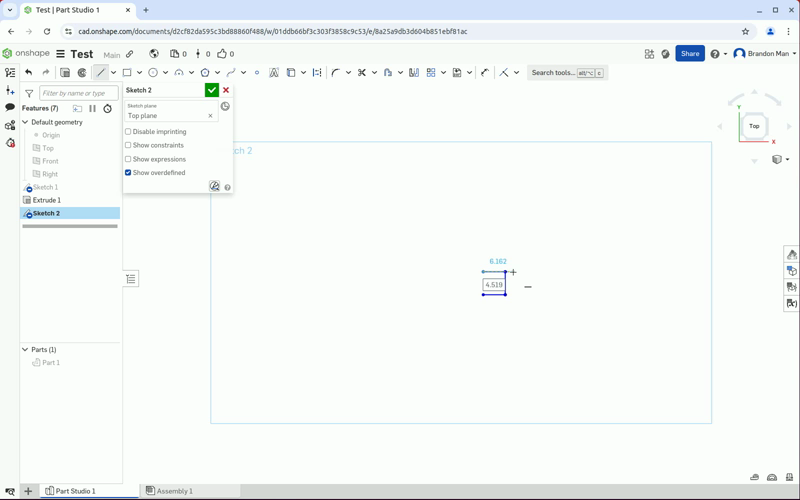
key_down(shift)
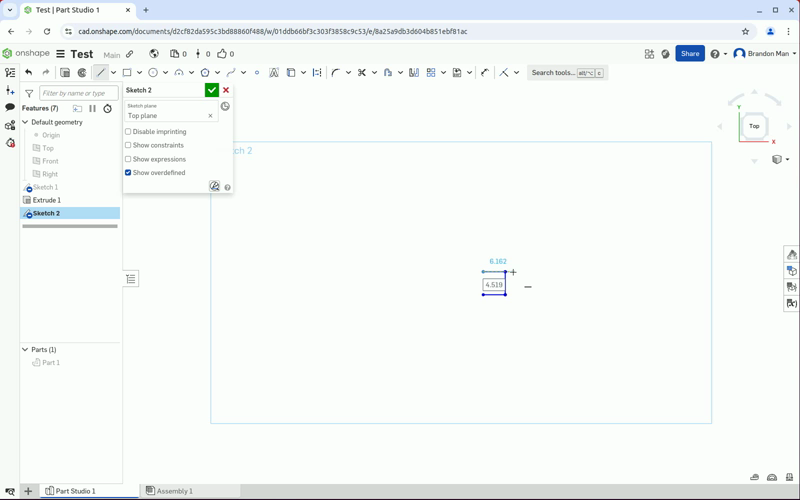
mouse_move(483, 294)
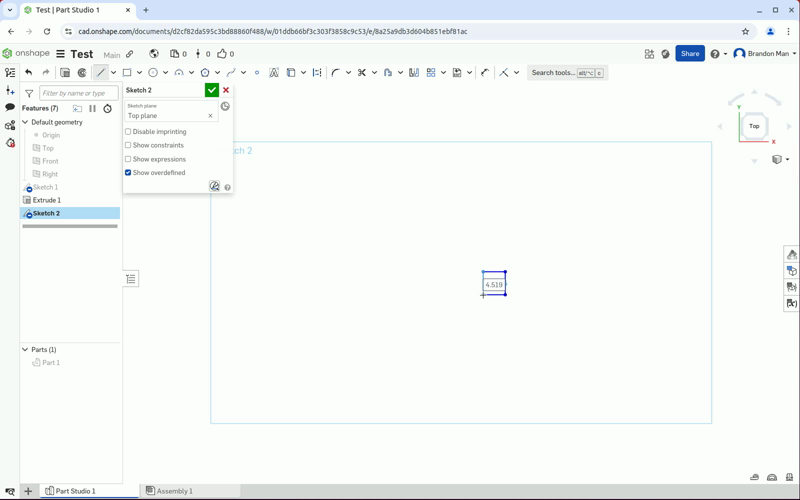
key_up(shift)
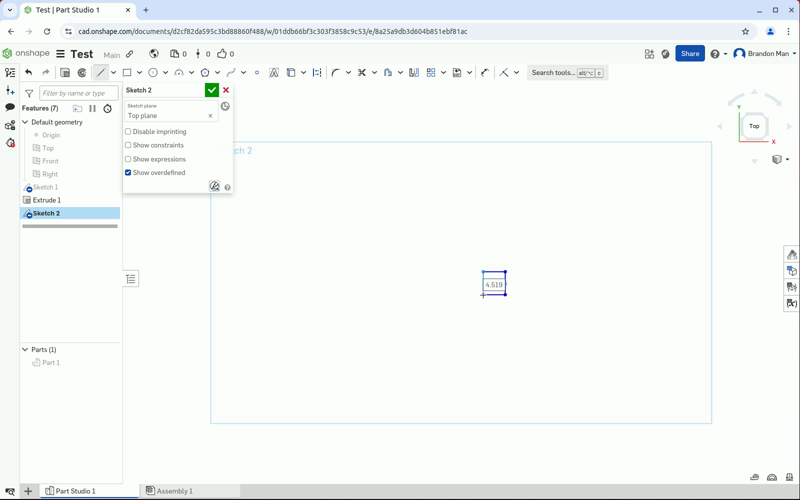
click(483, 294)
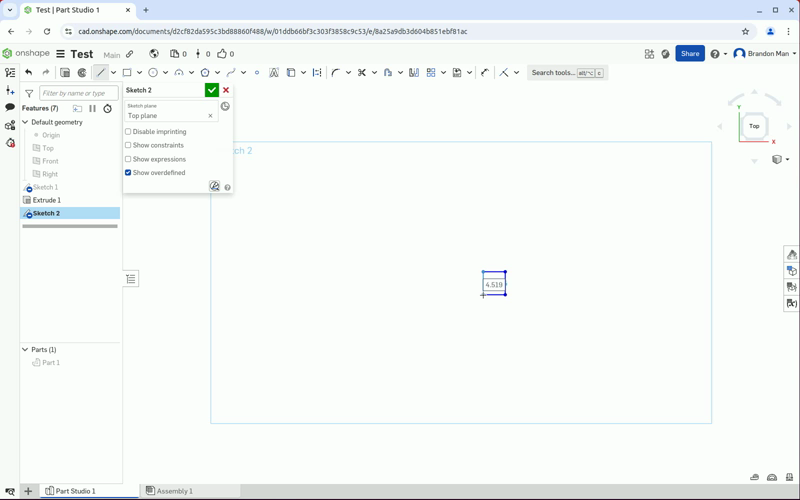
key(esc)
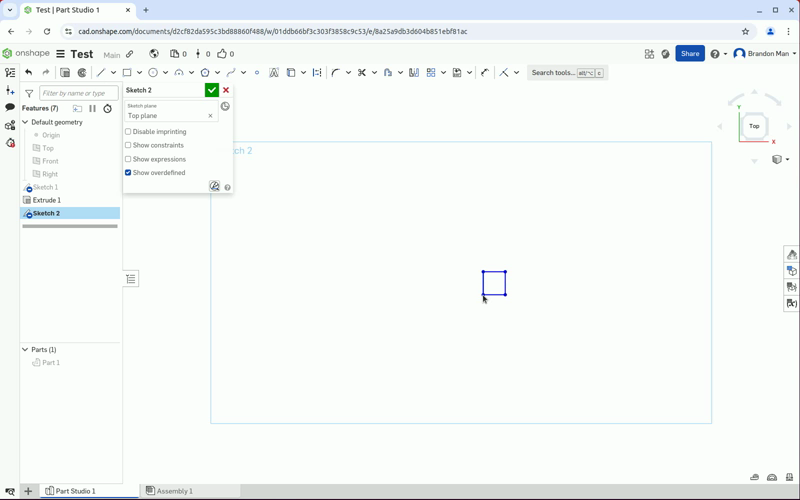
mouse_move(498, 293)
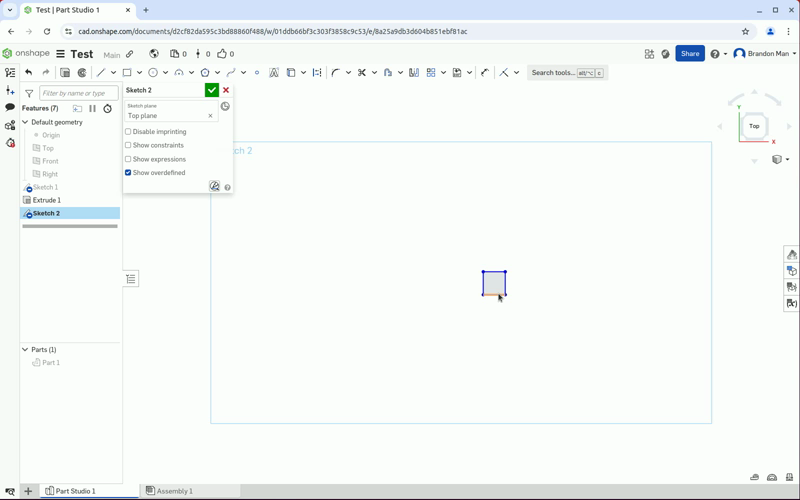
scroll(6)
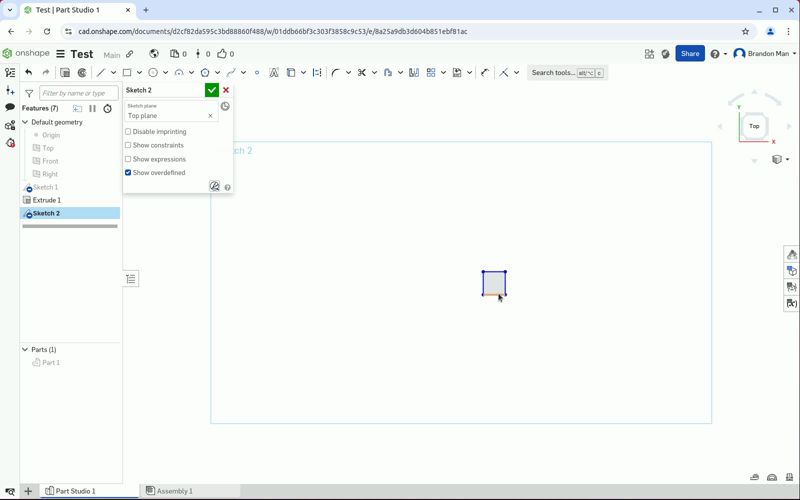
scroll(6)
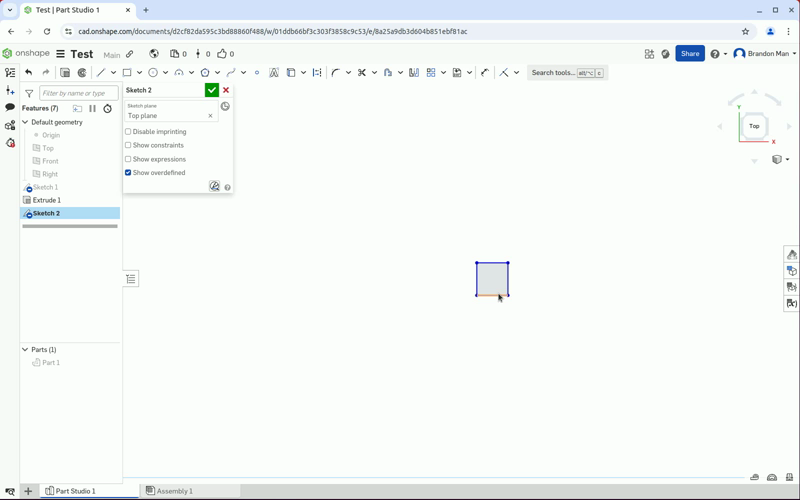
scroll(6)
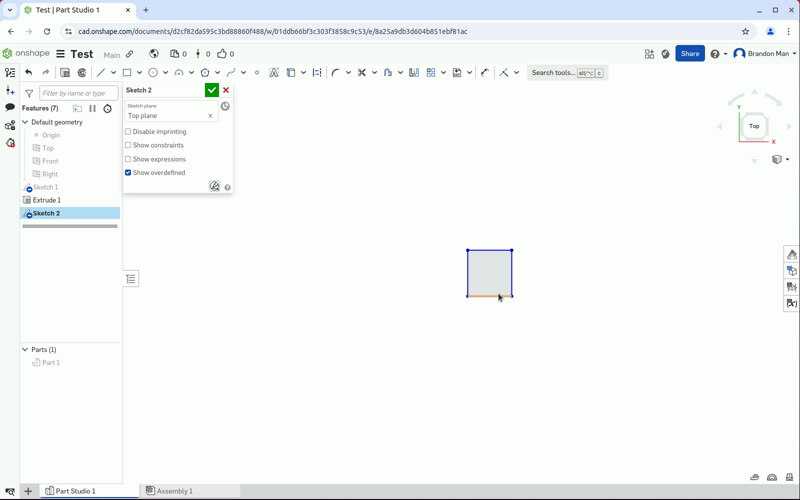
scroll(6)
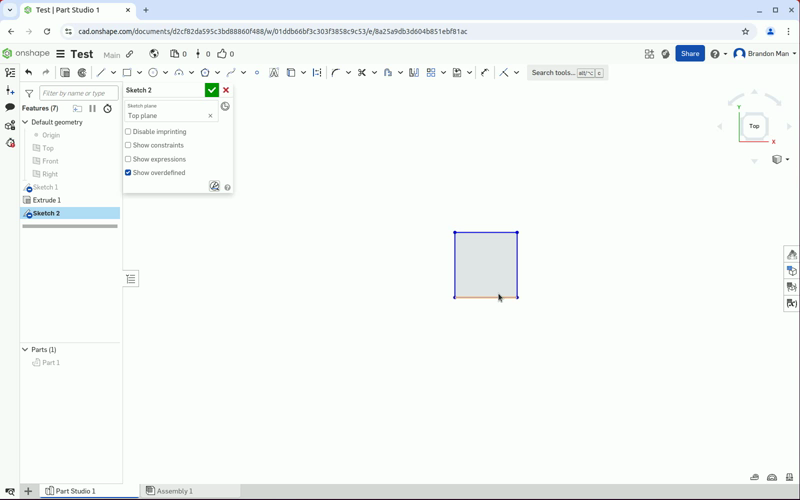
scroll(6)
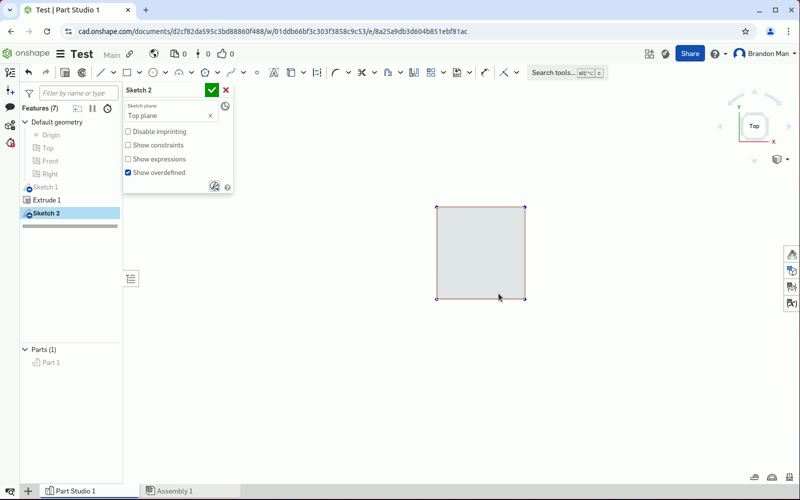
scroll(6)
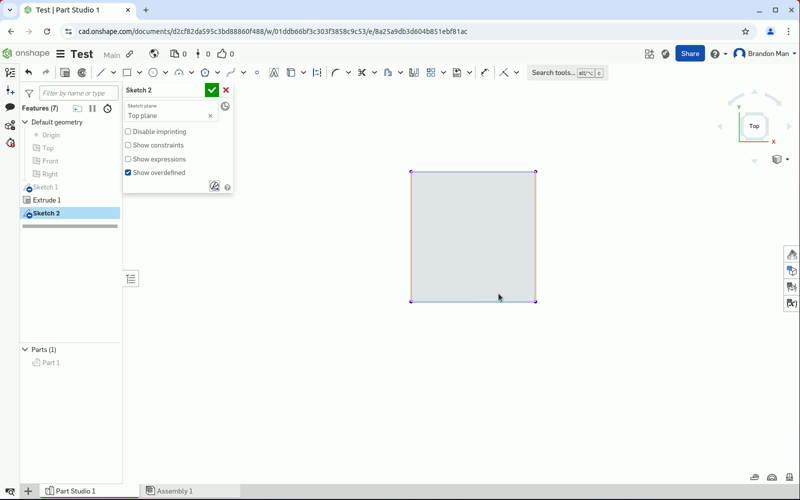
scroll(6)
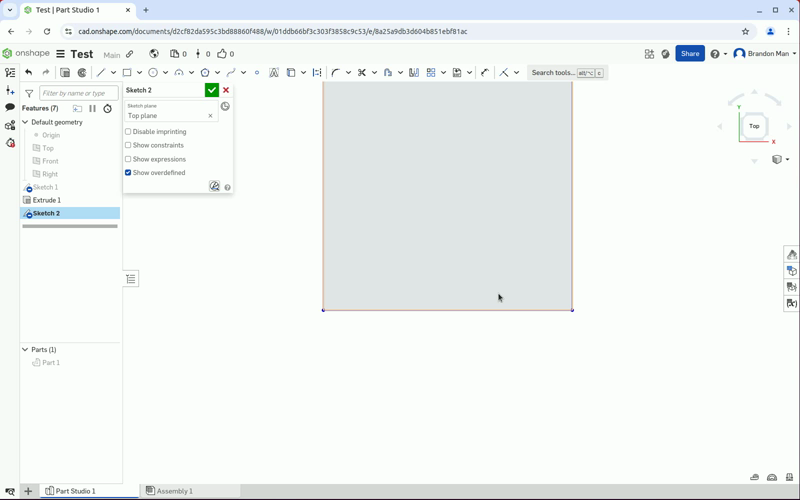
click(498, 293)
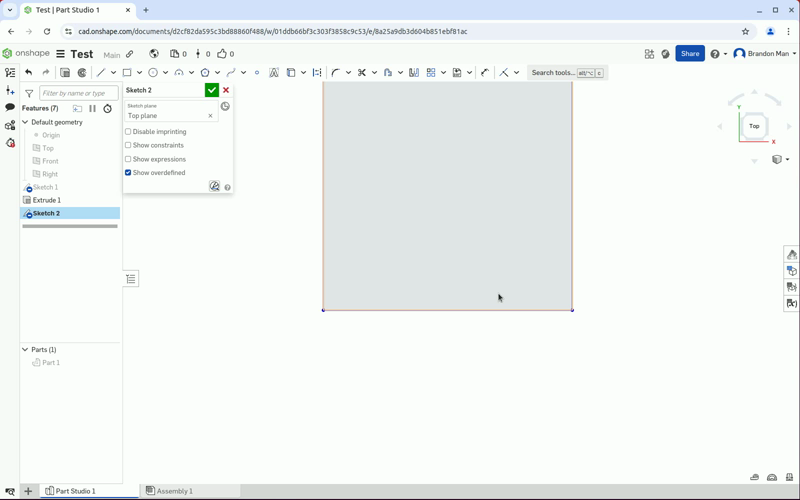
scroll(-6)
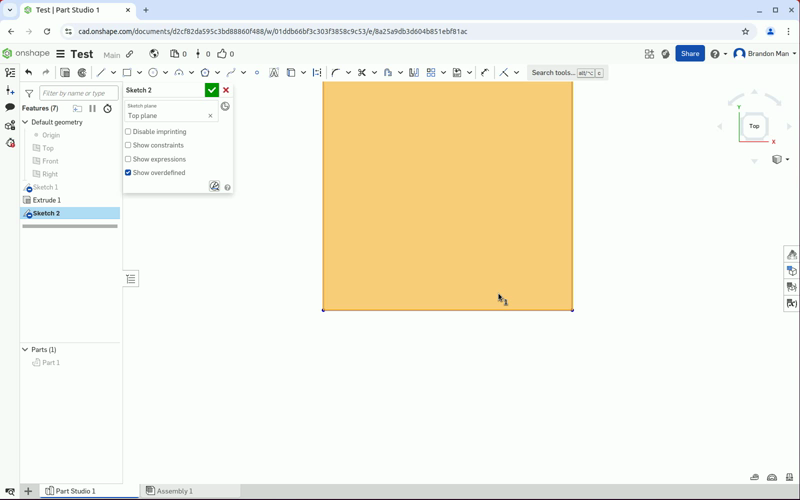
scroll(-6)
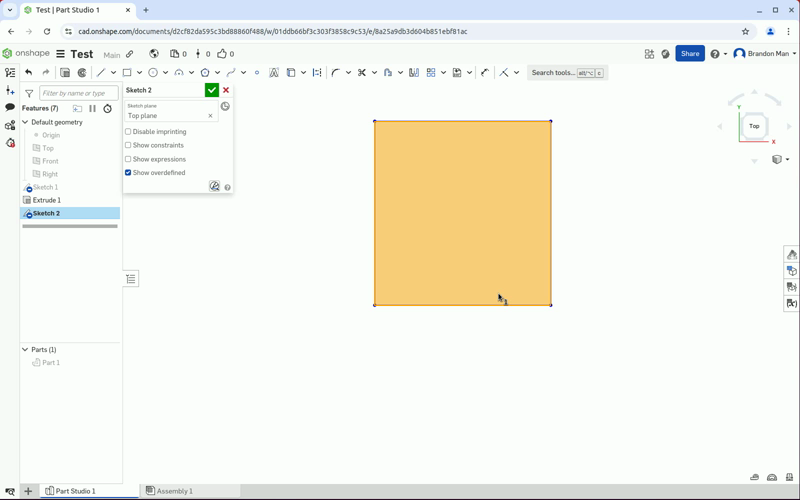
scroll(-6)
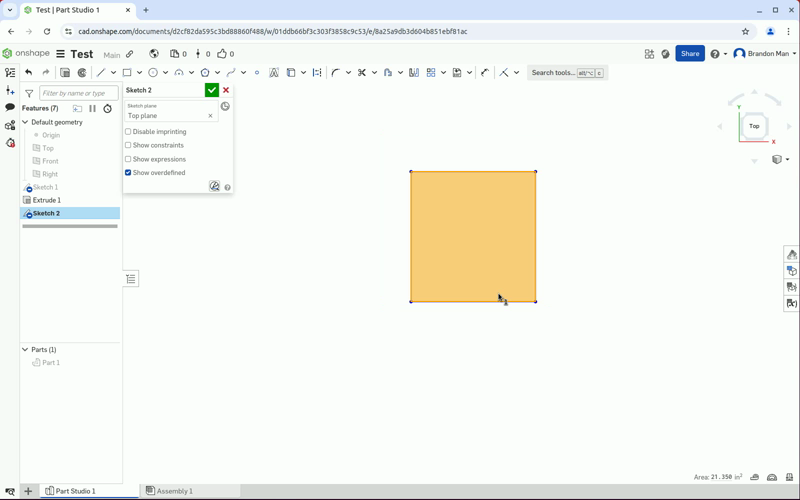
scroll(-6)
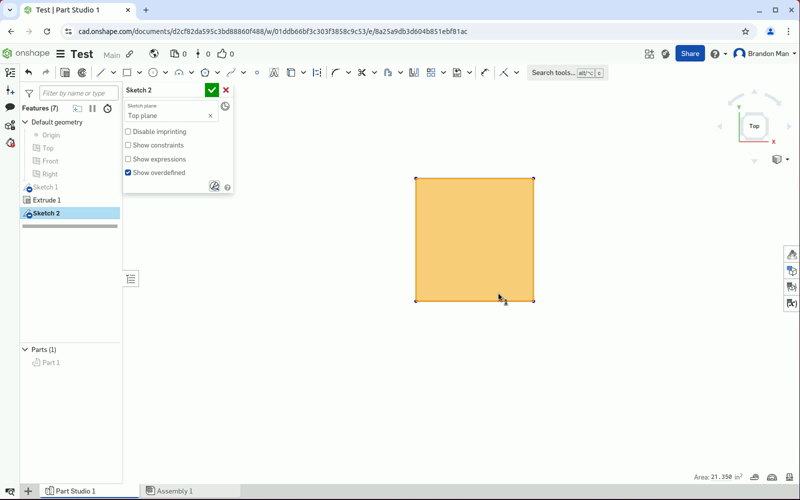
scroll(-6)
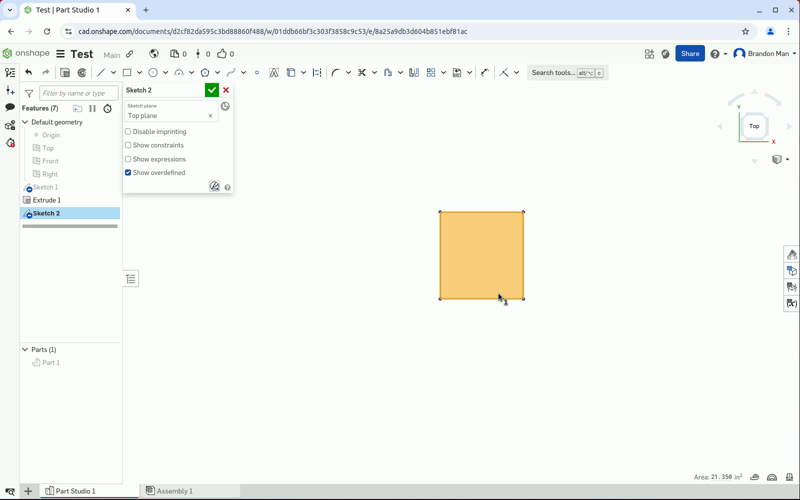
scroll(-6)
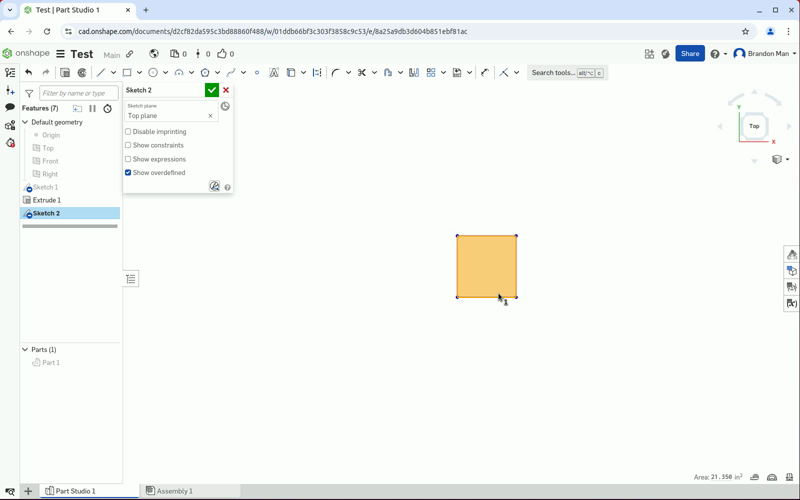
scroll(-6)
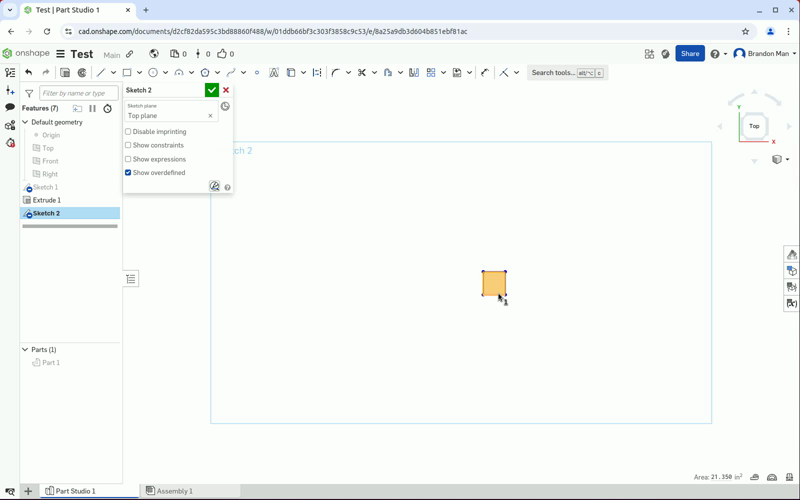
mouse_move(73, 352)
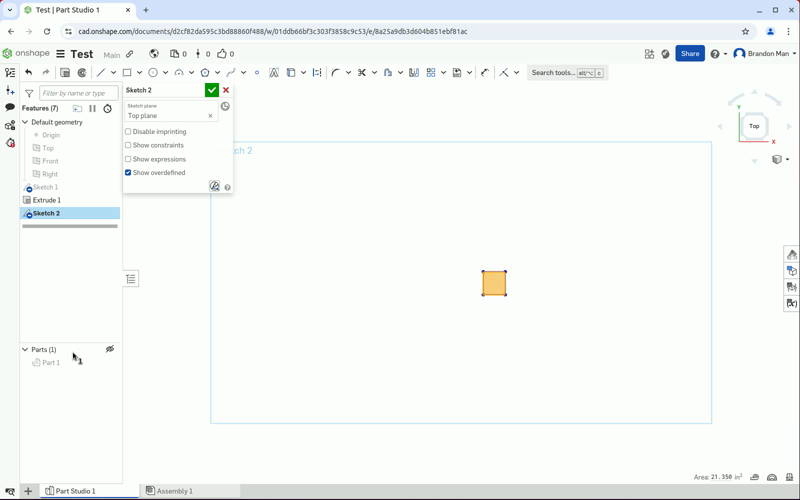
key(shift+y)
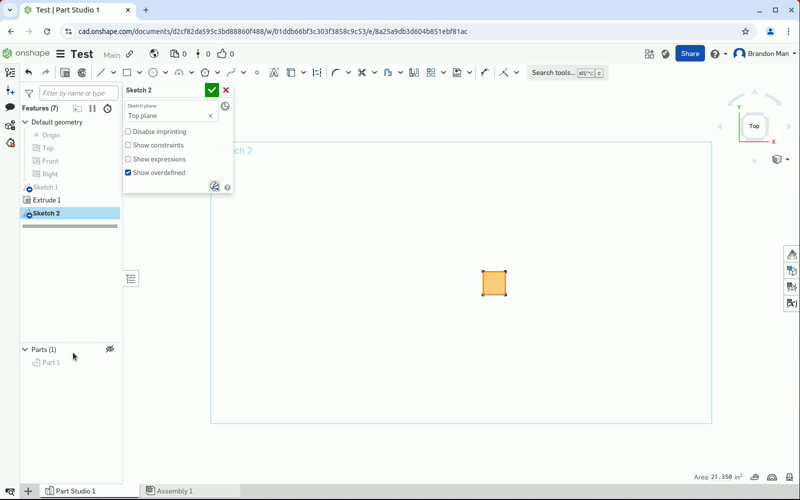
key(shift+e)
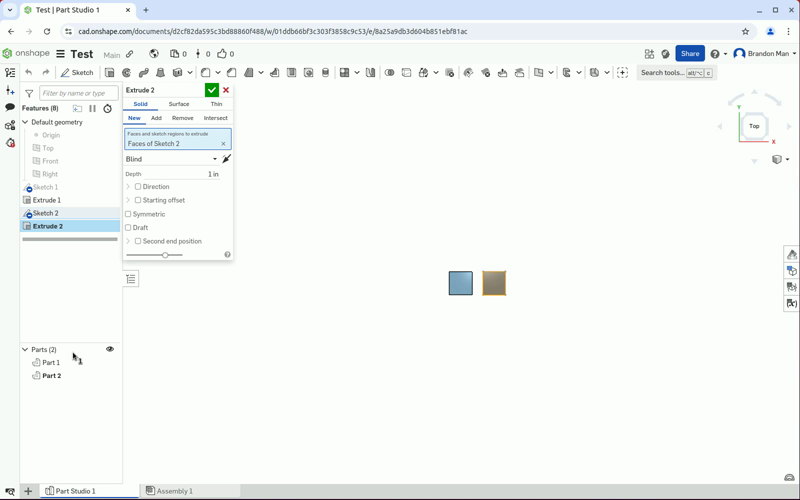
mouse_move(143, 106)
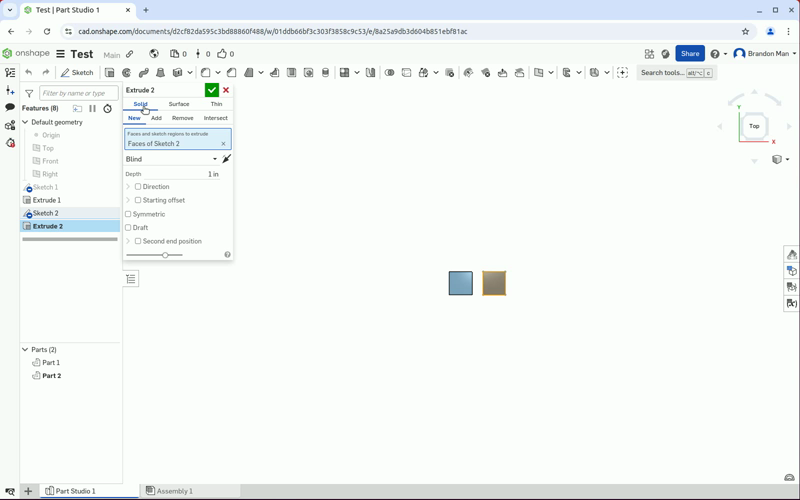
click(143, 106)
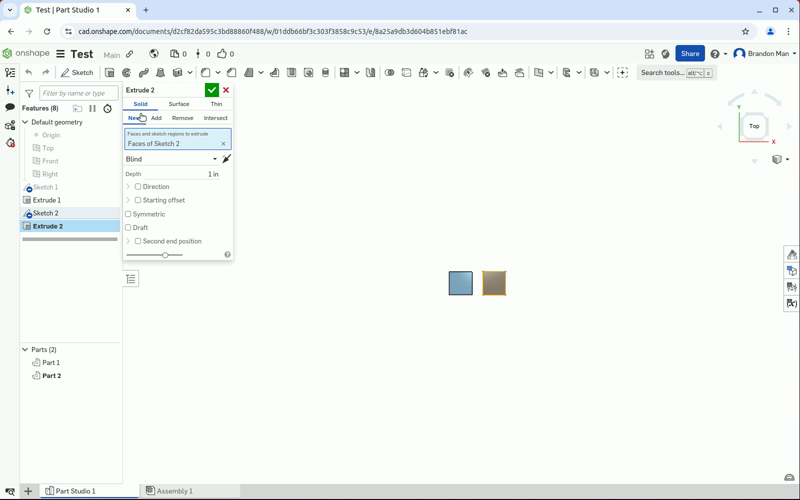
mouse_move(137, 120)
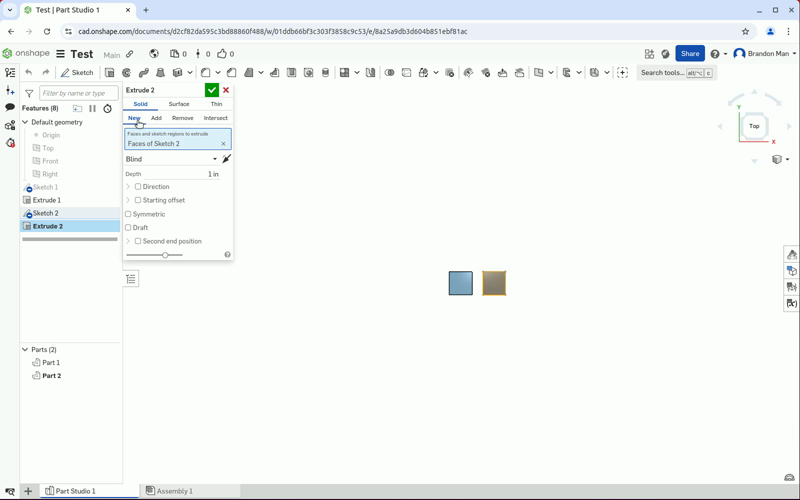
click(137, 120)
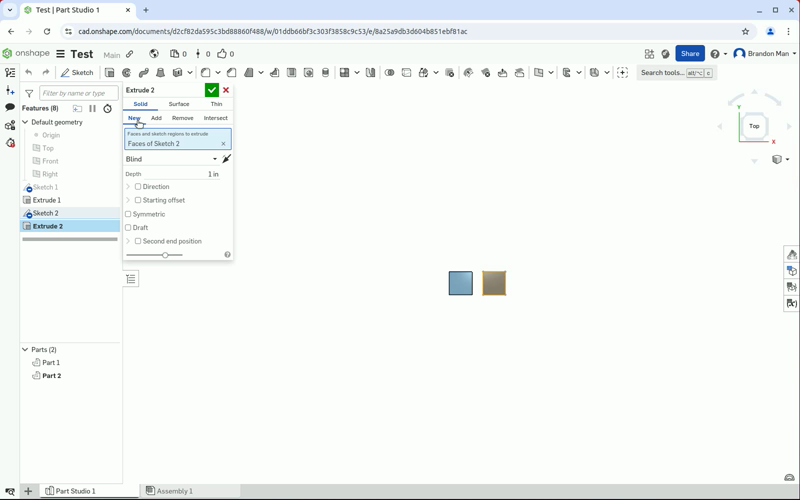
key(tab, 4)
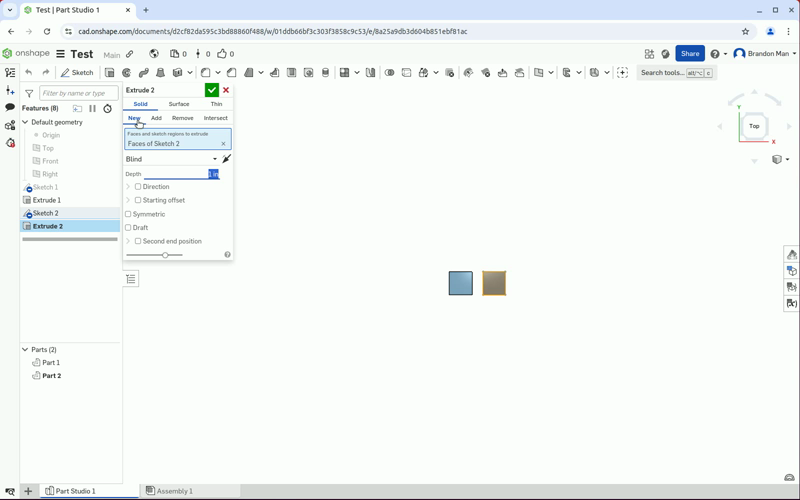
text(1.444)
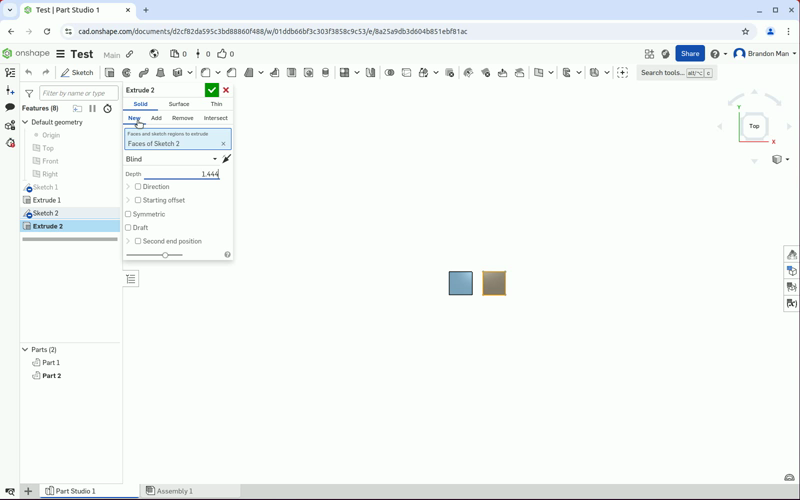
key(enter)
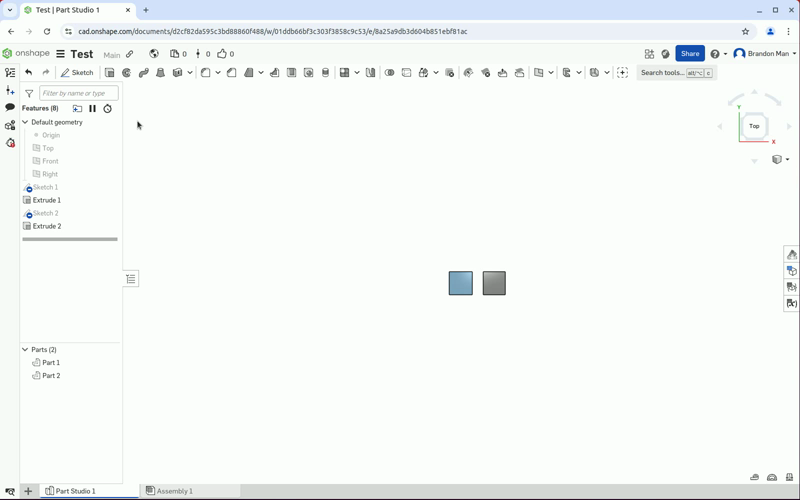
key(shift+h)
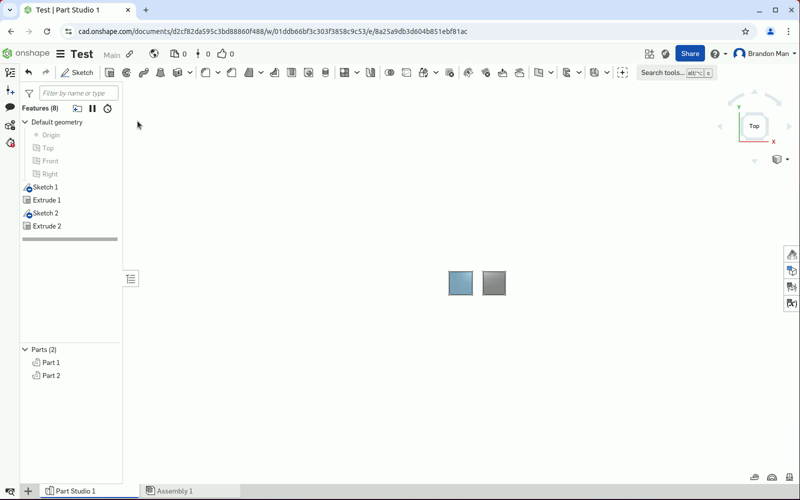
key(shift+h)
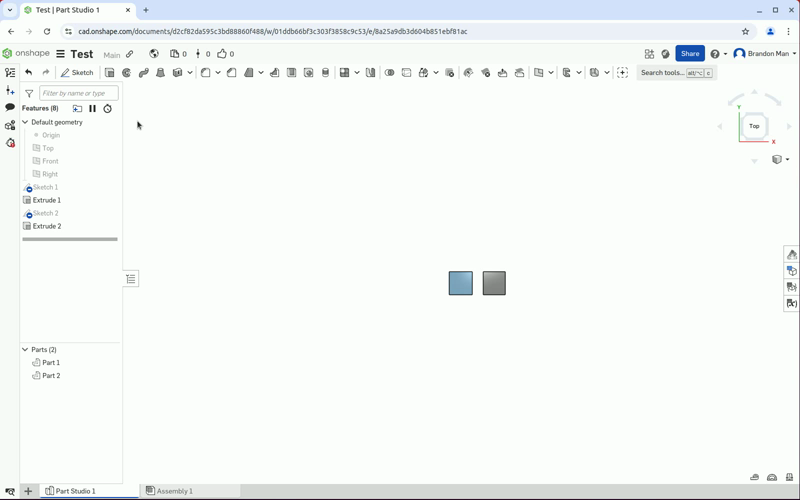
mouse_move(73, 189)
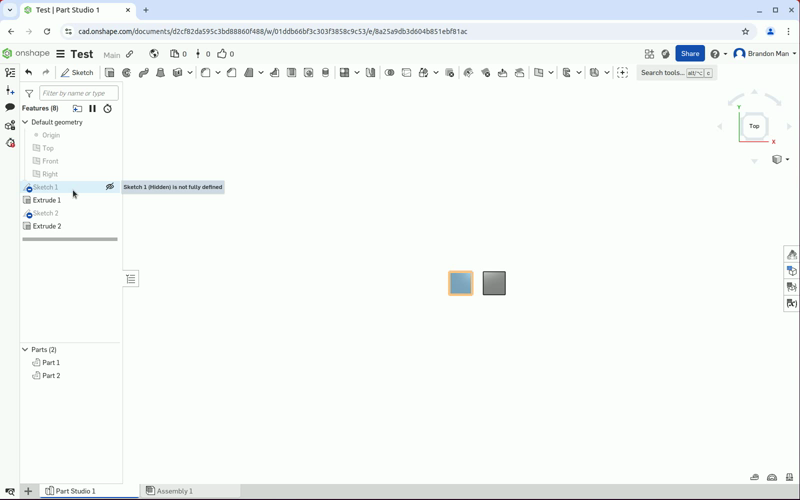
click(73, 189)
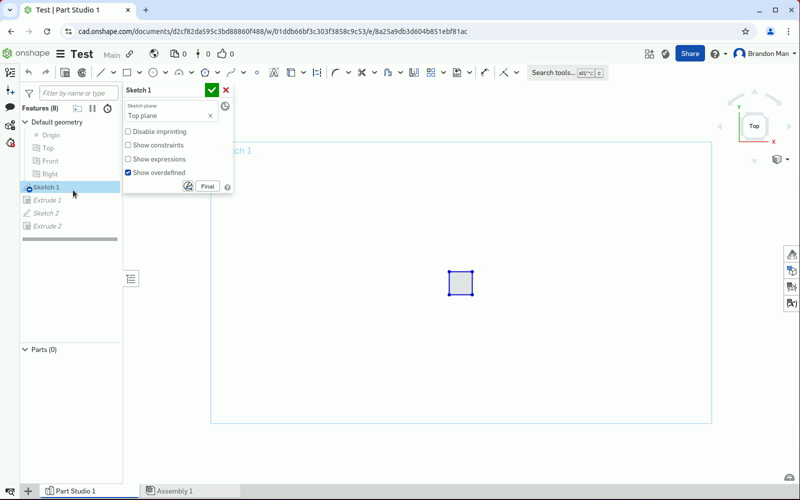
mouse_move(229, 92)
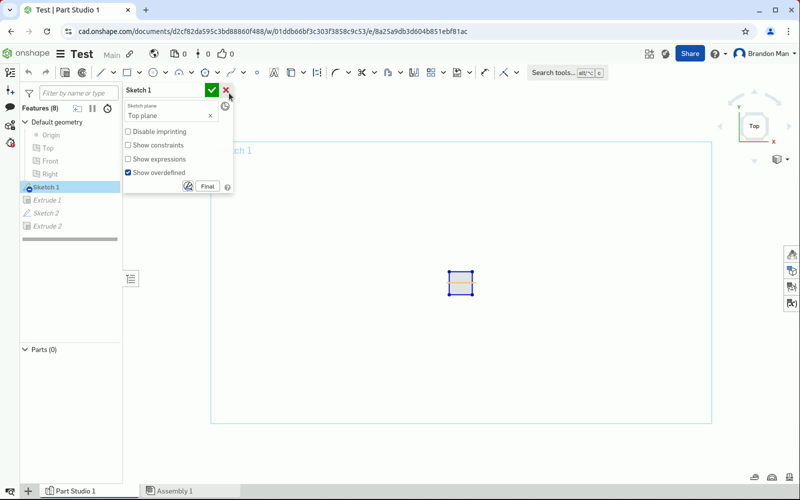
click(229, 92)
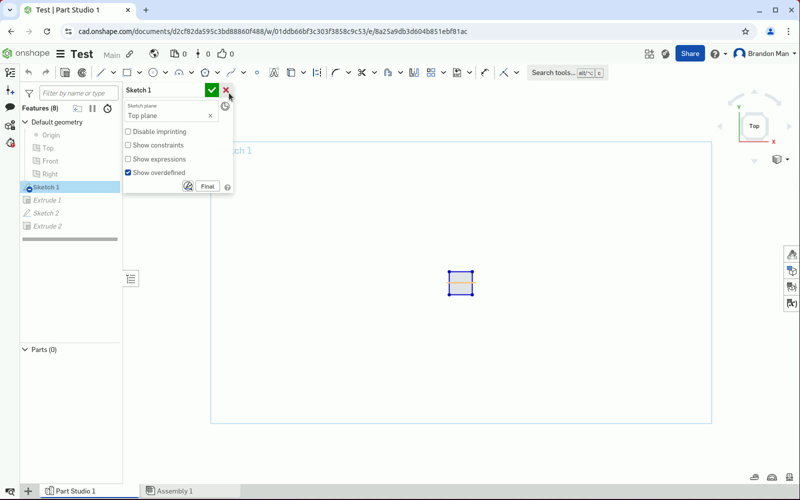
key(shift+s)
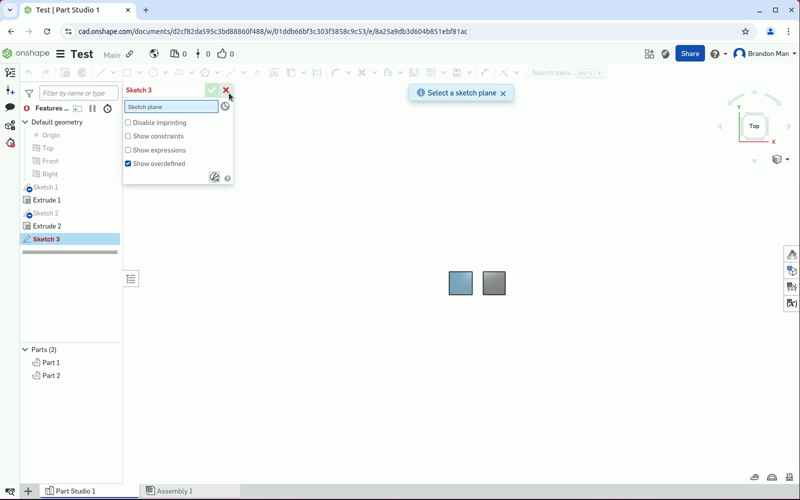
mouse_move(73, 150)
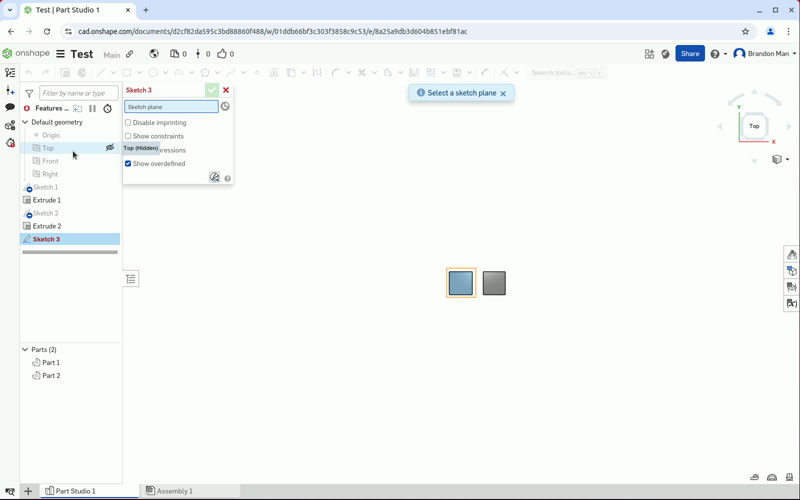
click(73, 150)
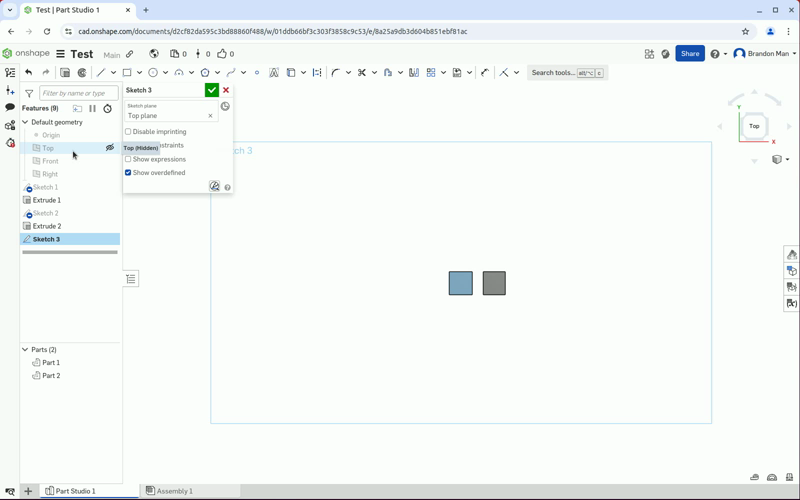
mouse_move(73, 352)
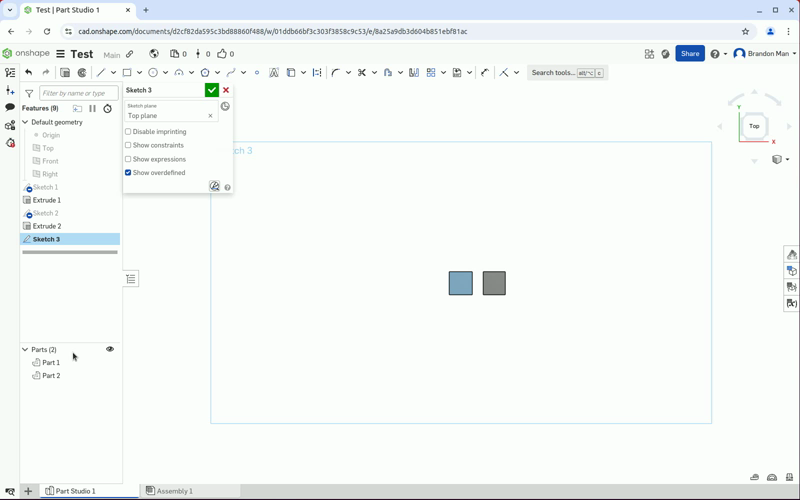
key(y)
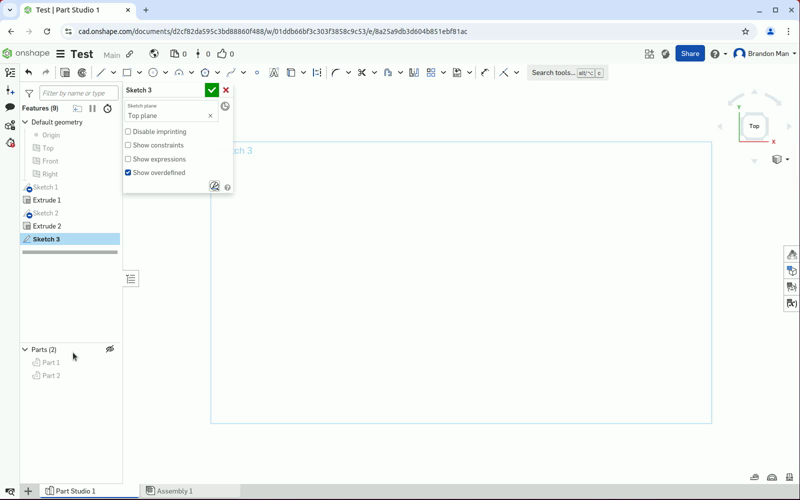
key(l)
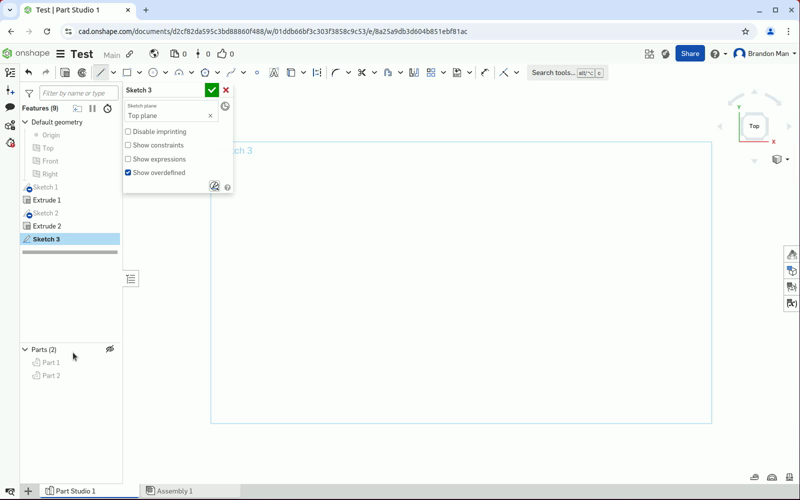
key_down(shift)
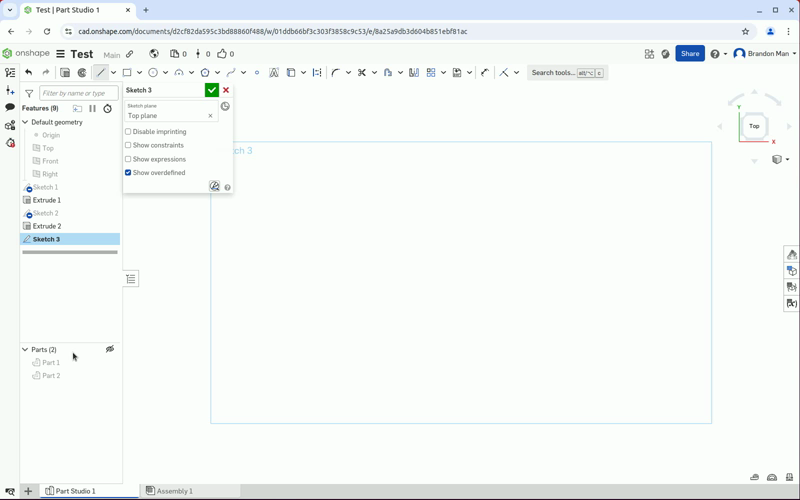
mouse_move(516, 294)
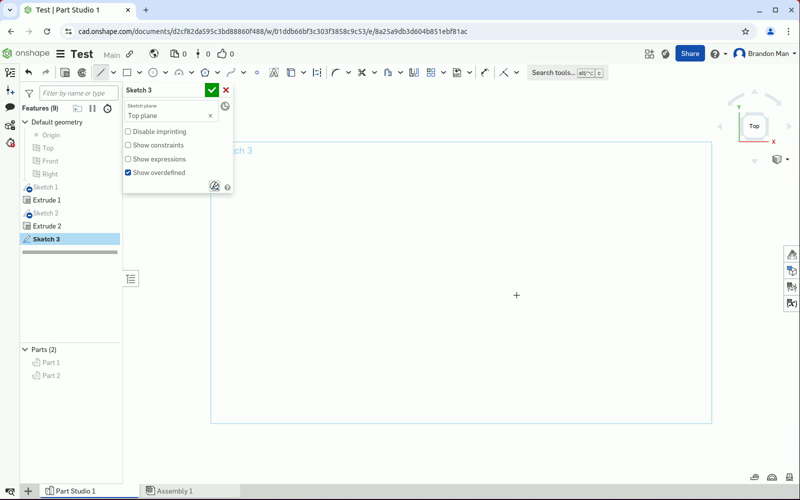
click(516, 294)
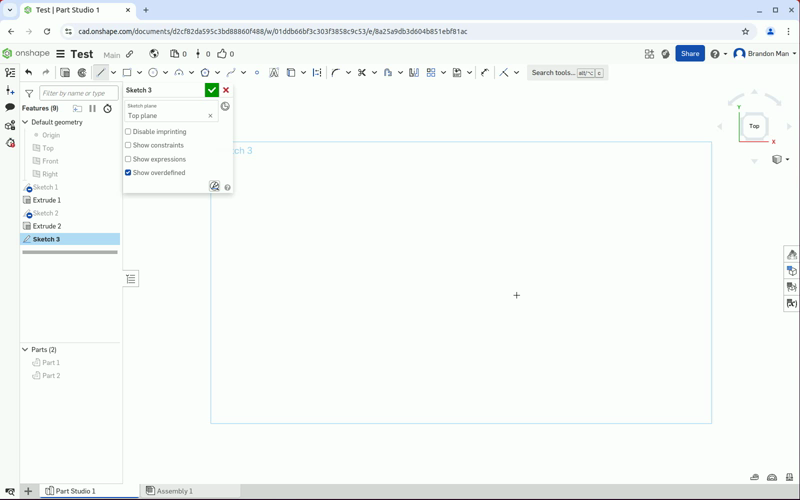
key_up(shift)
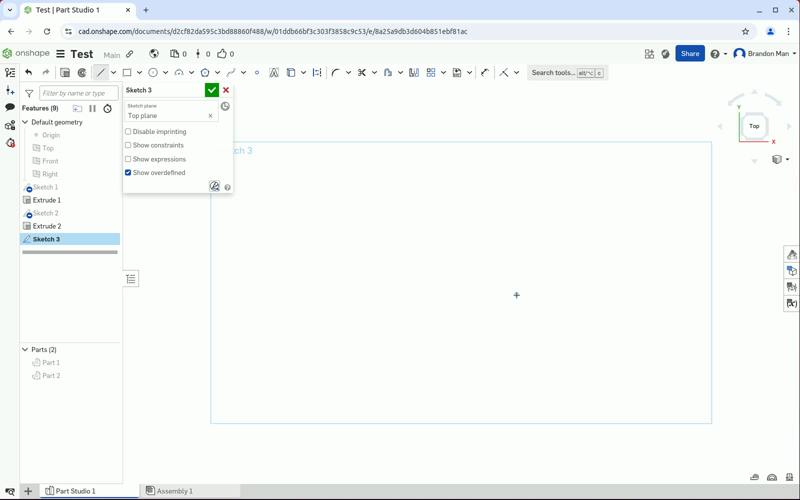
key_down(shift)
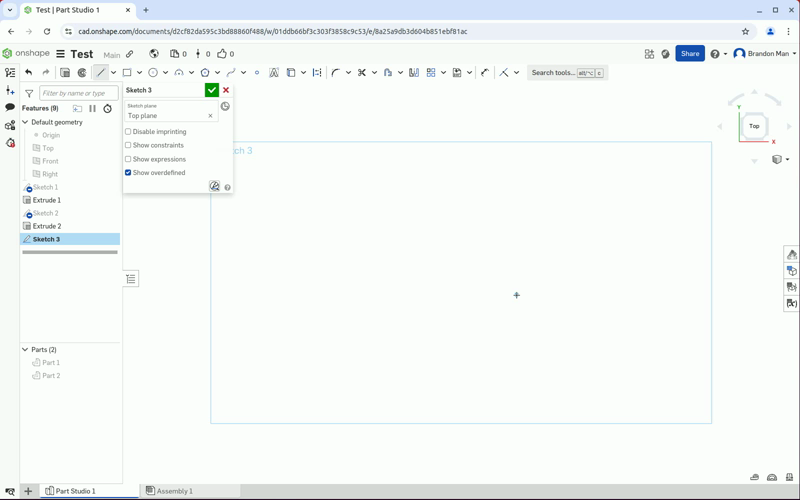
mouse_move(546, 294)
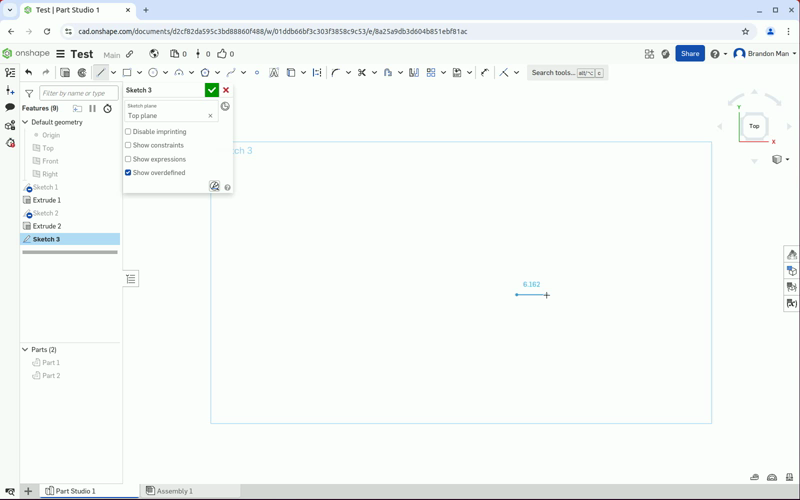
mouse_move(538, 294)
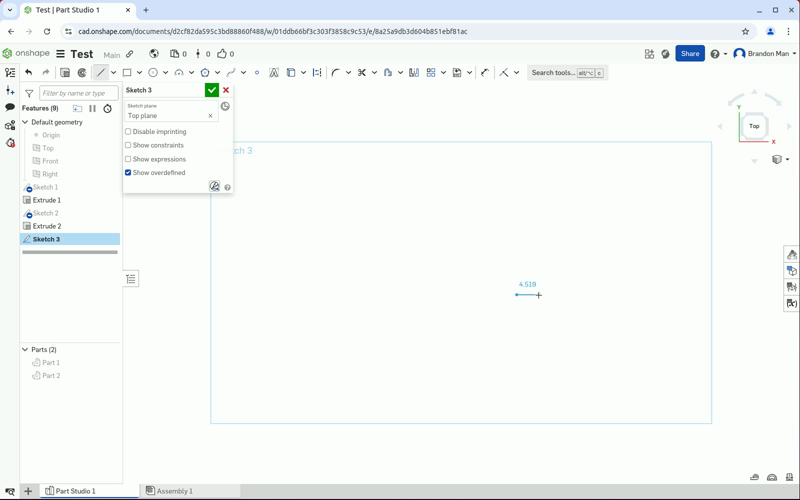
click(538, 294)
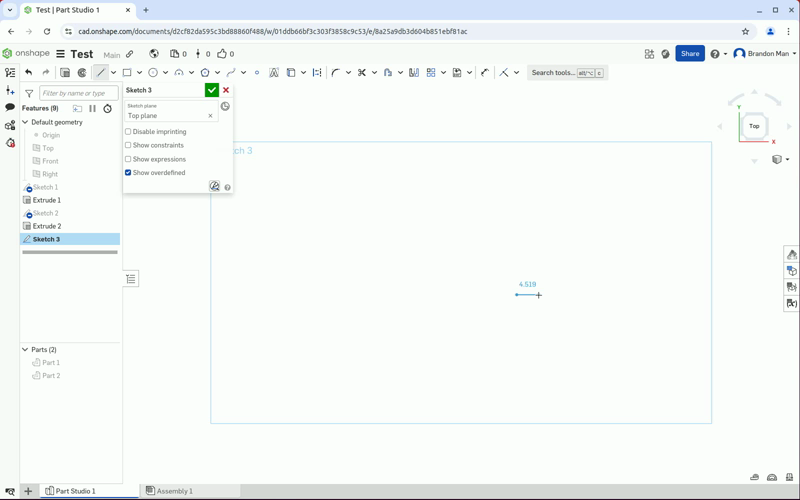
key_up(shift)
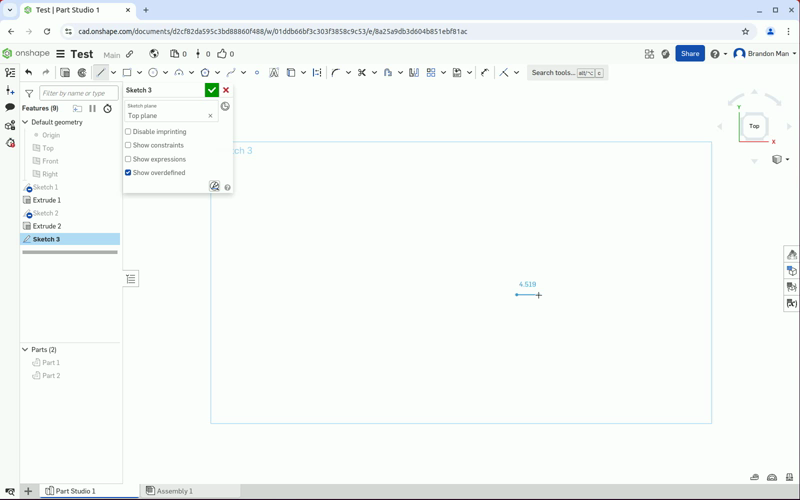
key_down(shift)
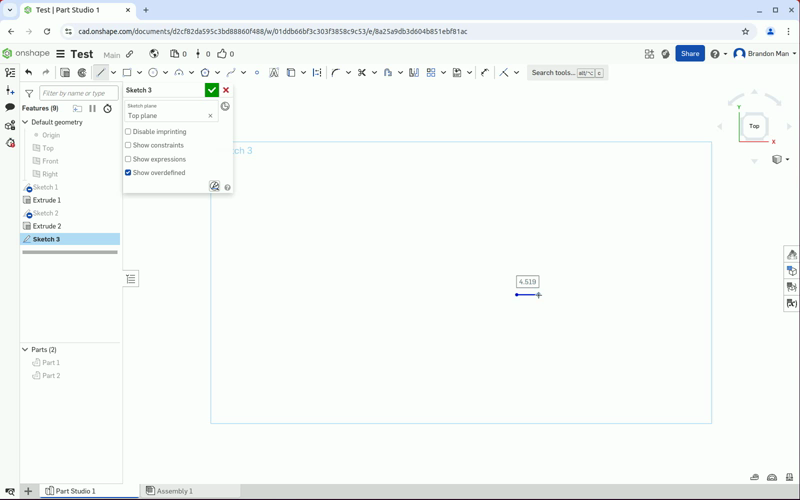
mouse_move(568, 294)
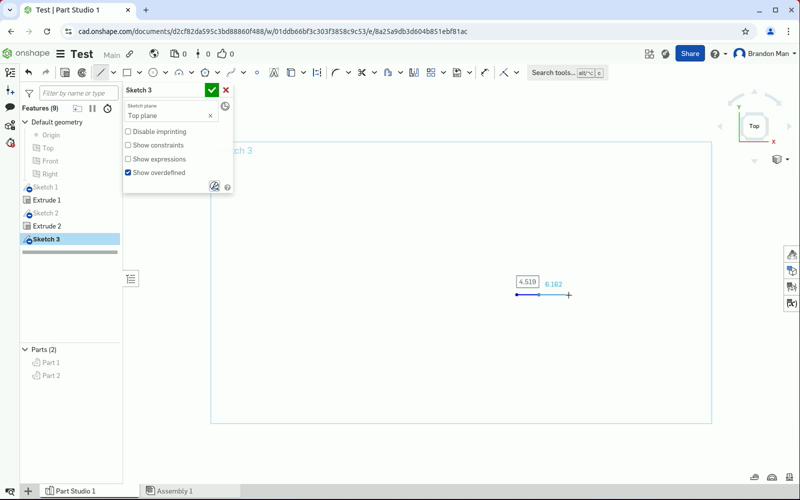
mouse_move(538, 271)
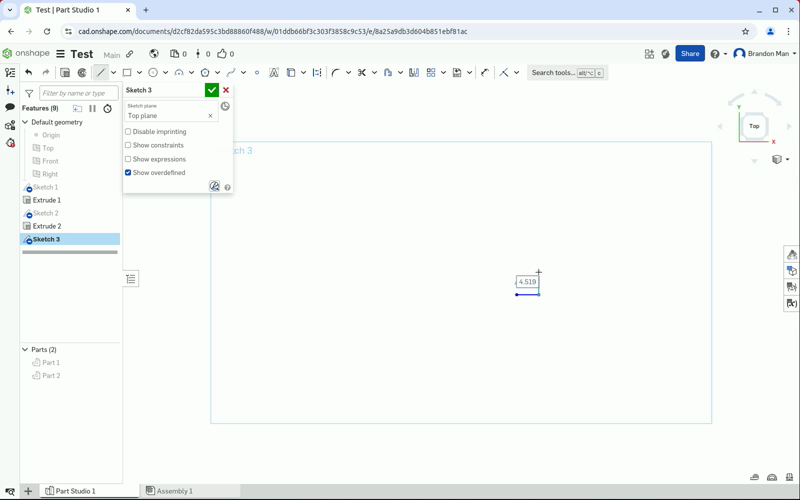
click(538, 271)
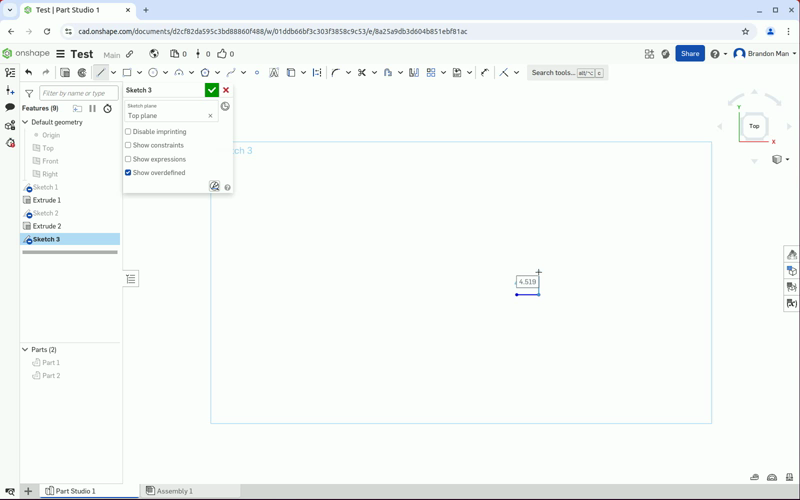
key_up(shift)
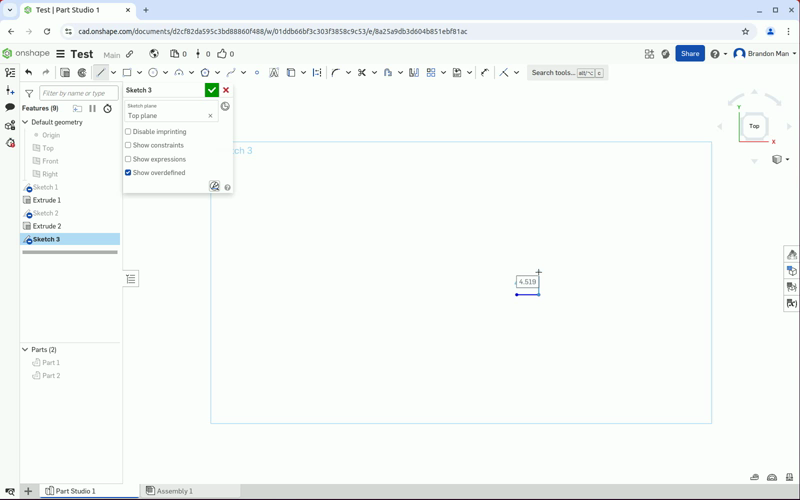
key_down(shift)
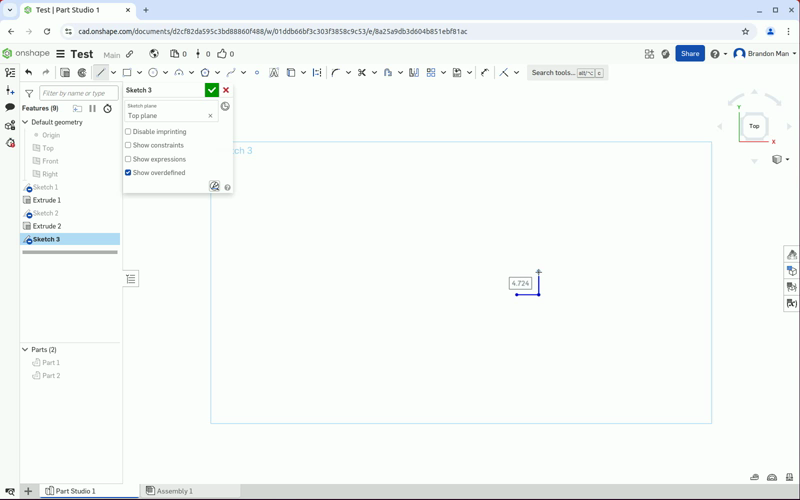
mouse_move(568, 271)
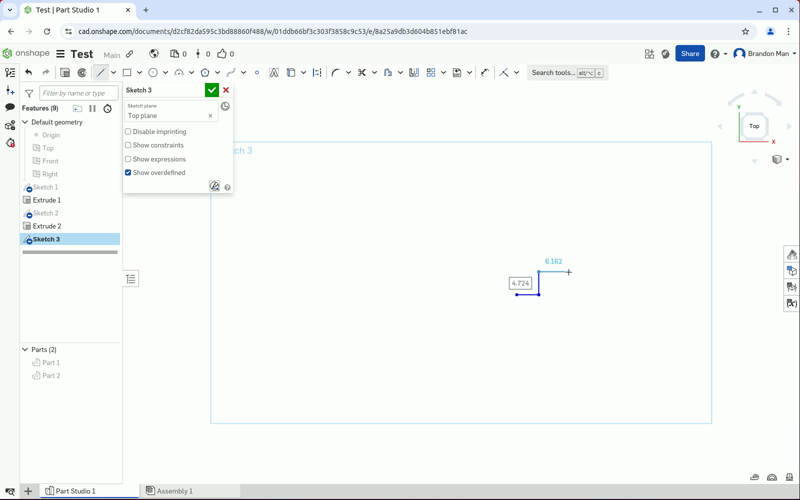
mouse_move(516, 271)
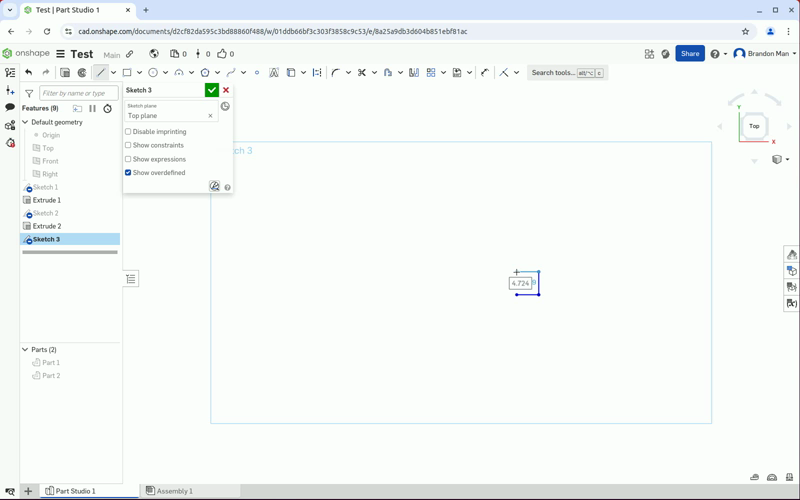
click(516, 271)
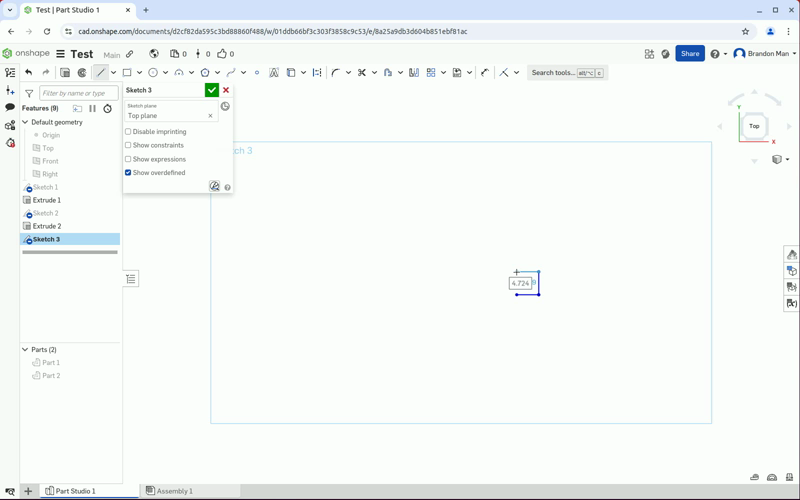
key_up(shift)
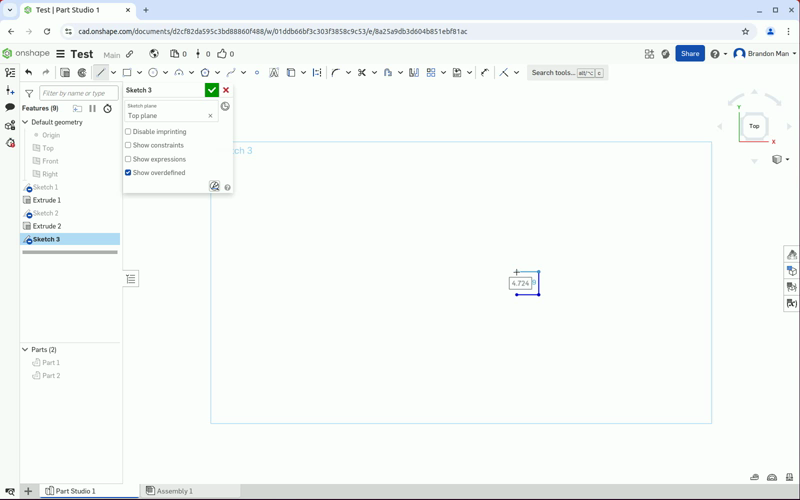
mouse_move(546, 271)
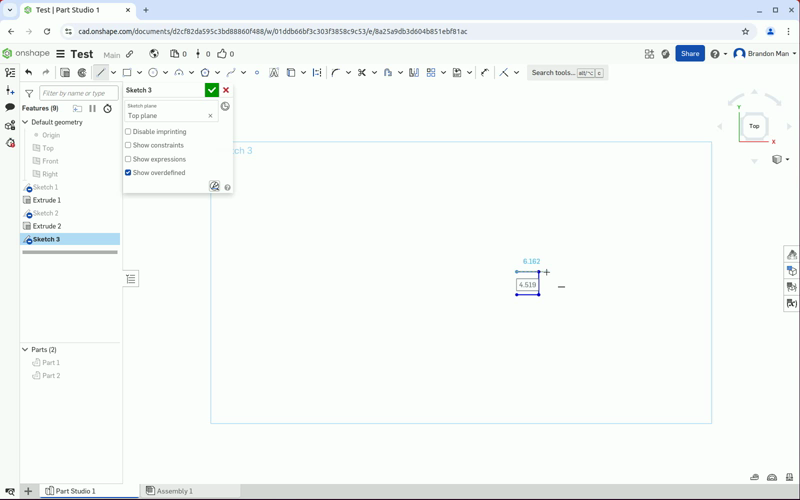
key_down(shift)
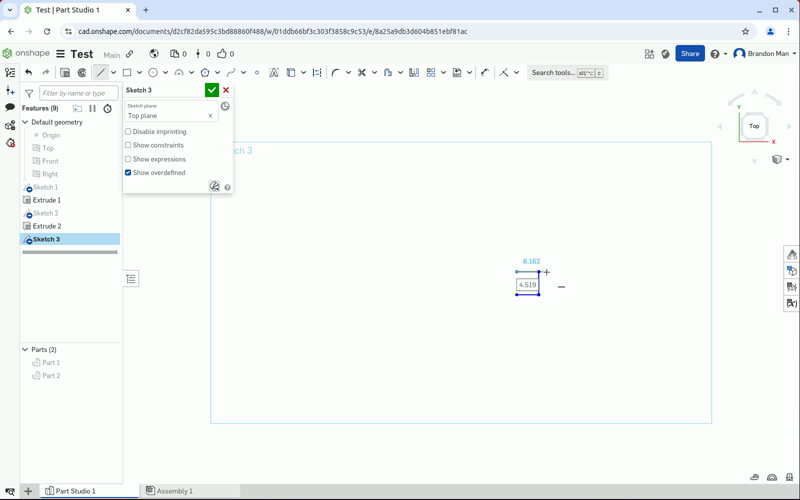
mouse_move(516, 294)
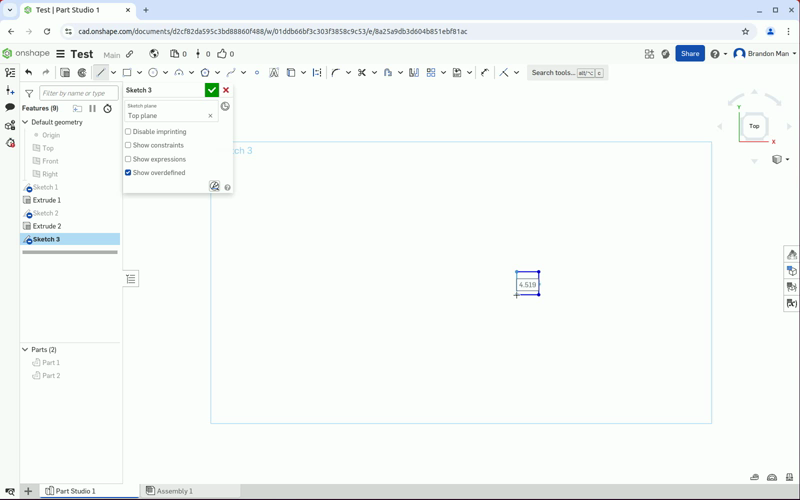
key_up(shift)
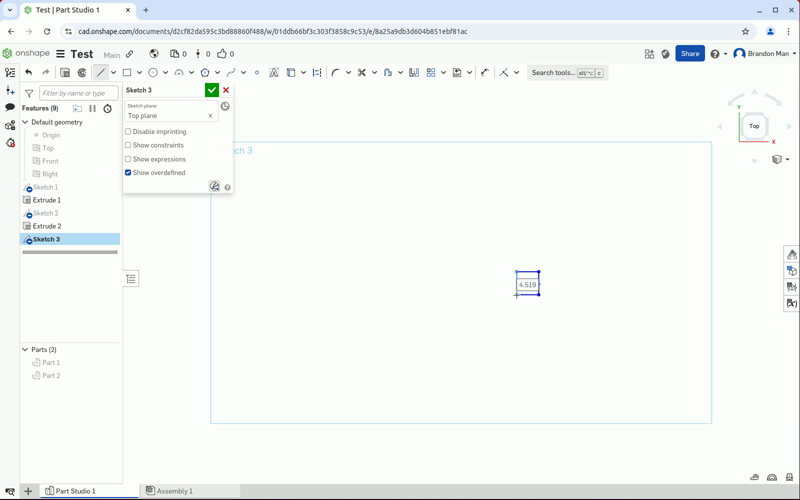
click(516, 294)
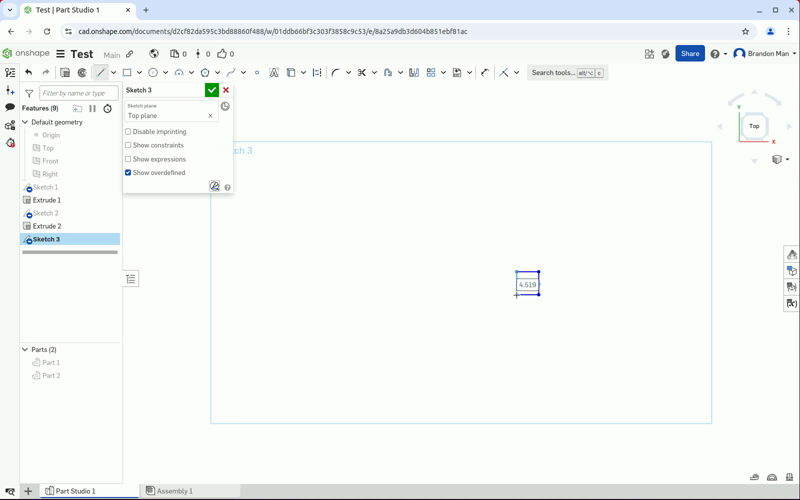
key(esc)
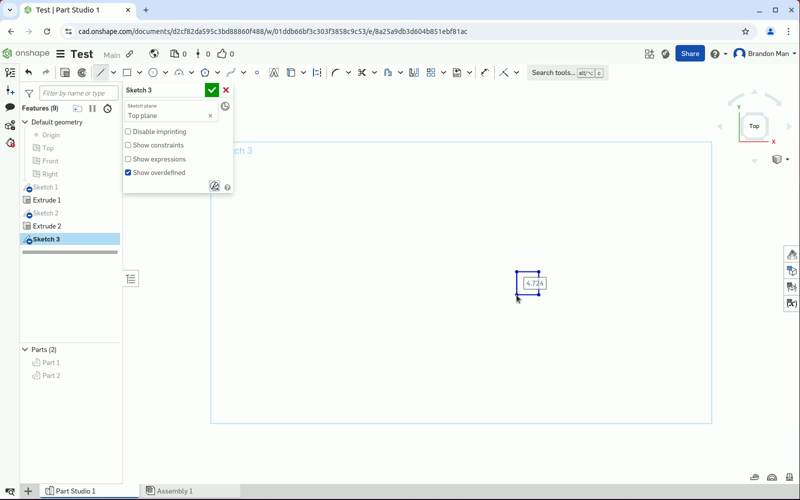
mouse_move(533, 271)
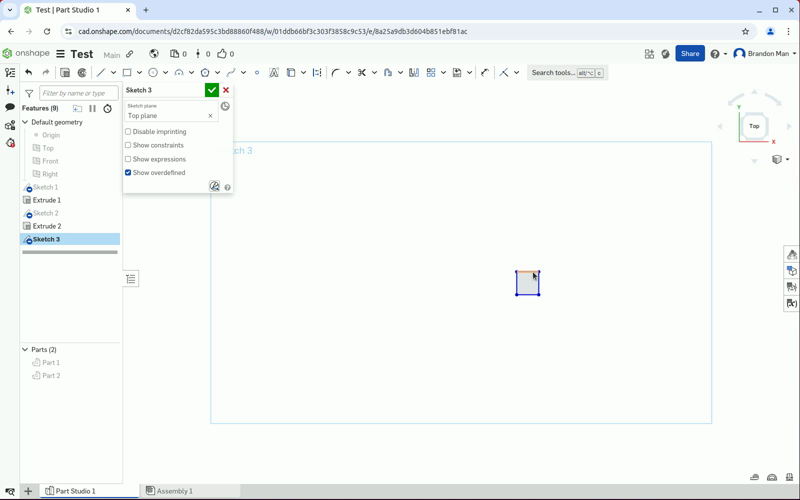
scroll(6)
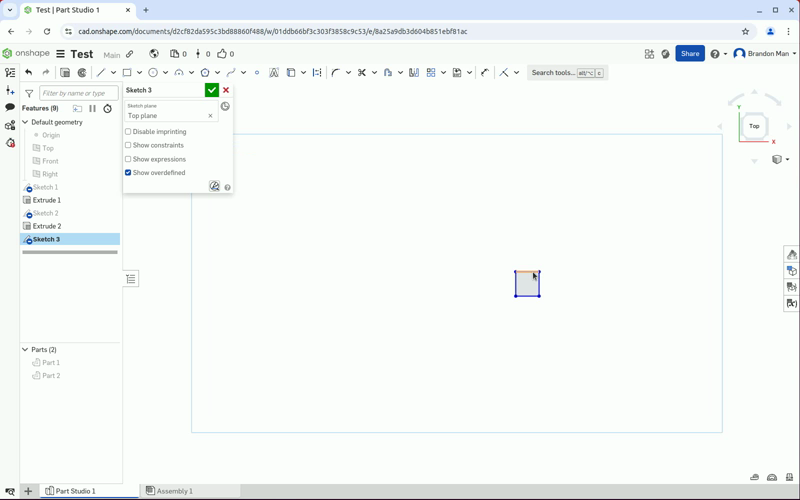
scroll(6)
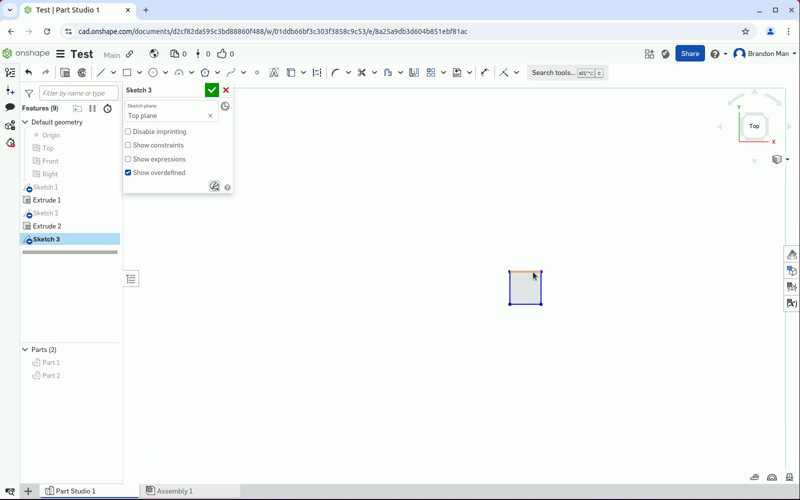
scroll(6)
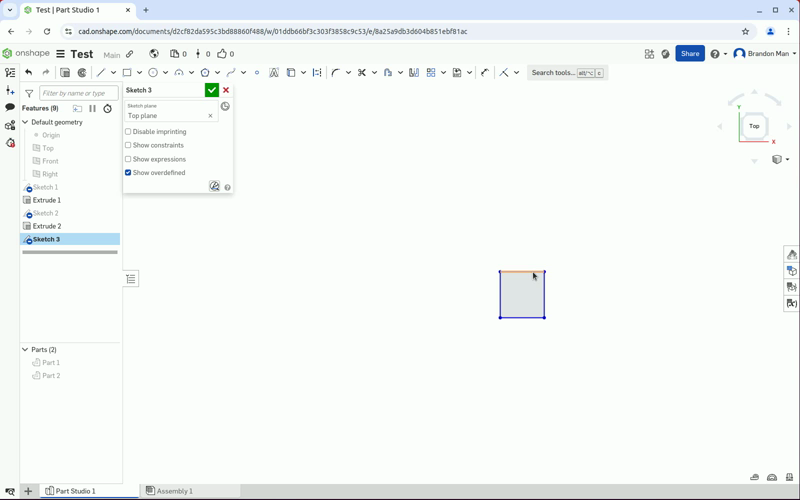
scroll(6)
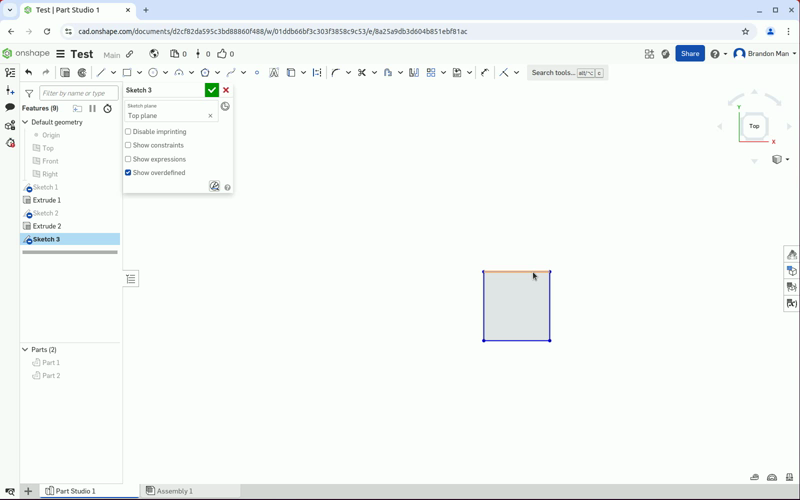
scroll(6)
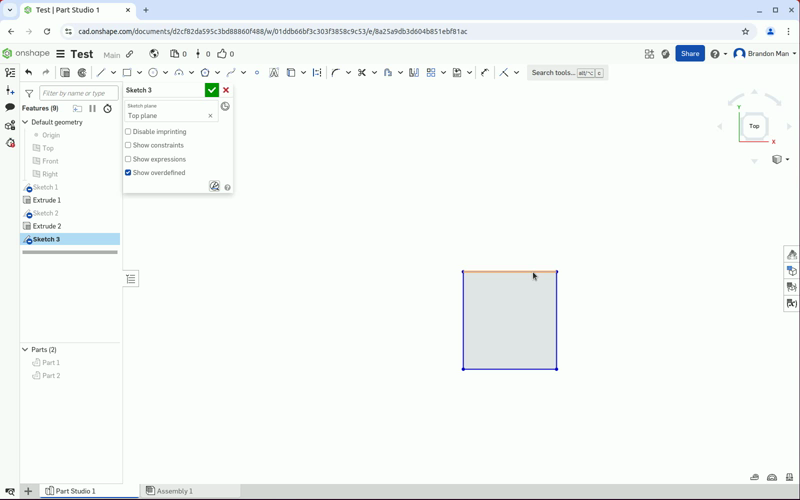
scroll(6)
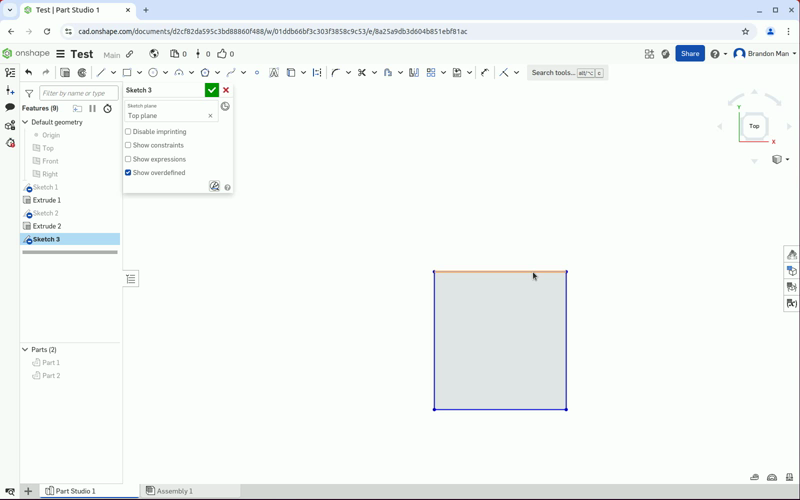
scroll(6)
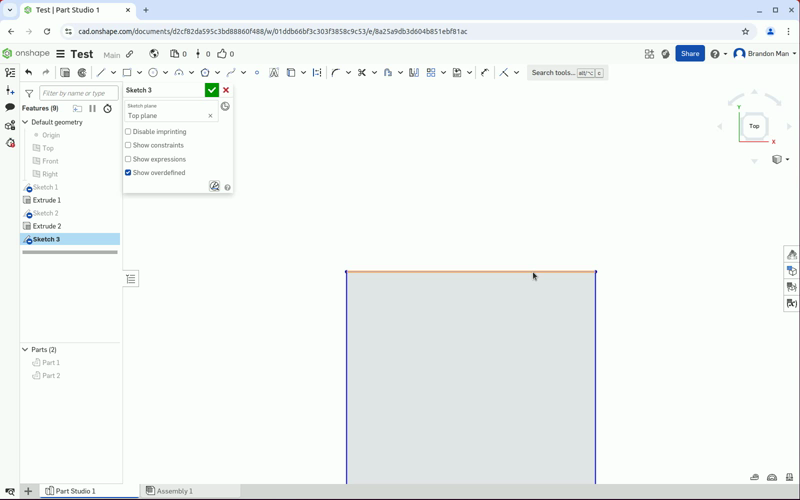
click(533, 271)
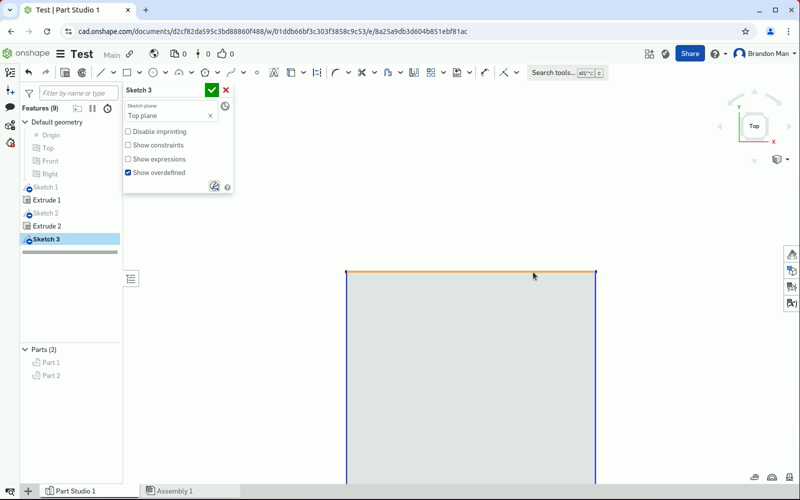
scroll(-6)
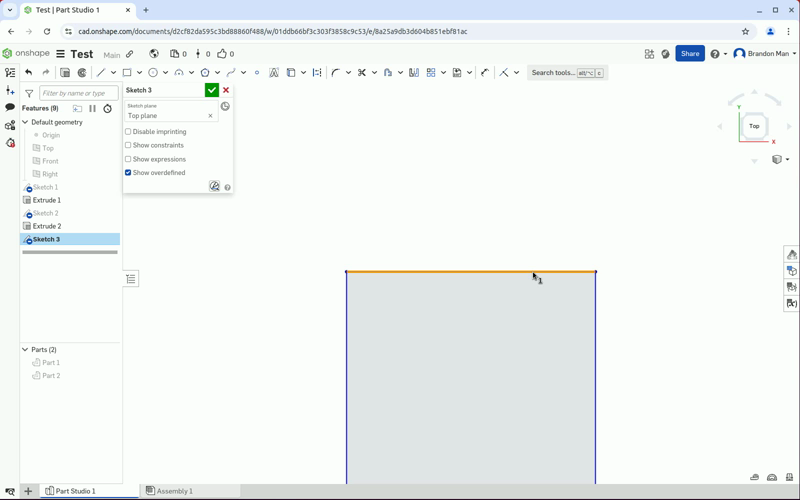
scroll(-6)
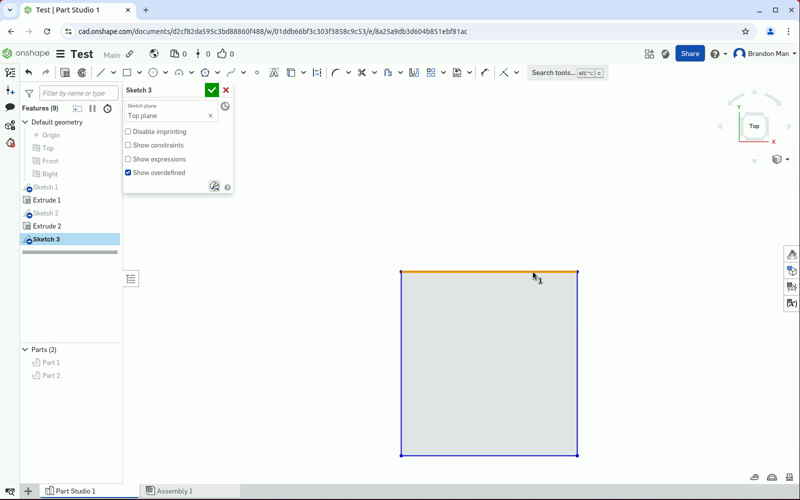
scroll(-6)
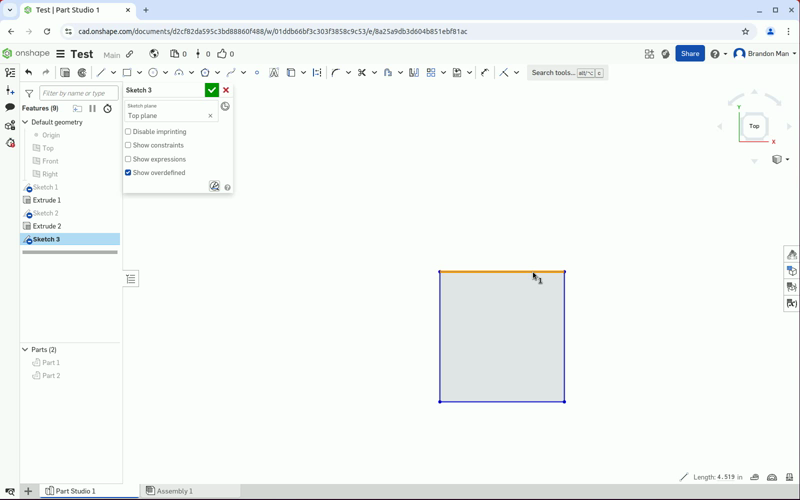
scroll(-6)
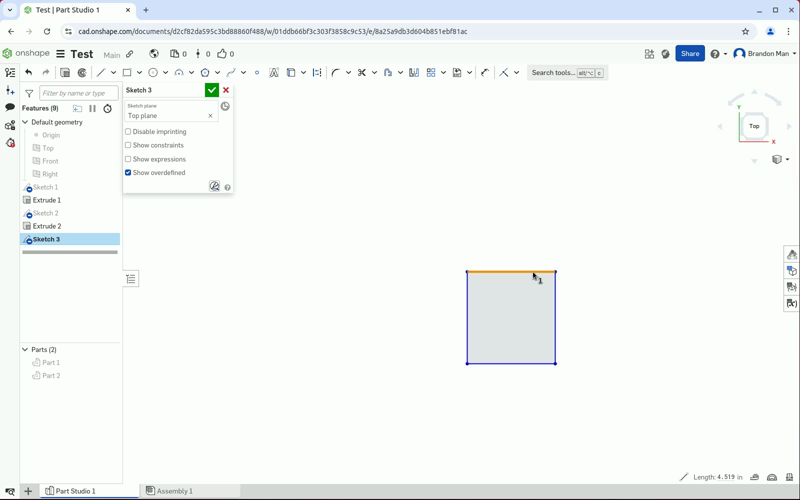
scroll(-6)
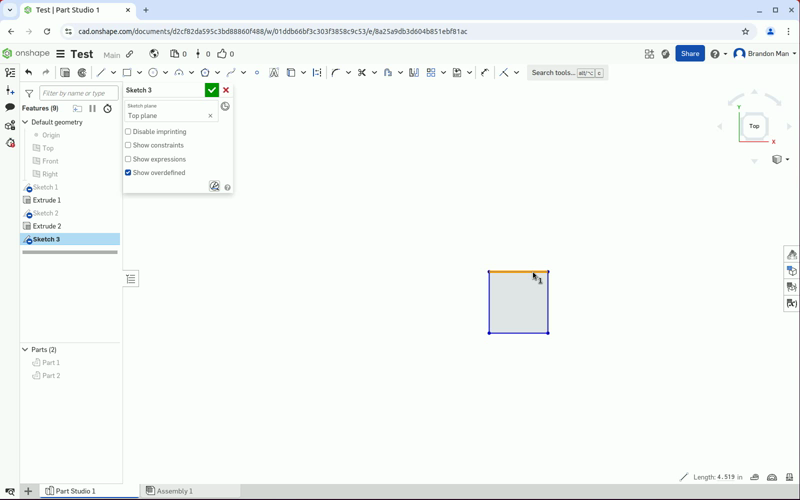
scroll(-6)
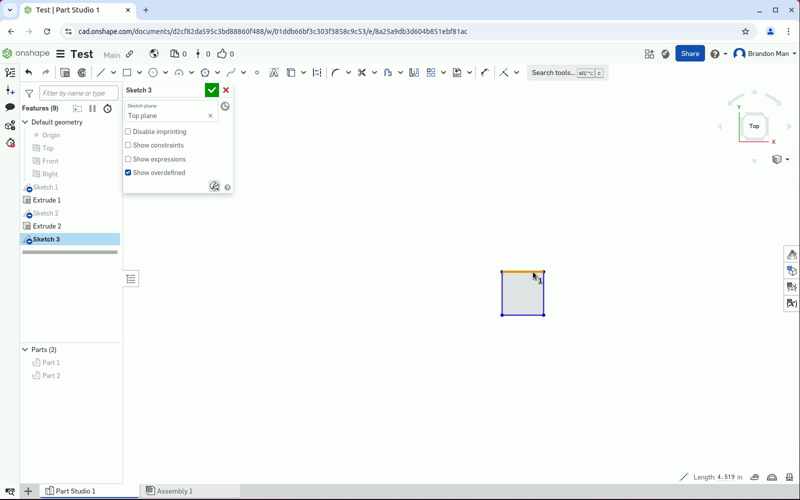
scroll(-6)
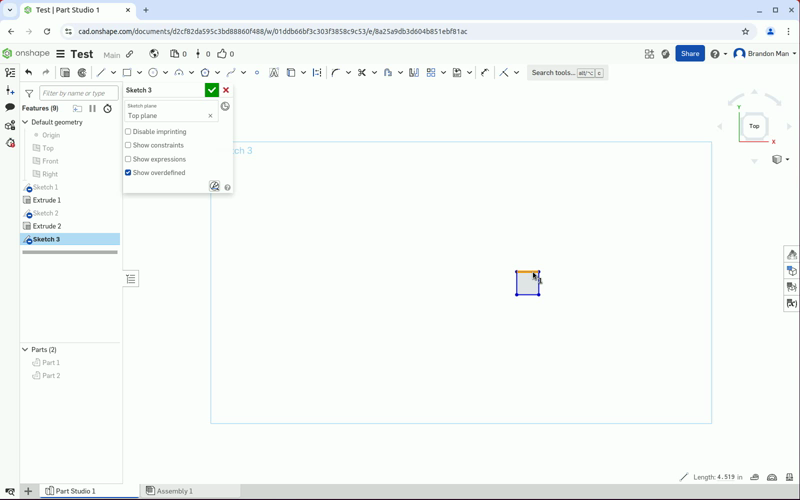
mouse_move(73, 352)
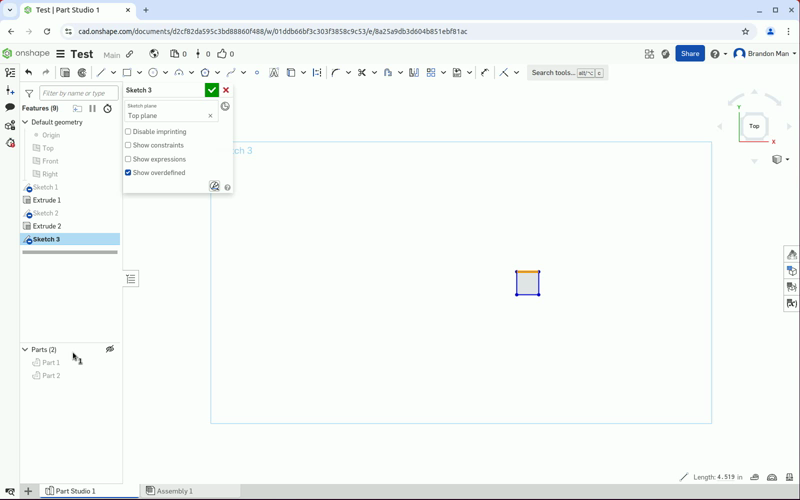
key(shift+y)
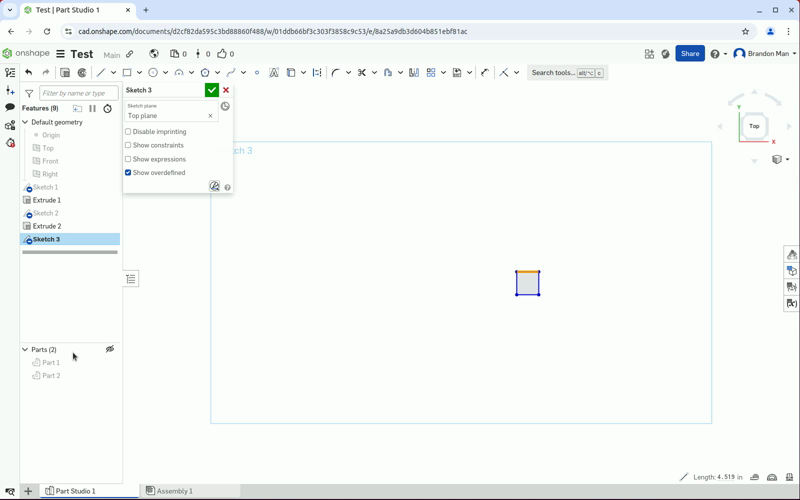
key(shift+e)
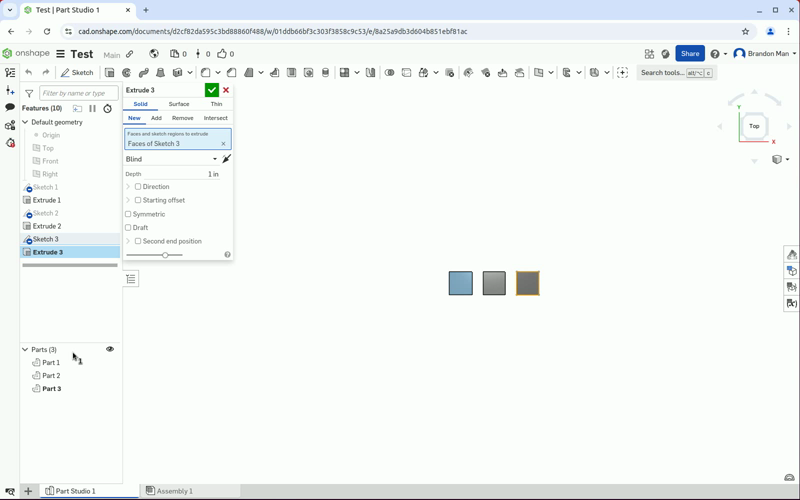
mouse_move(143, 106)
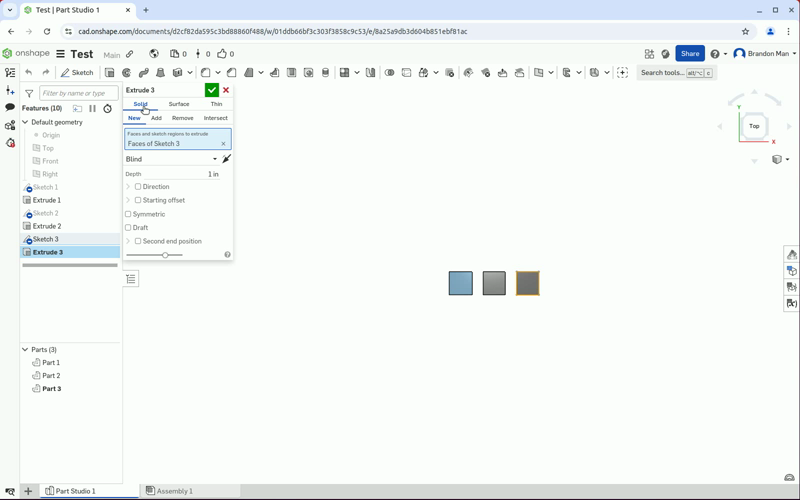
click(143, 106)
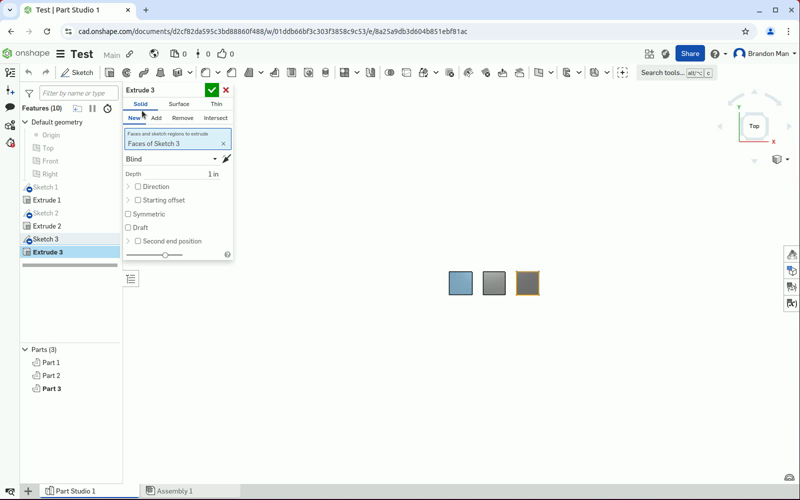
mouse_move(137, 120)
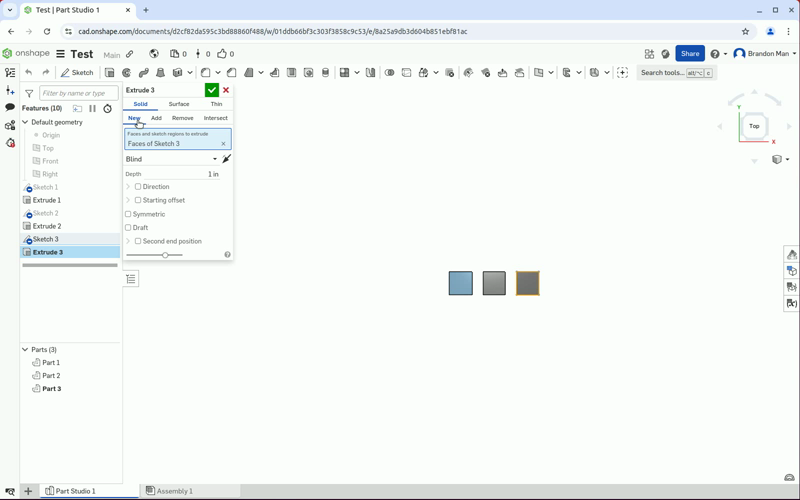
click(137, 120)
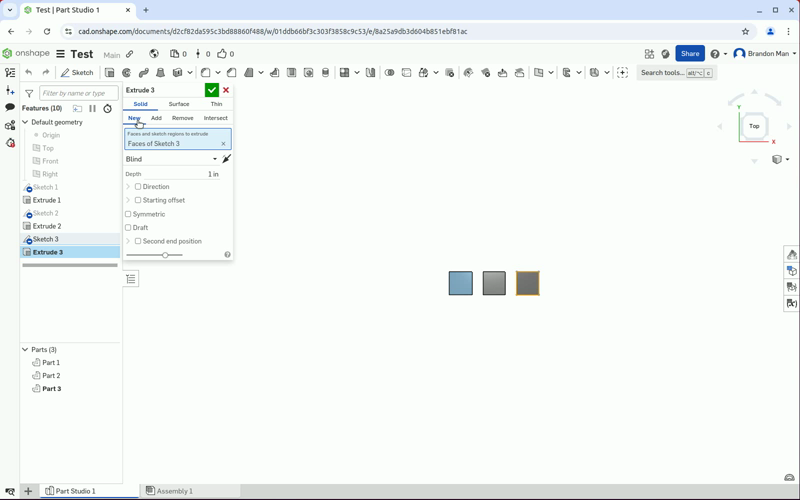
key(tab, 4)
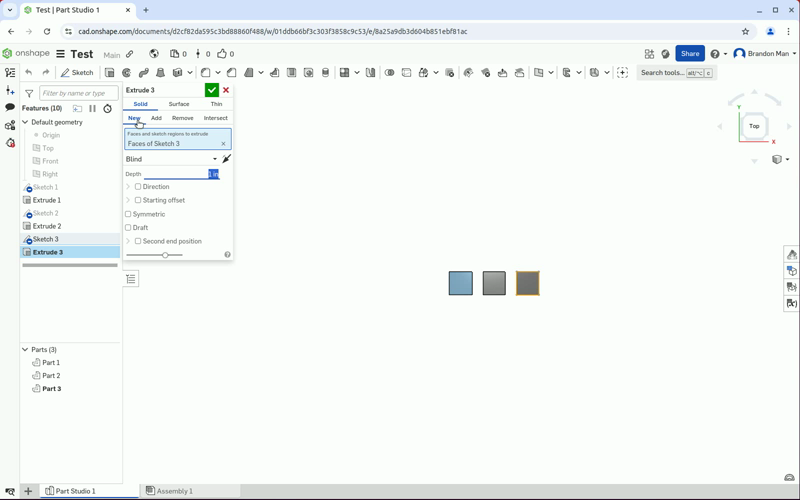
text(1.444)
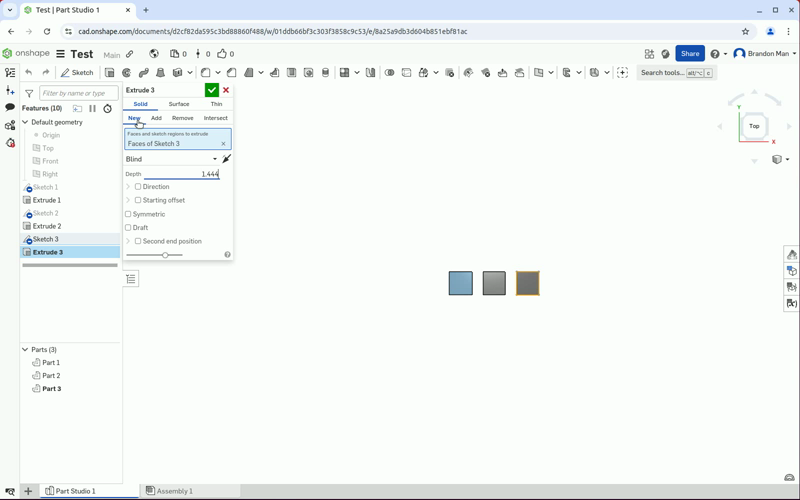
key(enter)
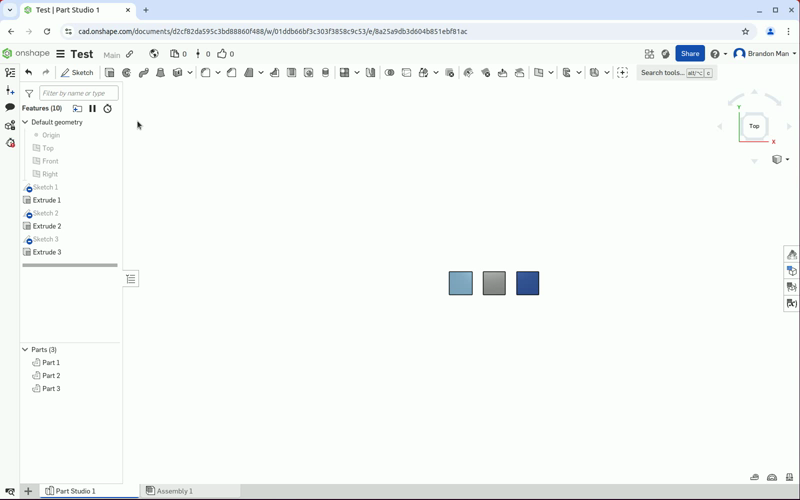
key(shift+h)
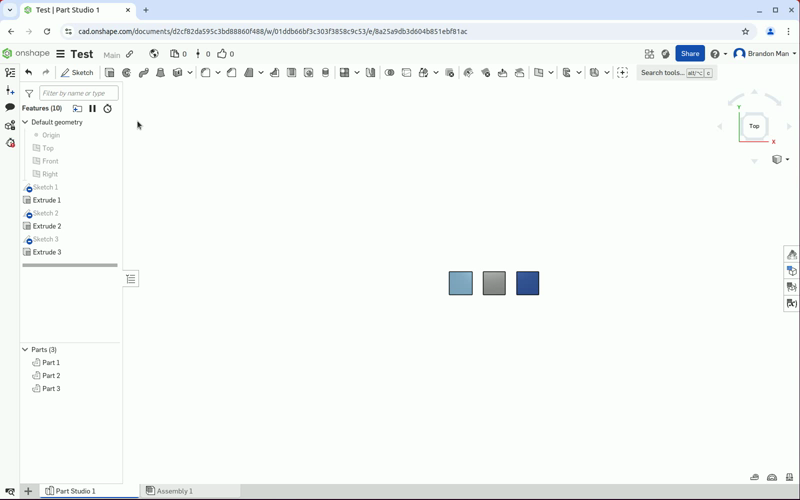
key(shift+h)
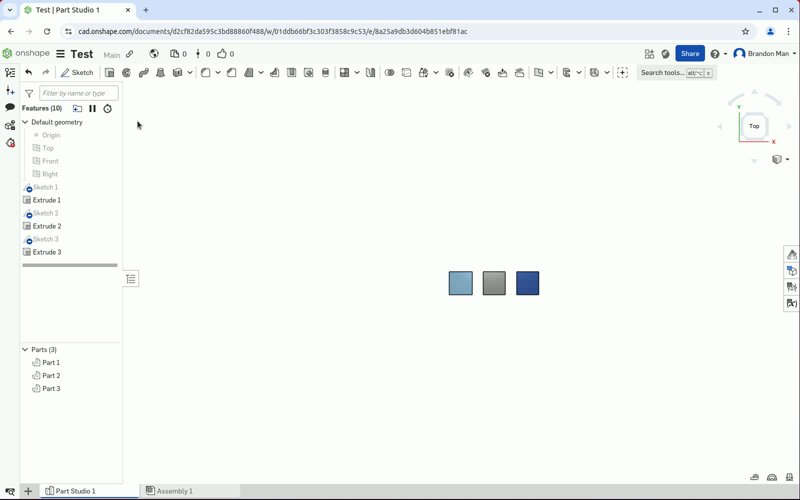
mouse_move(73, 189)
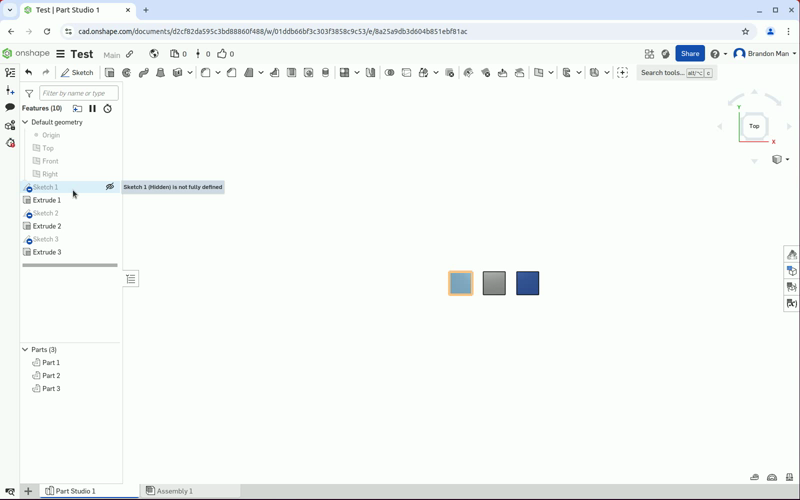
click(73, 189)
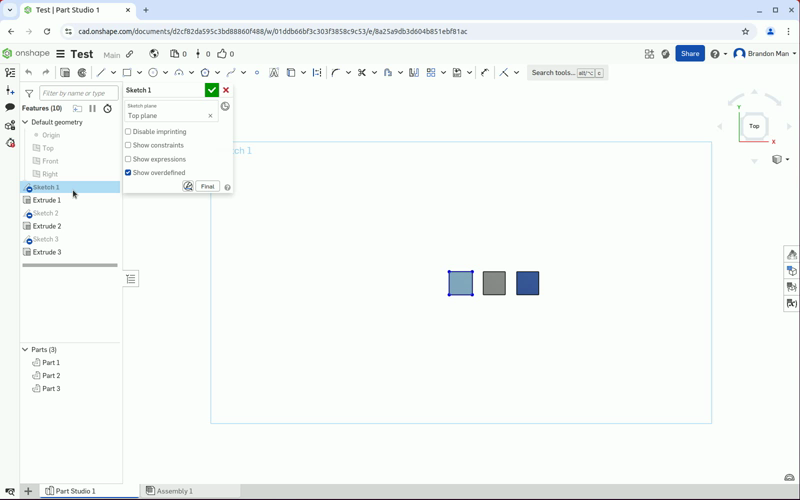
mouse_move(229, 92)
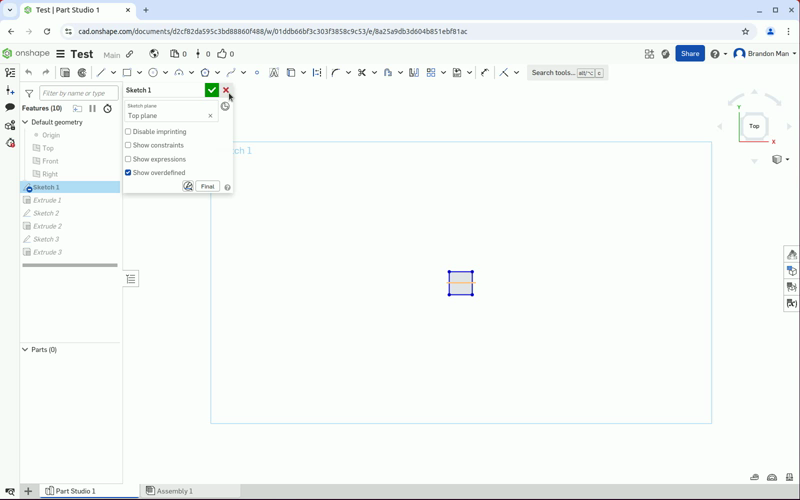
click(229, 92)
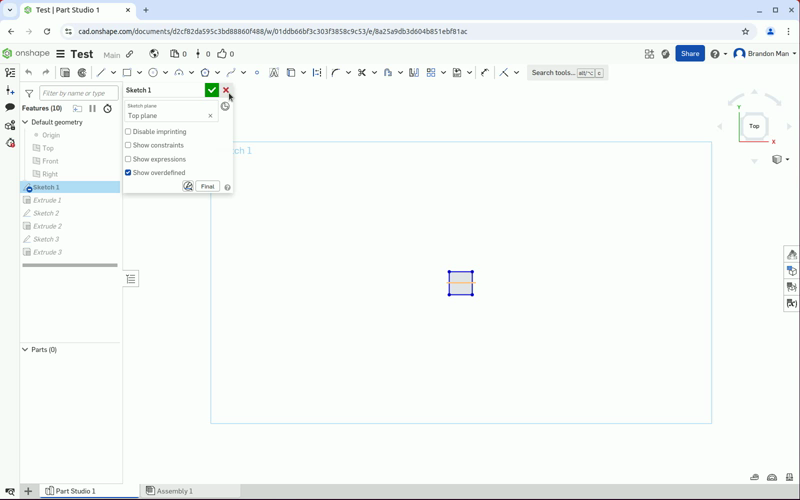
key(shift+s)
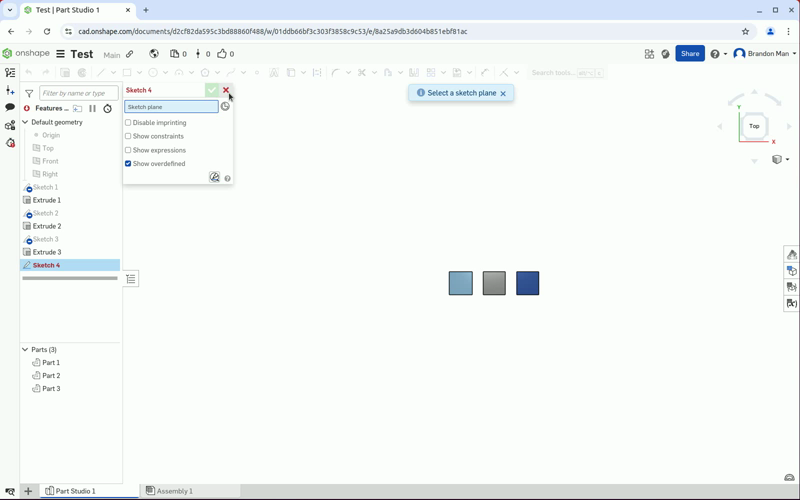
mouse_move(73, 150)
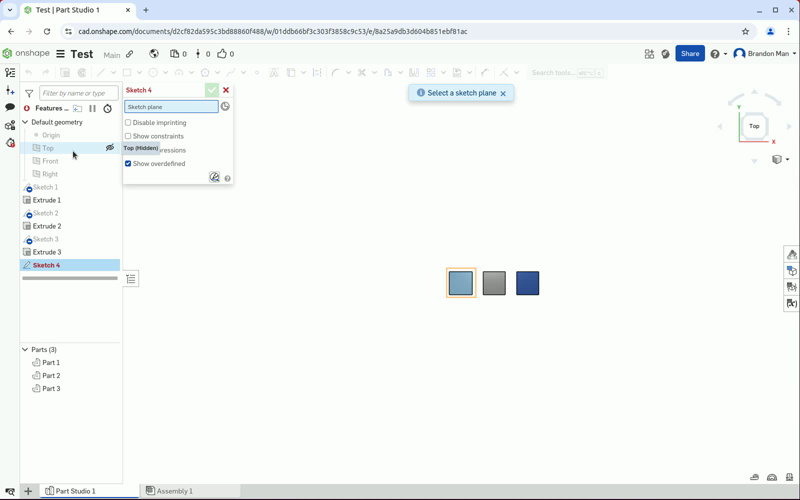
click(73, 150)
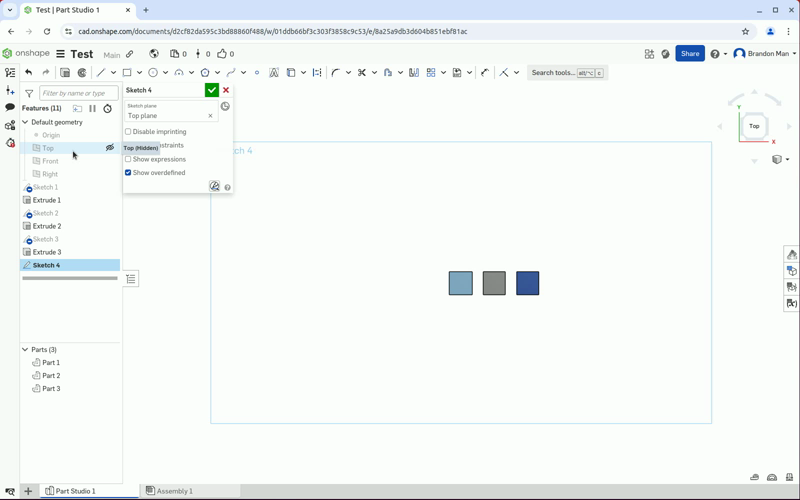
mouse_move(73, 352)
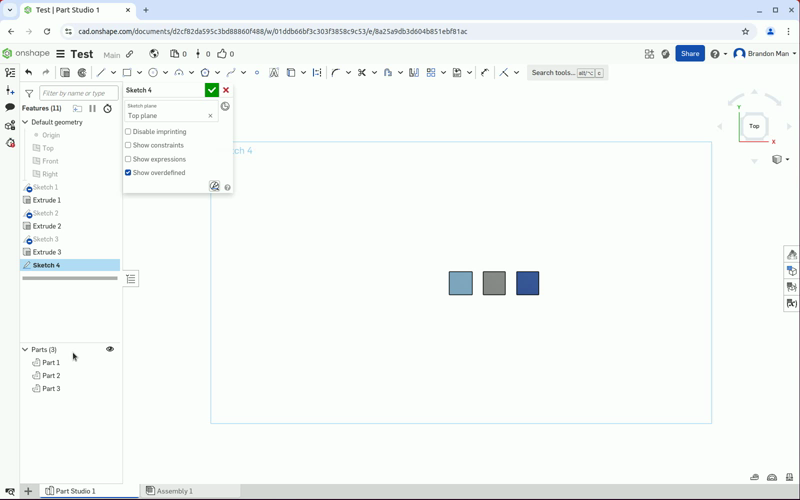
key(y)
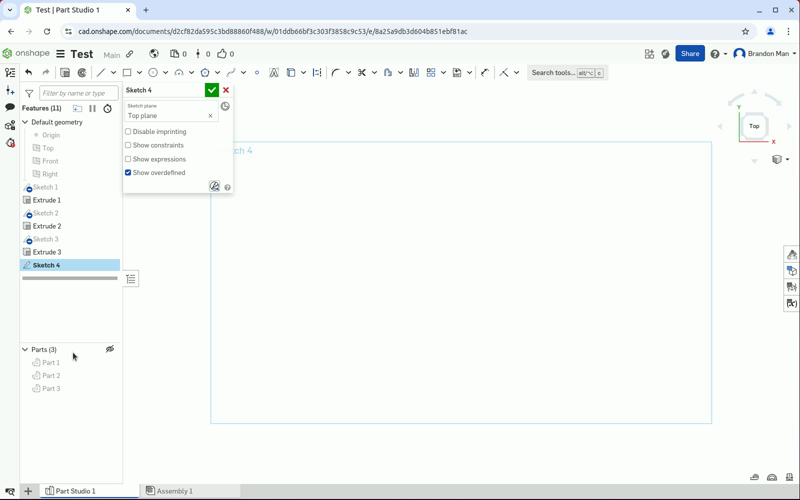
key(l)
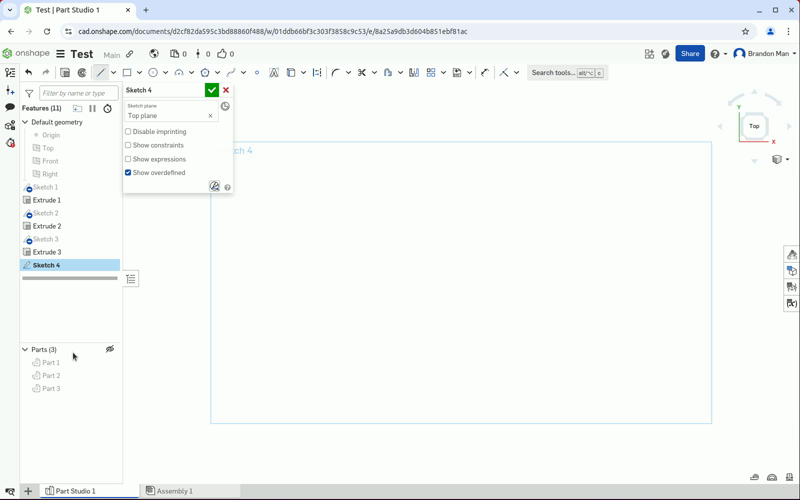
key_down(shift)
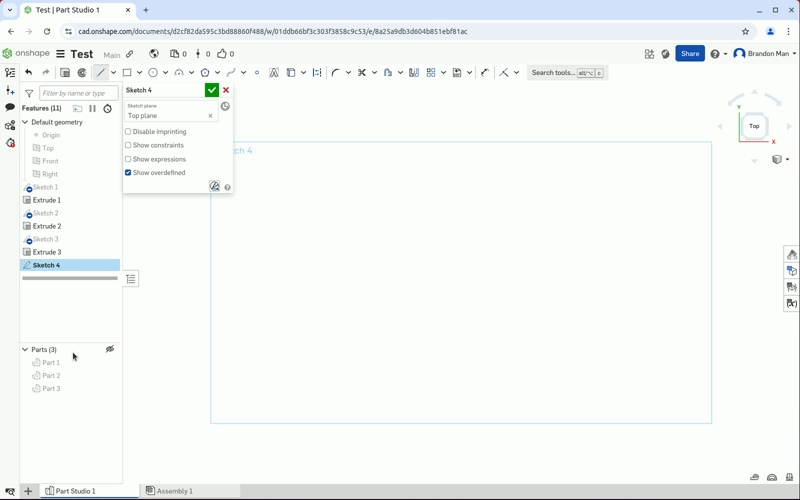
mouse_move(549, 294)
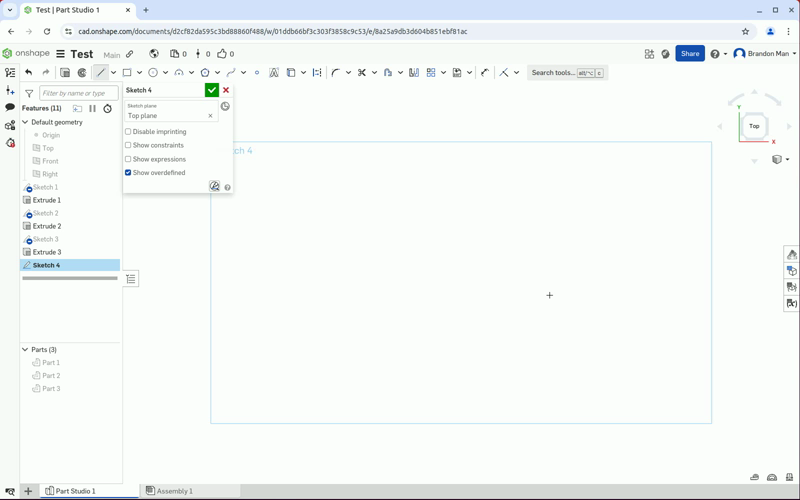
click(549, 294)
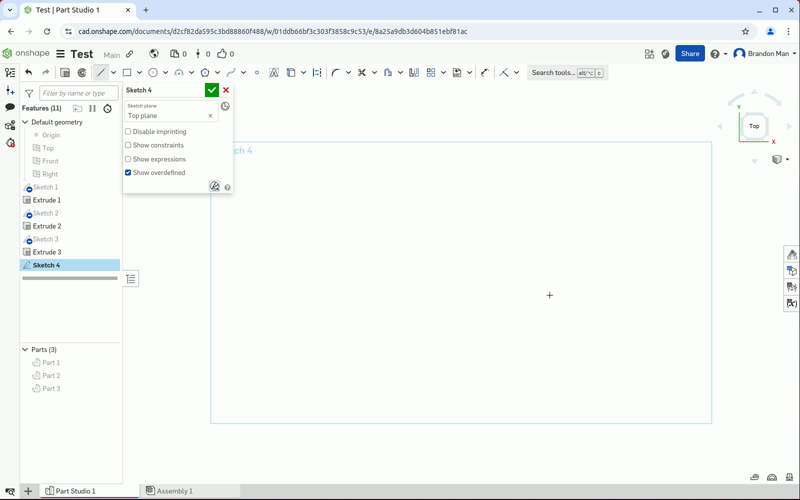
key_up(shift)
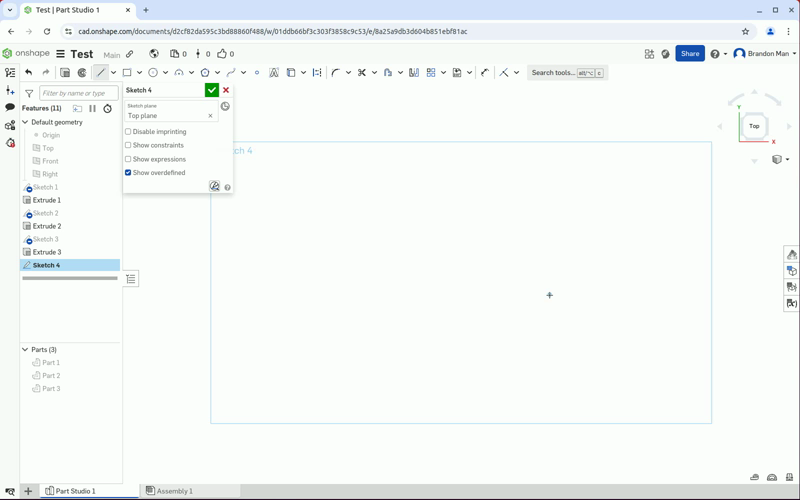
key_down(shift)
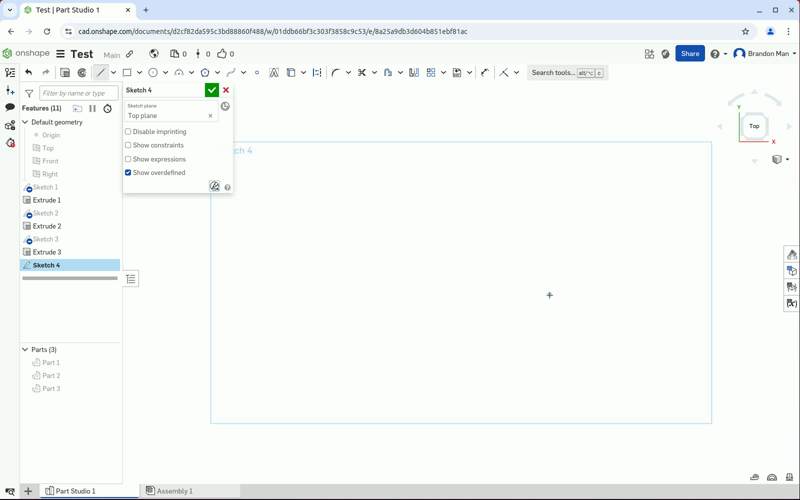
mouse_move(579, 294)
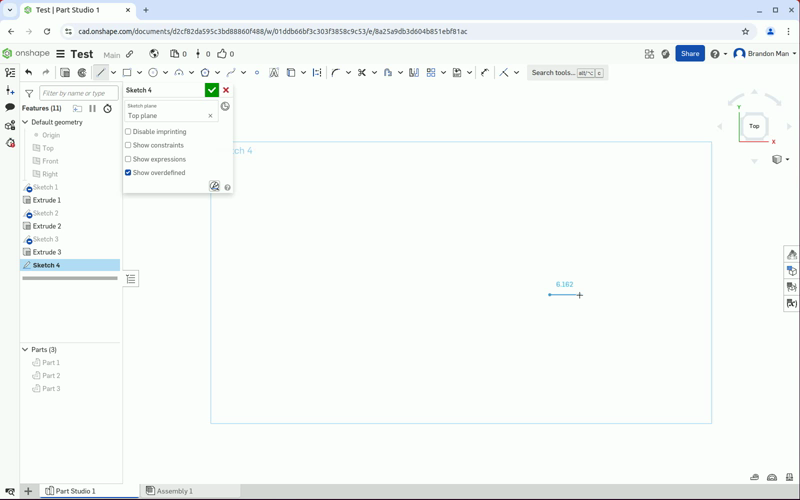
mouse_move(574, 294)
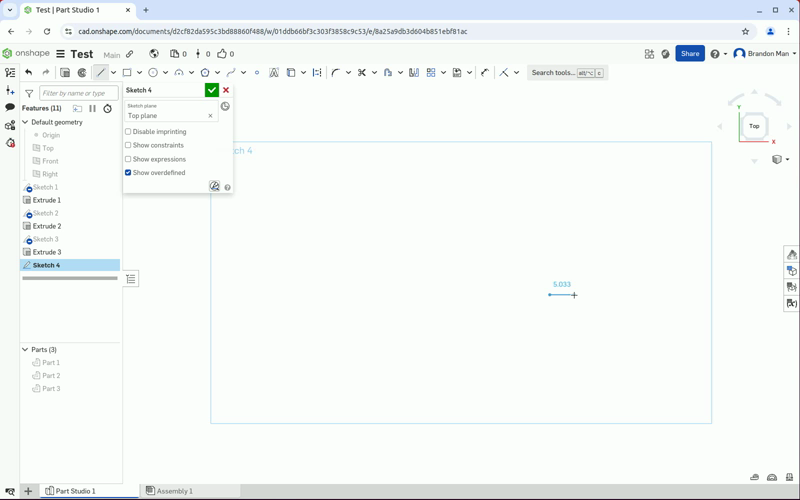
click(574, 294)
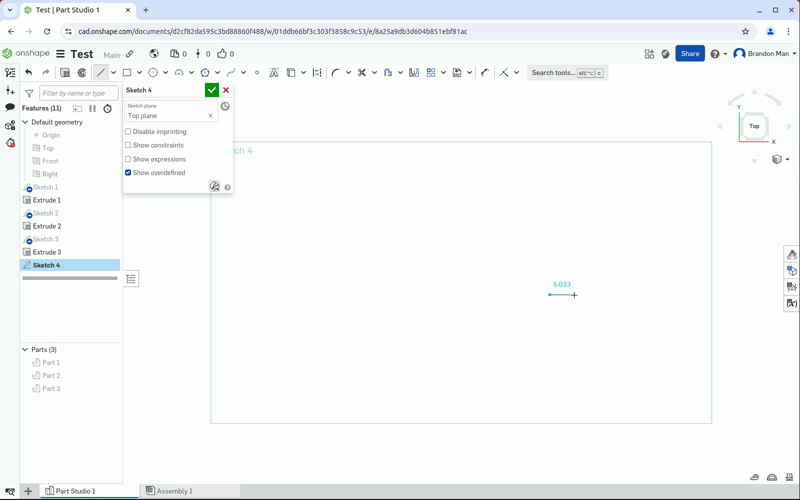
key_up(shift)
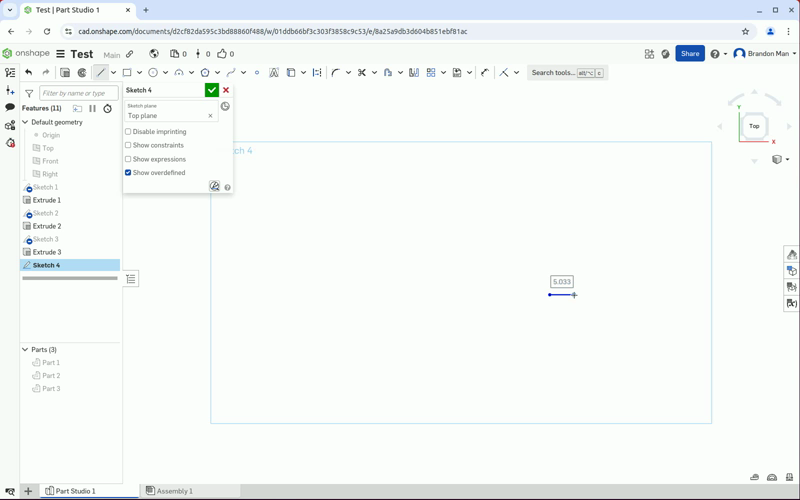
key_down(shift)
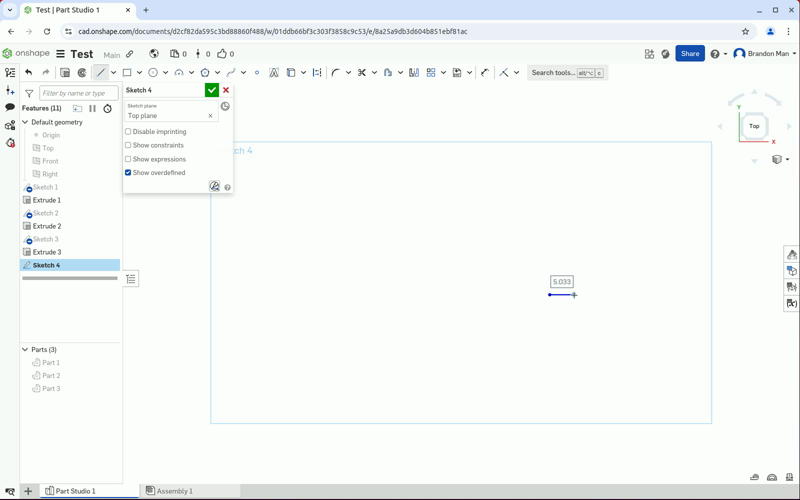
mouse_move(589, 294)
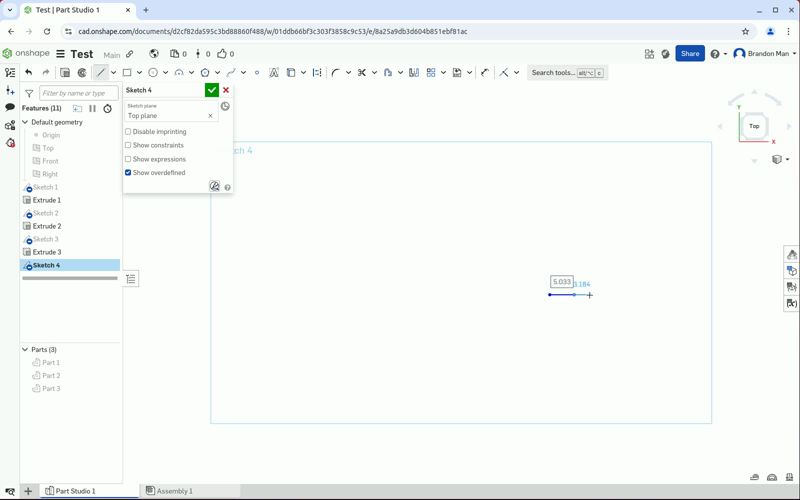
mouse_move(574, 271)
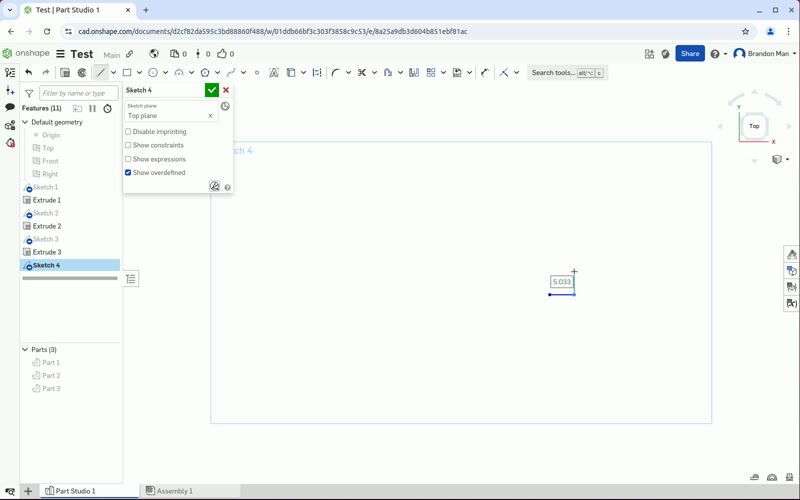
click(574, 271)
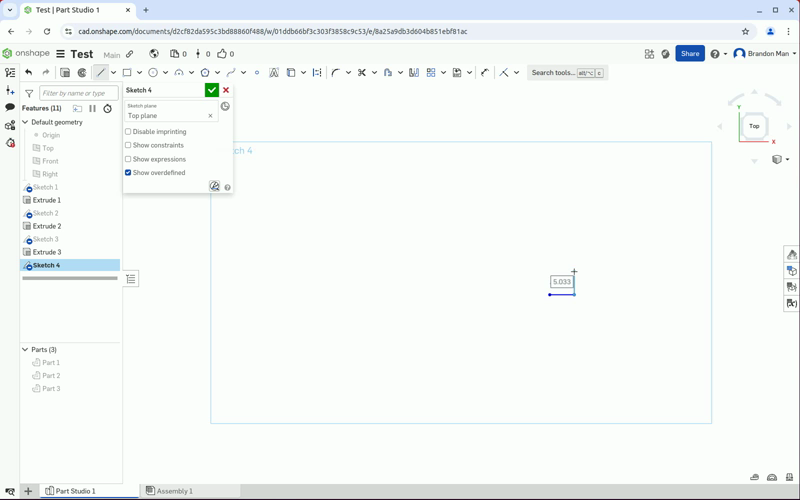
key_up(shift)
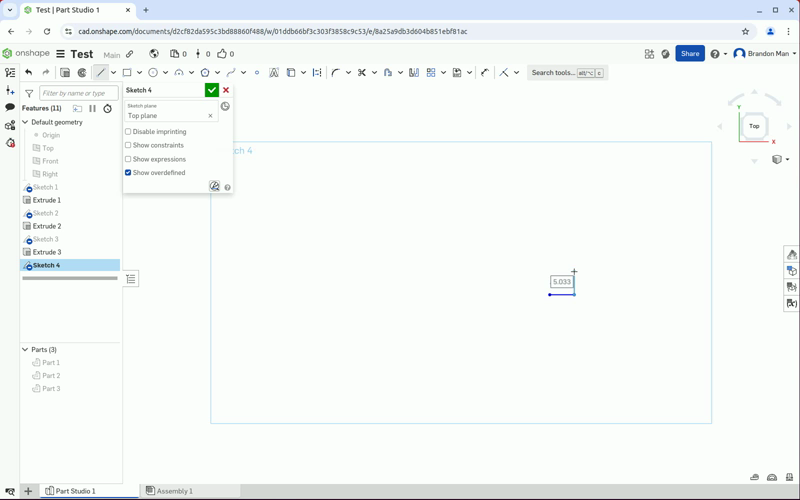
key_down(shift)
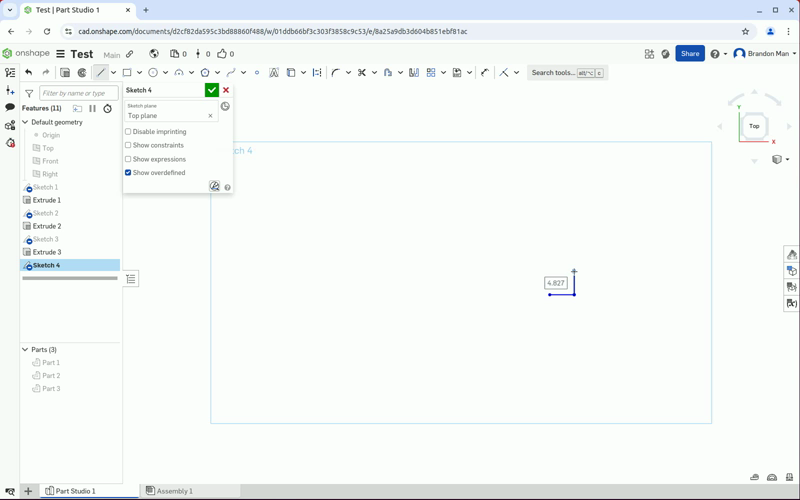
mouse_move(589, 271)
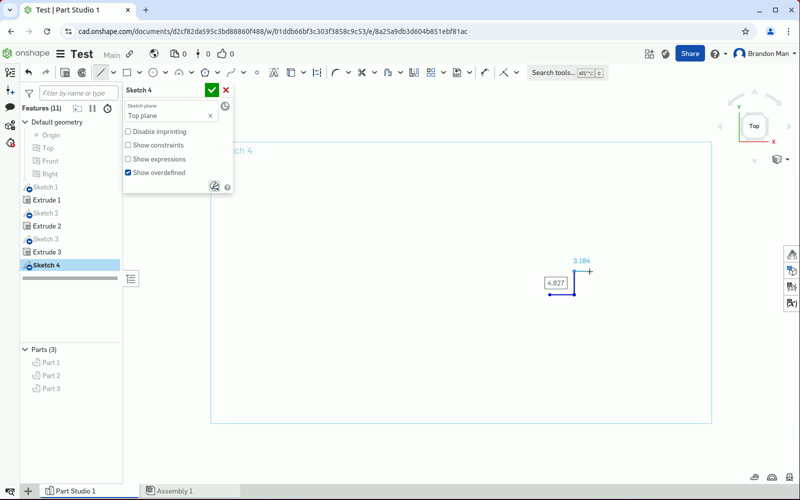
mouse_move(549, 271)
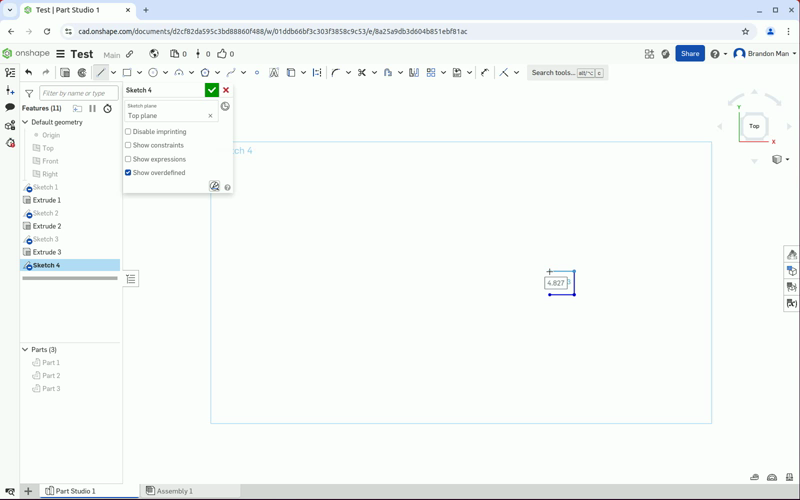
click(549, 271)
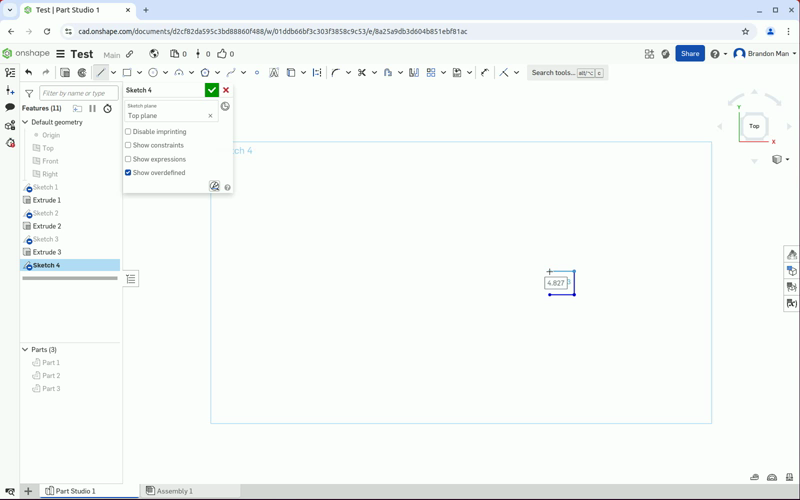
key_up(shift)
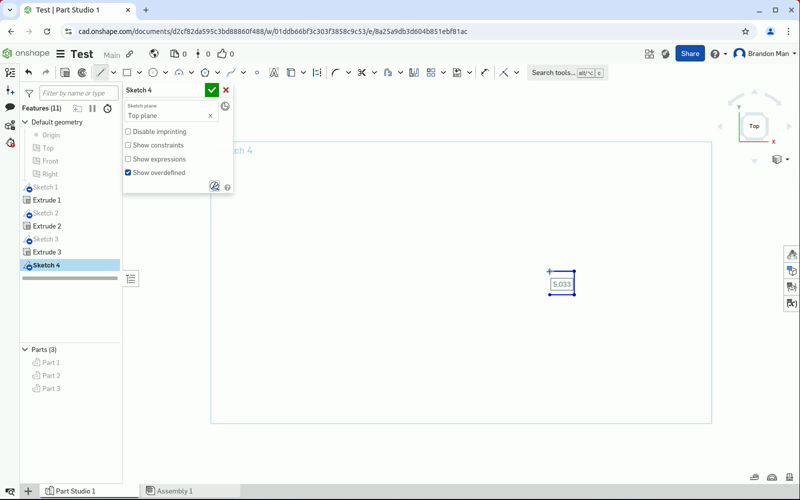
mouse_move(579, 271)
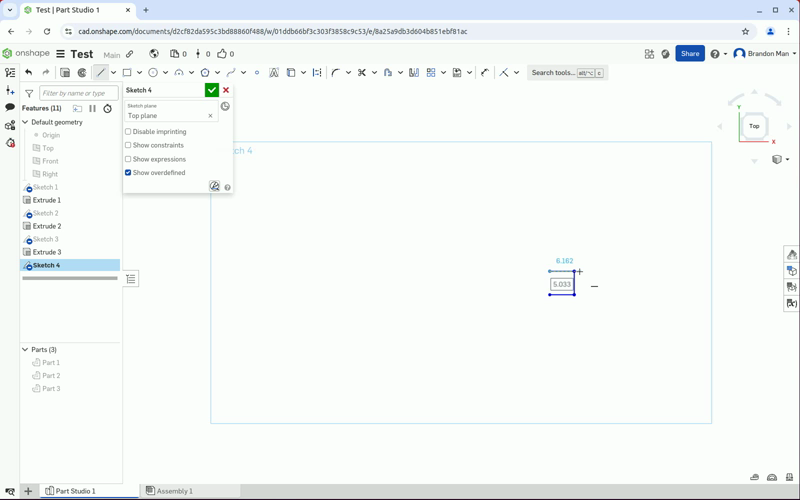
key_down(shift)
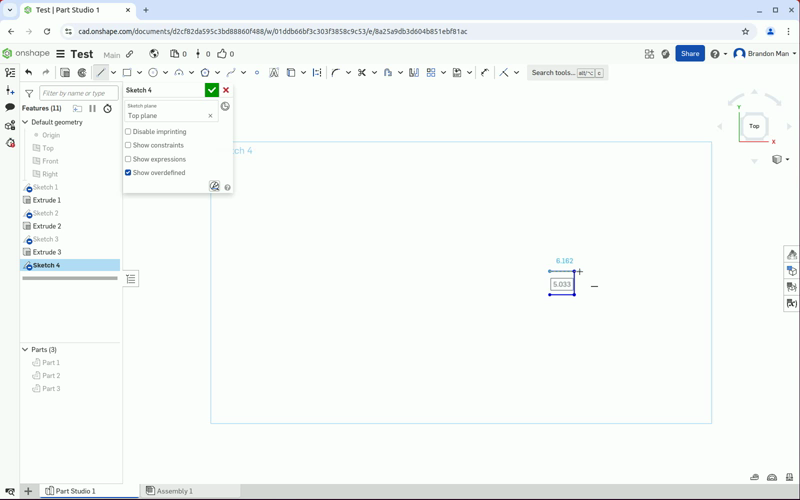
mouse_move(549, 294)
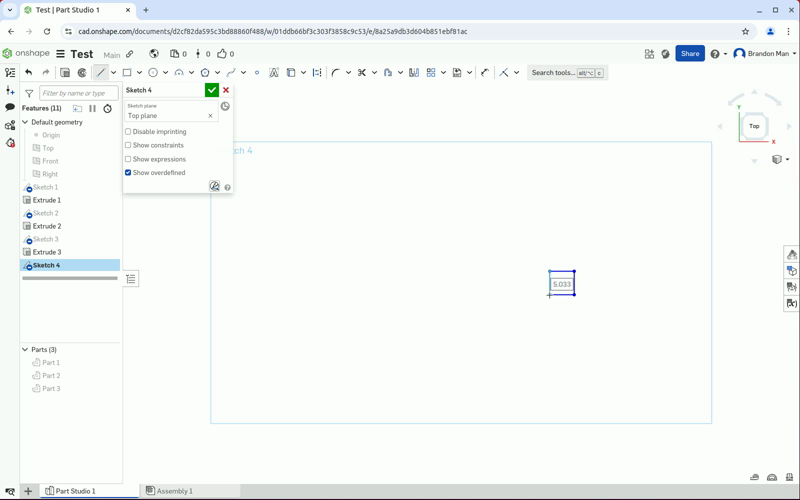
key_up(shift)
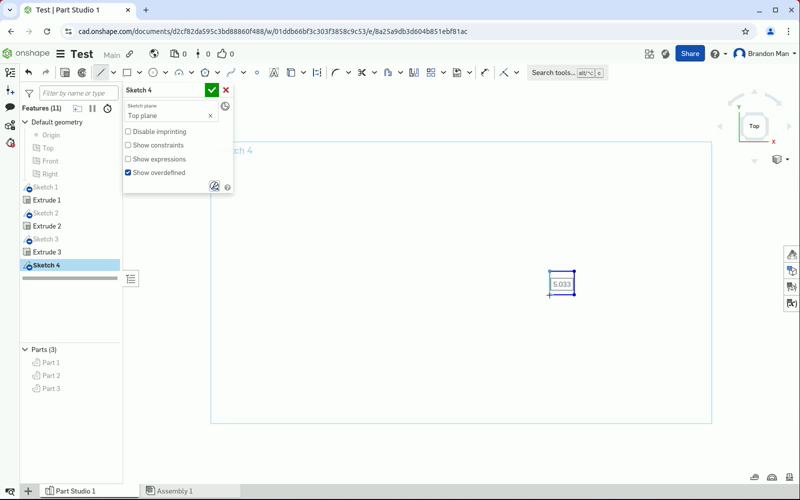
click(549, 294)
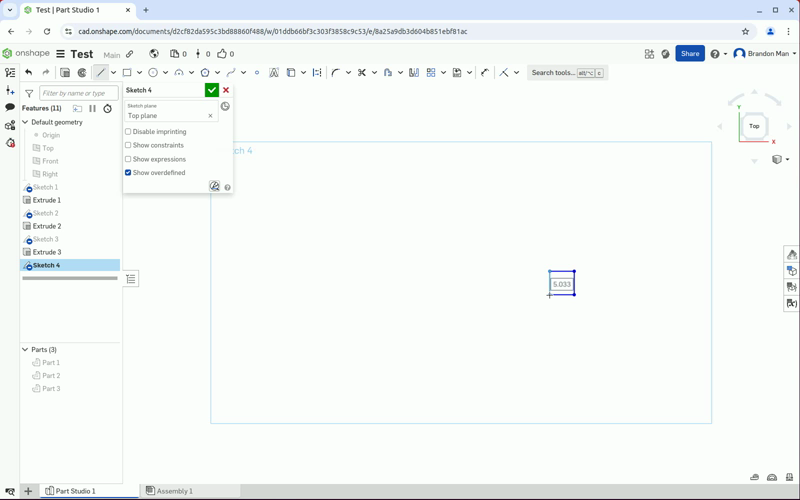
key(esc)
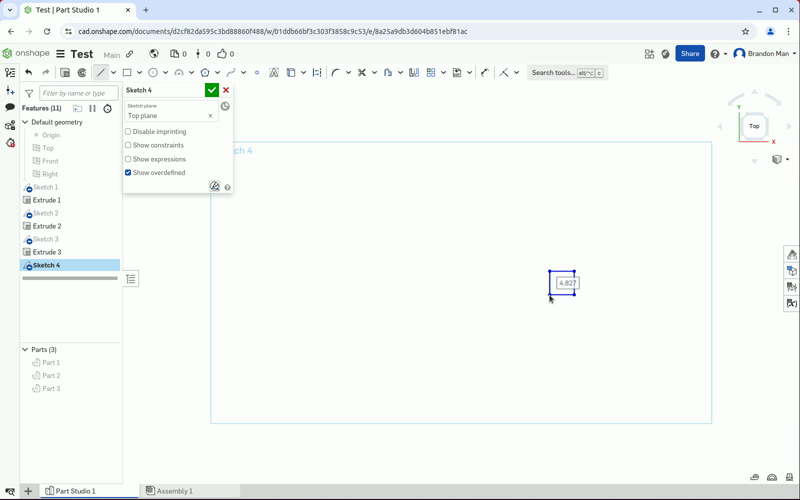
mouse_move(566, 287)
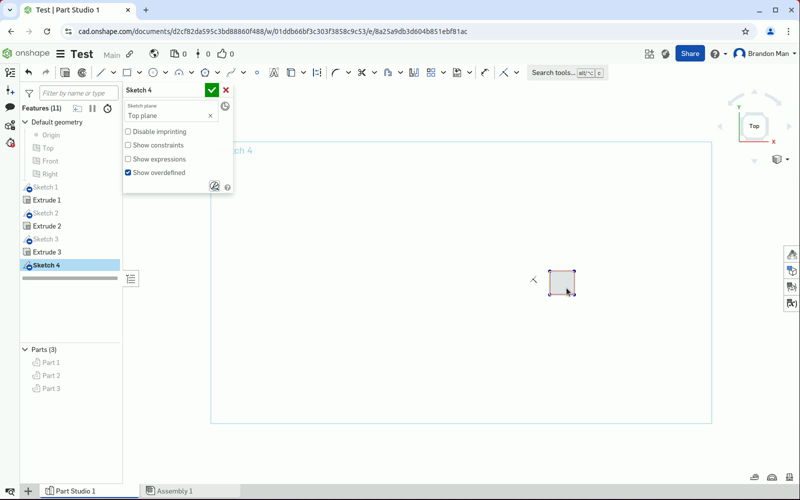
scroll(6)
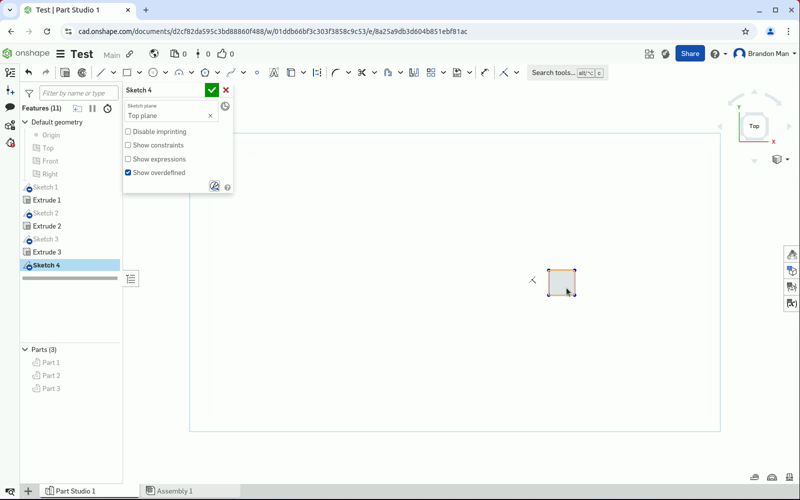
scroll(6)
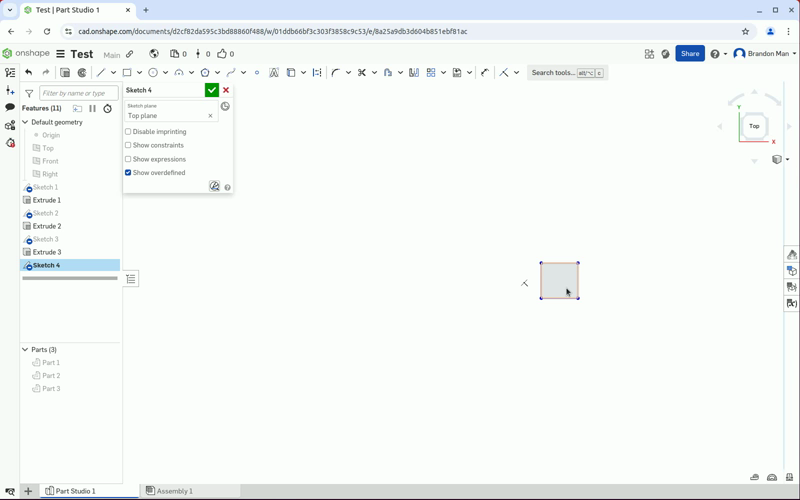
scroll(6)
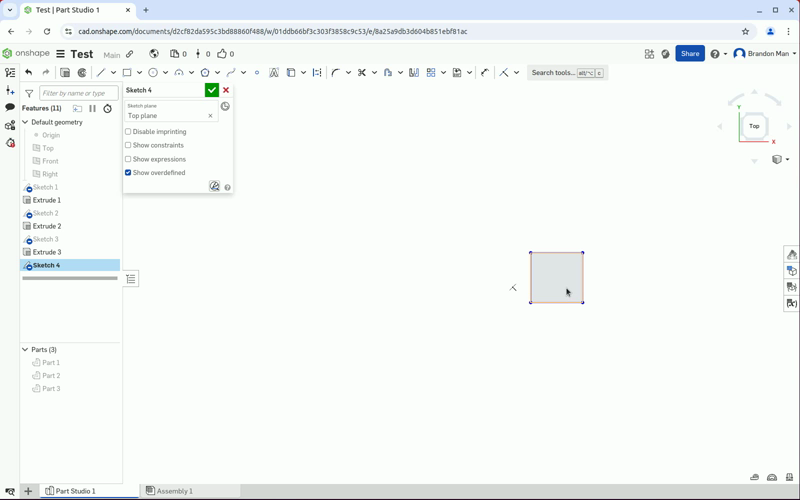
scroll(6)
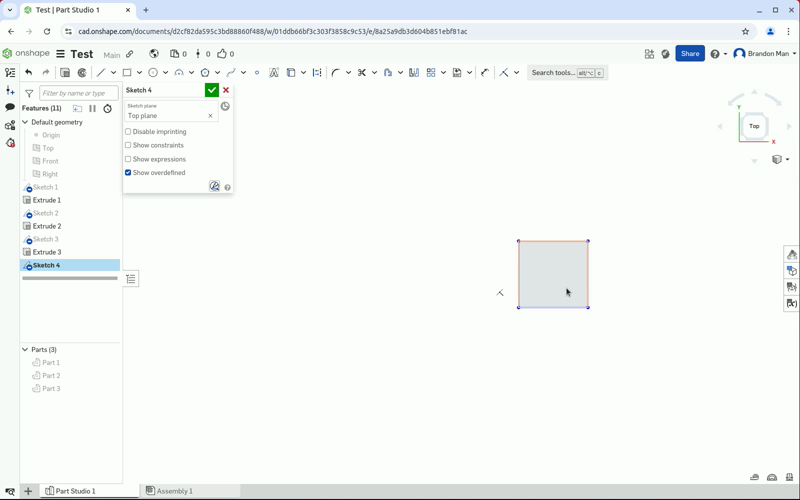
scroll(6)
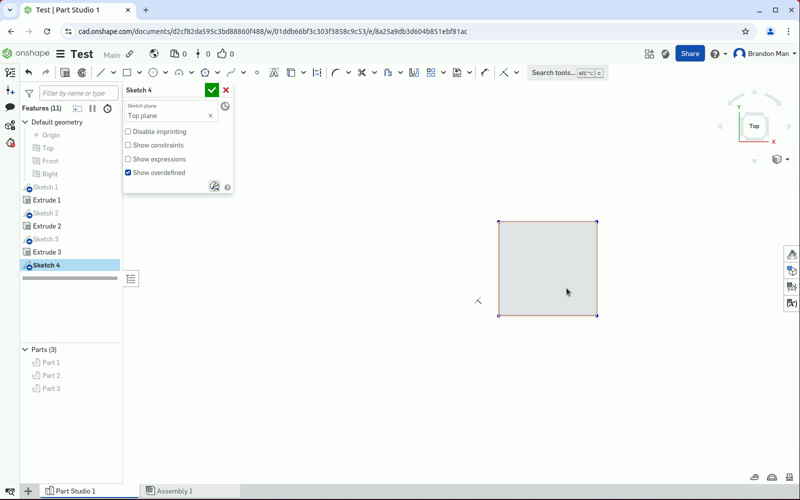
scroll(6)
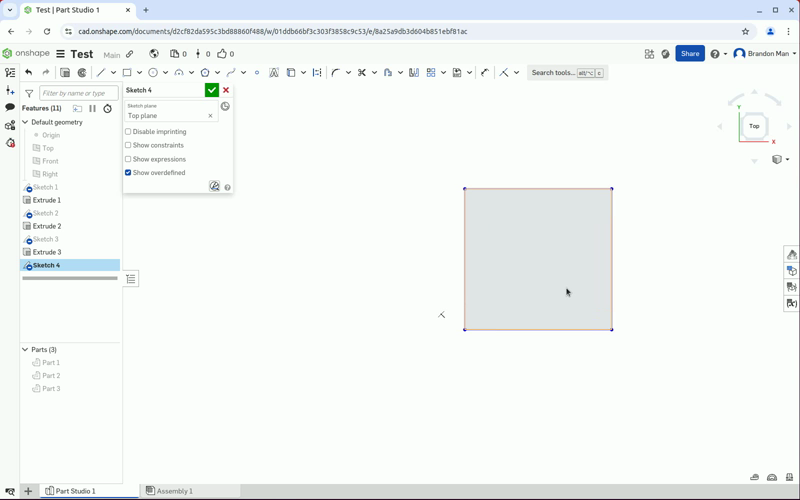
scroll(6)
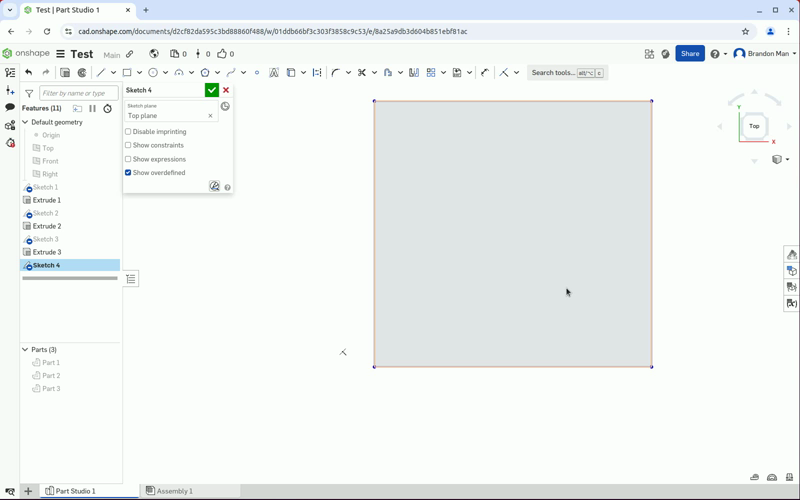
click(566, 287)
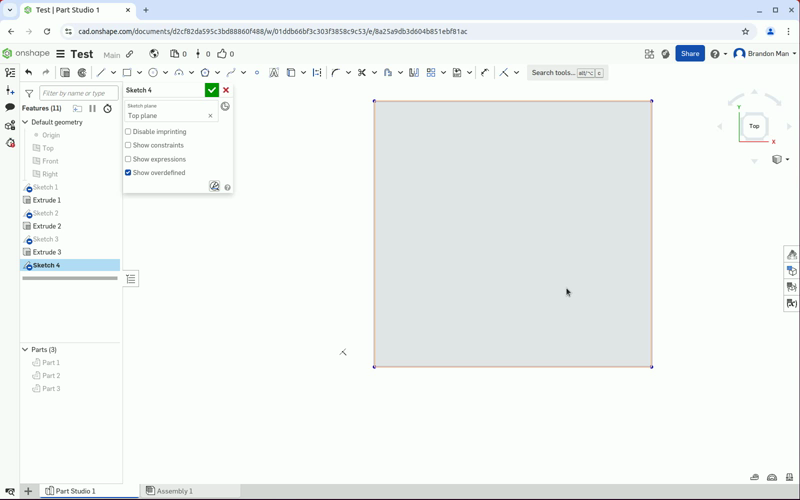
scroll(-6)
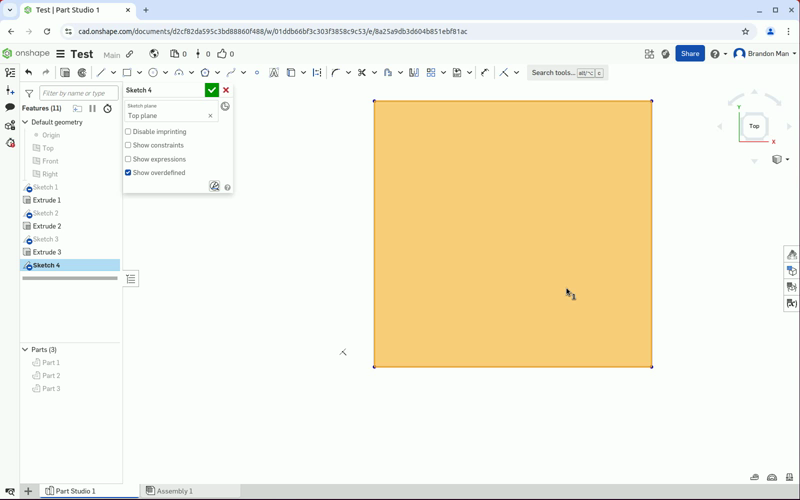
scroll(-6)
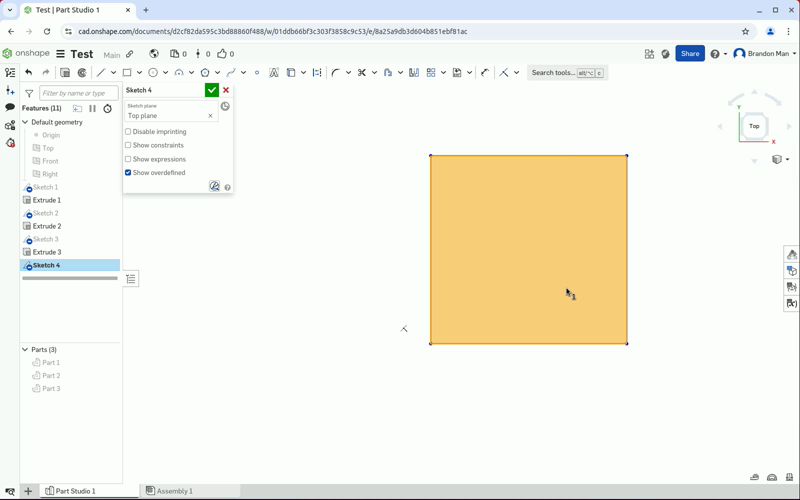
scroll(-6)
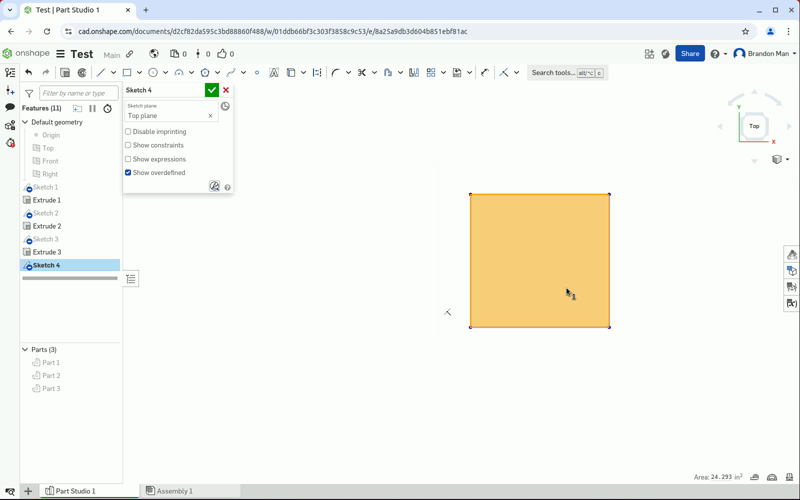
scroll(-6)
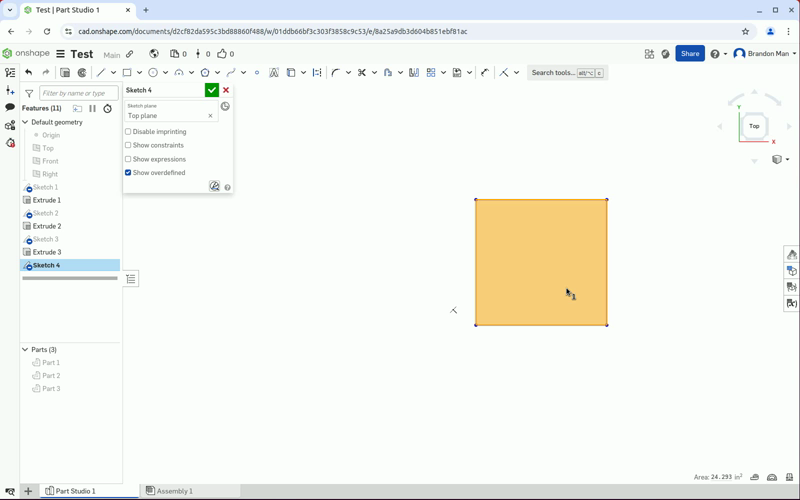
scroll(-6)
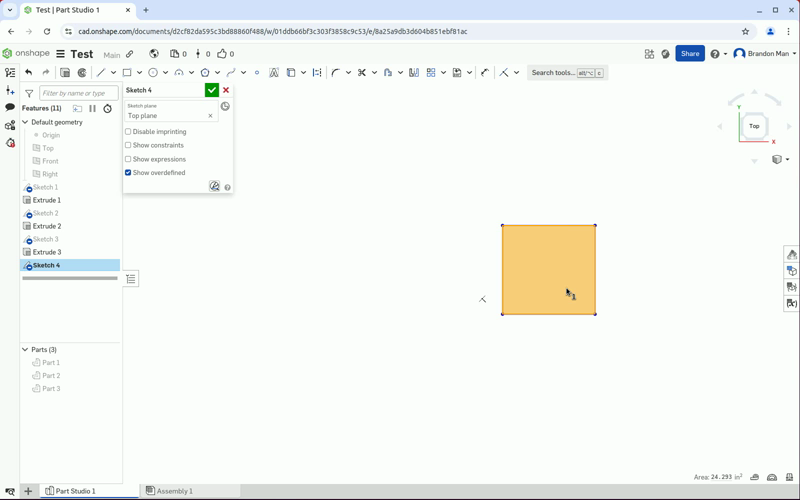
scroll(-6)
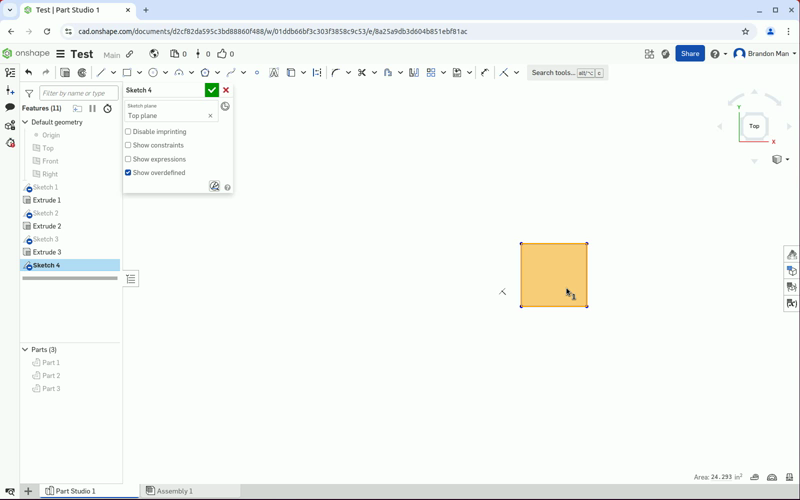
scroll(-6)
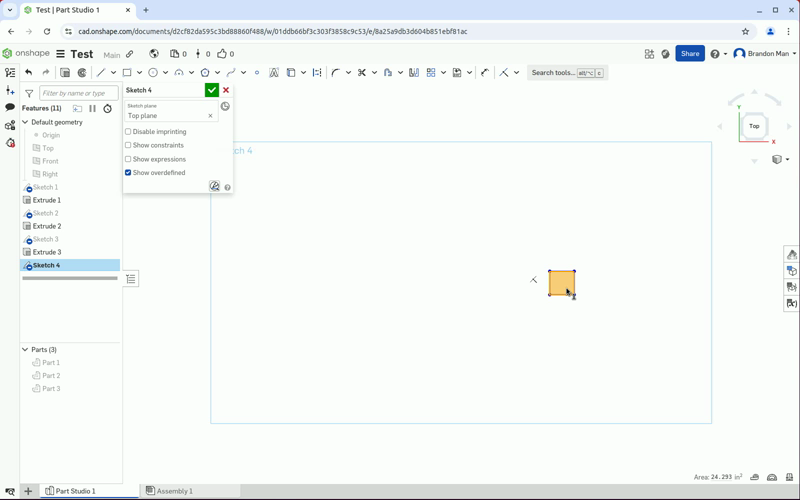
mouse_move(73, 352)
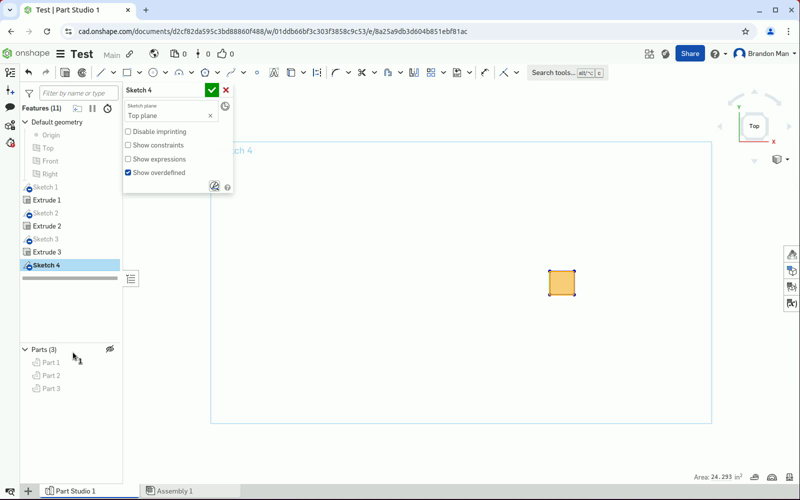
key(shift+y)
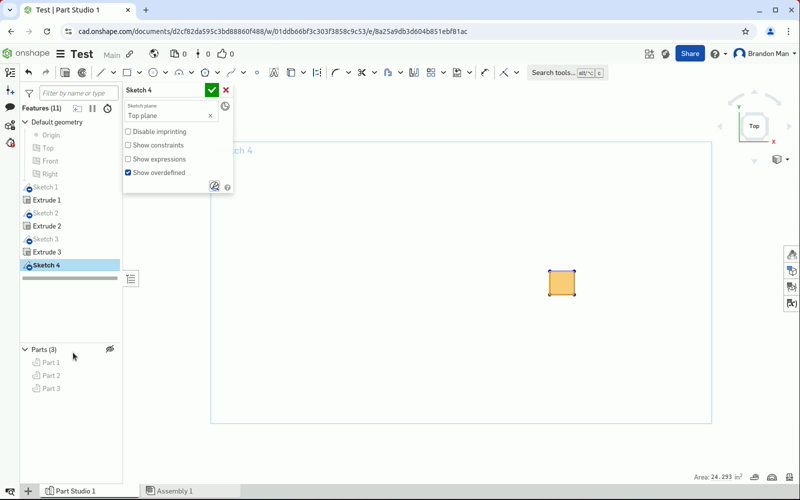
key(shift+e)
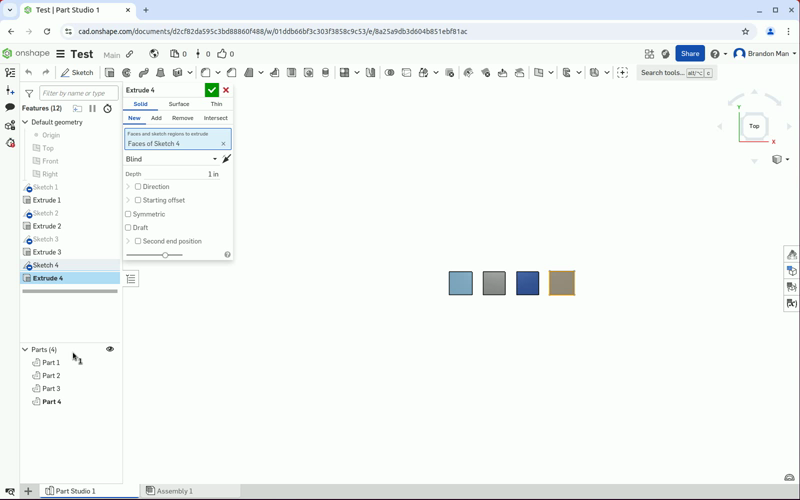
mouse_move(143, 106)
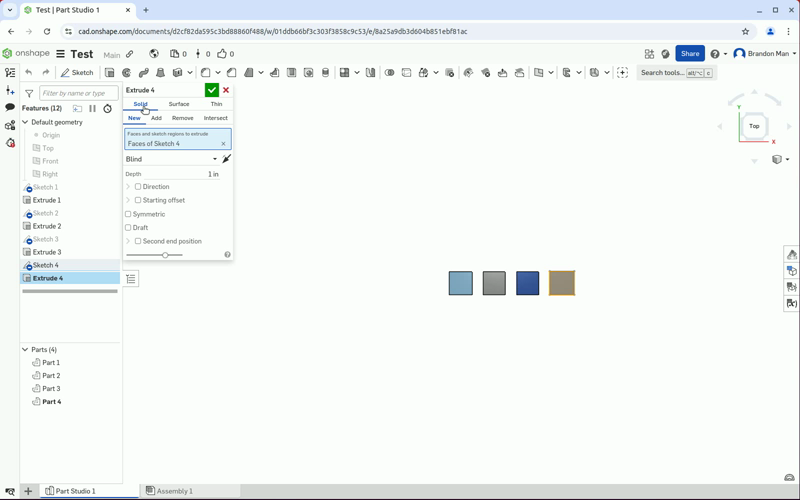
click(143, 106)
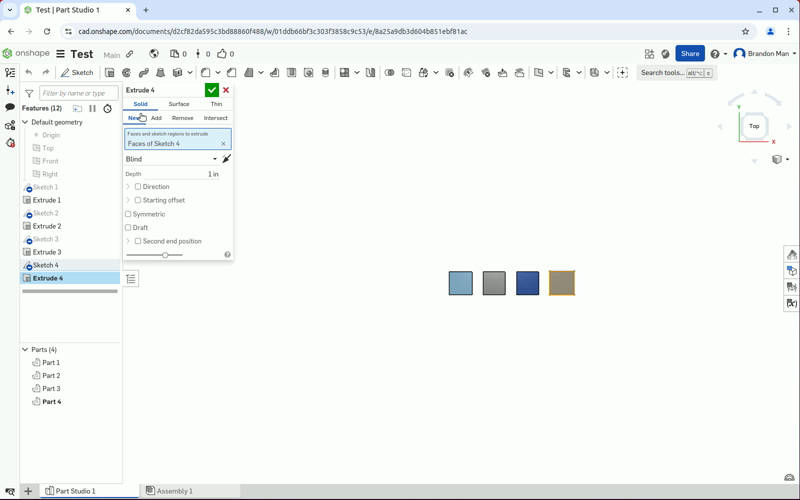
mouse_move(137, 120)
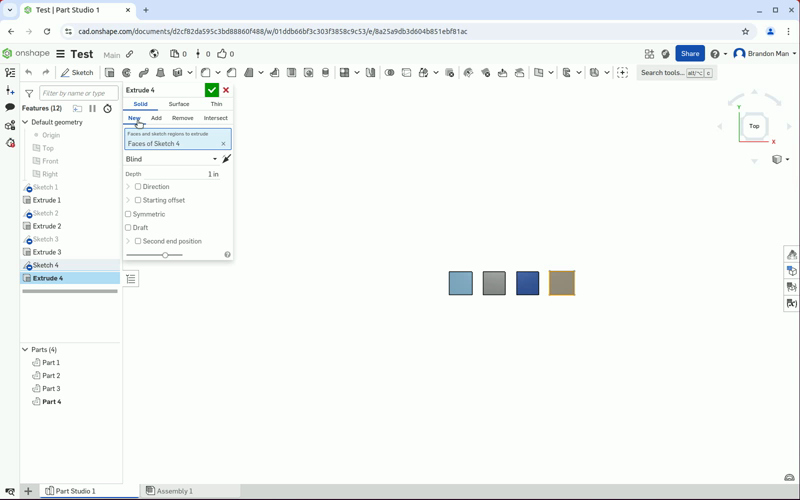
click(137, 120)
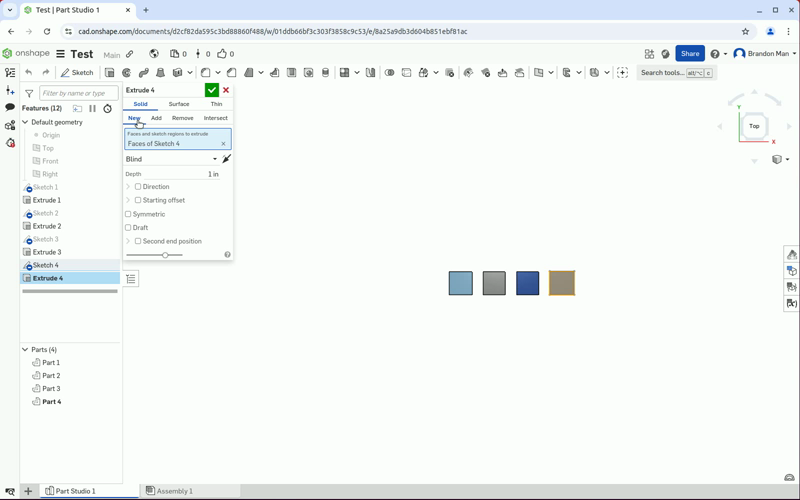
key(tab, 4)
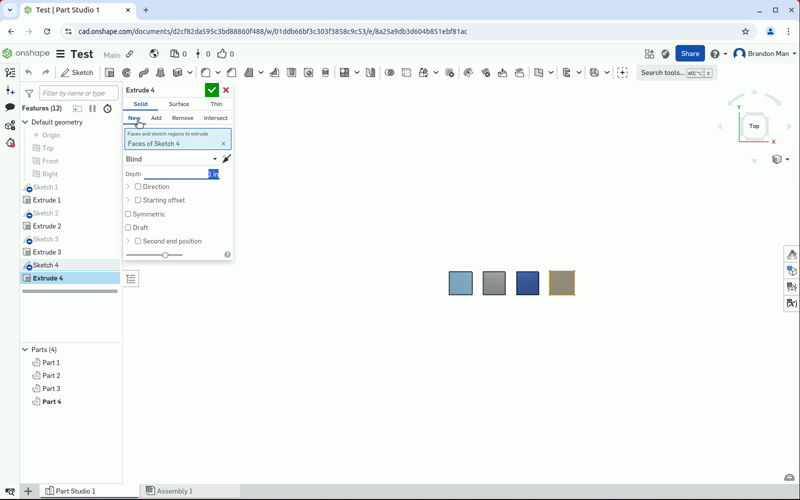
text(1.444)
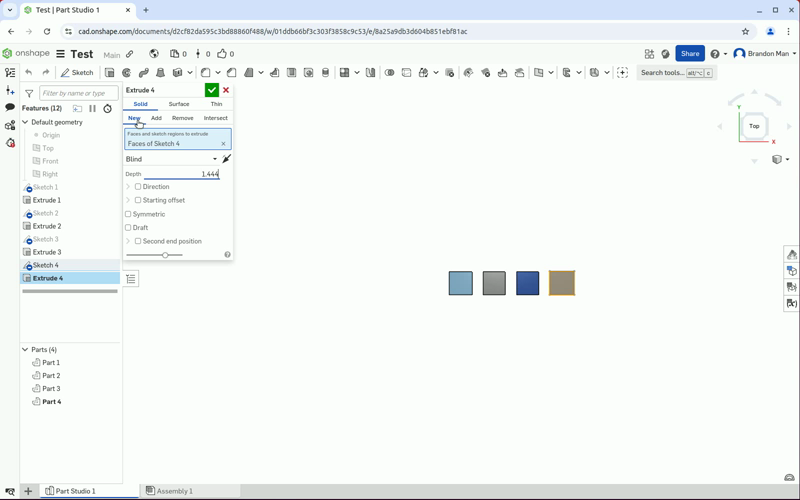
key(enter)
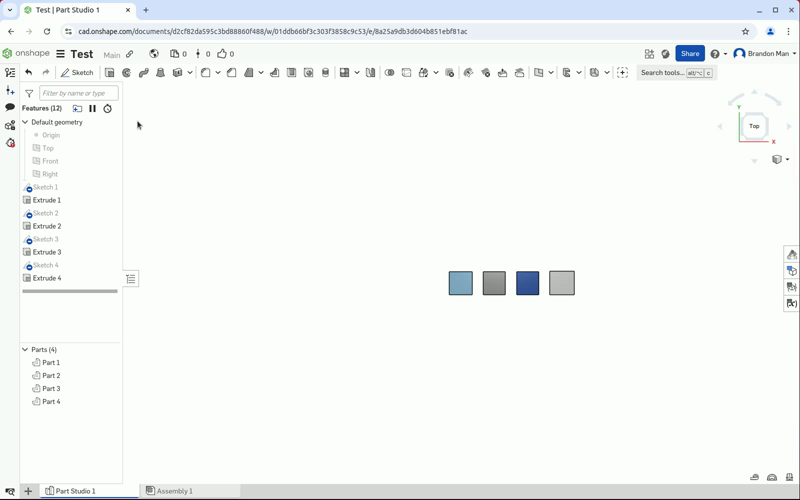
key(shift+h)
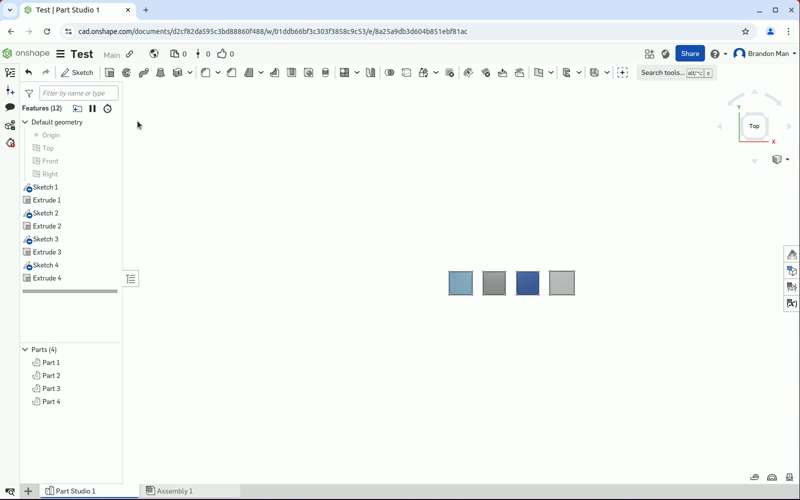
key(shift+h)
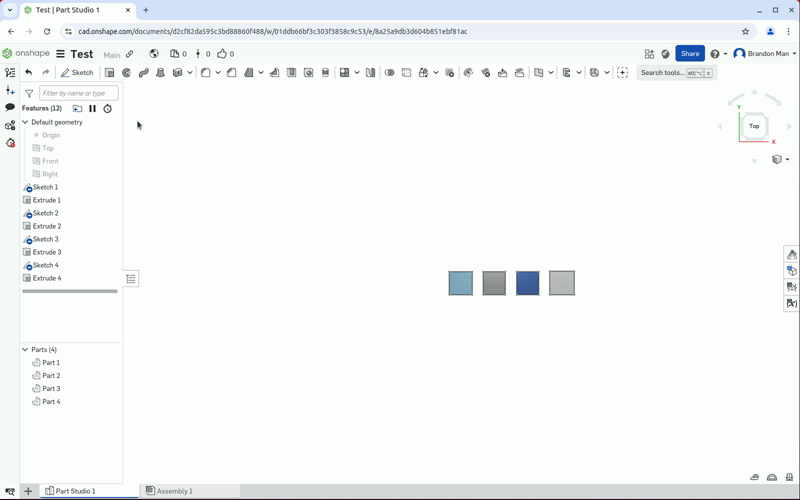
key(shift+7)
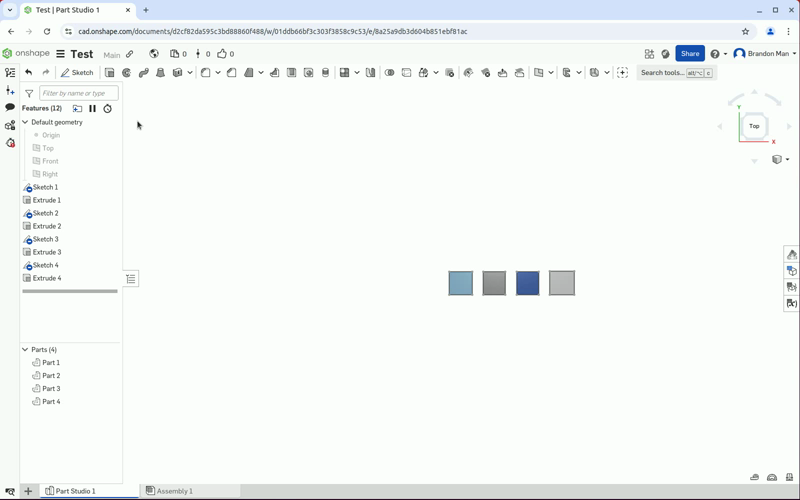
key(up, 3)
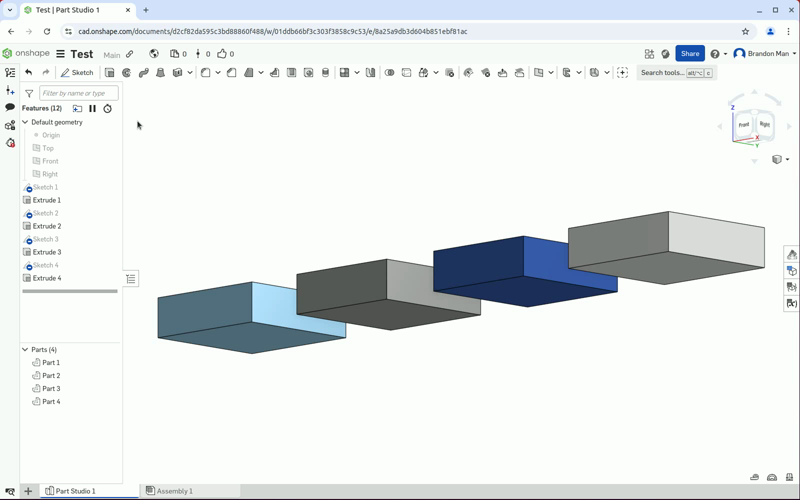
key(left, 3)
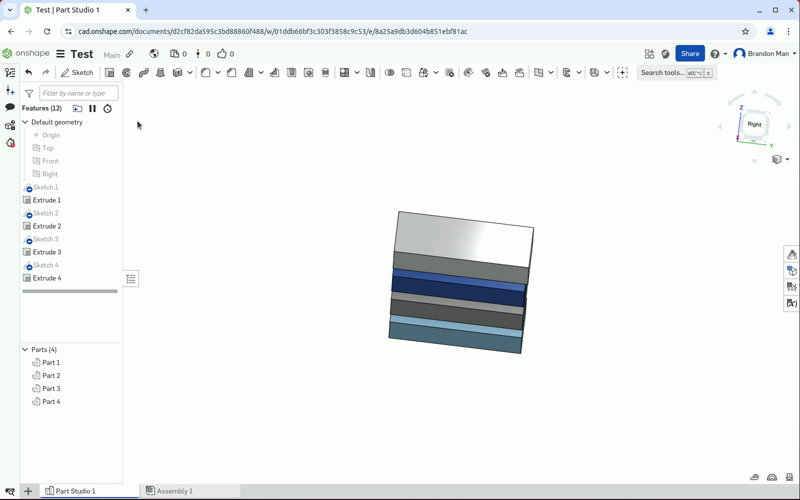
key(right, 3)
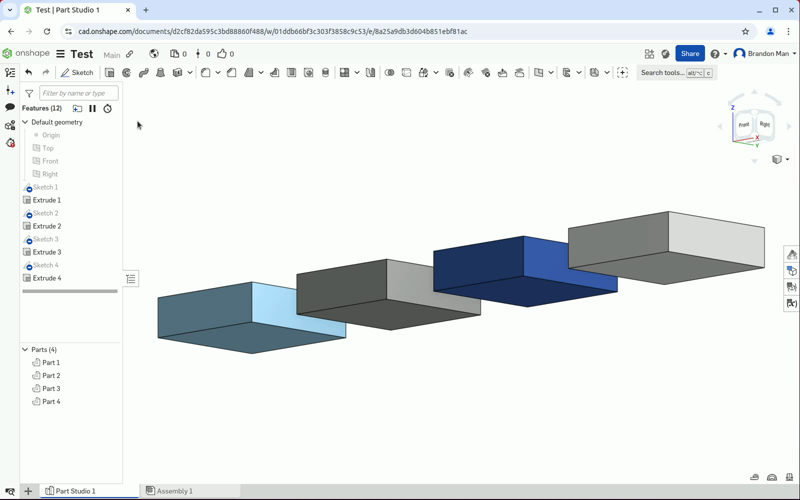
key(down, 3)
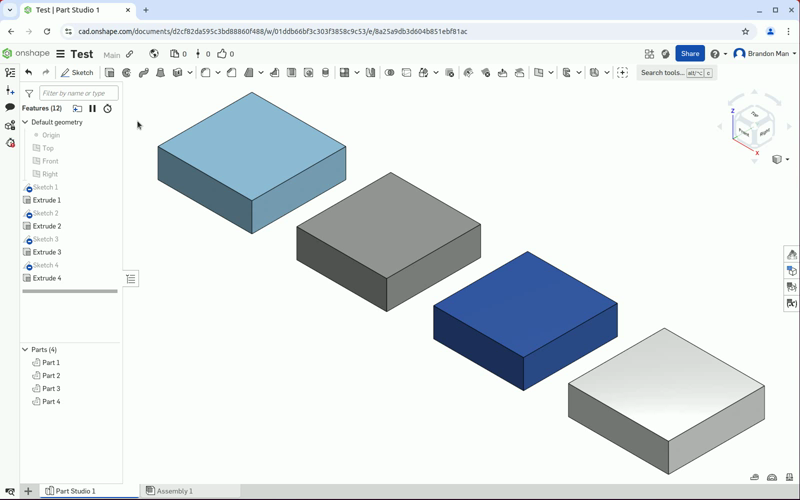
mouse_move(73, 189)
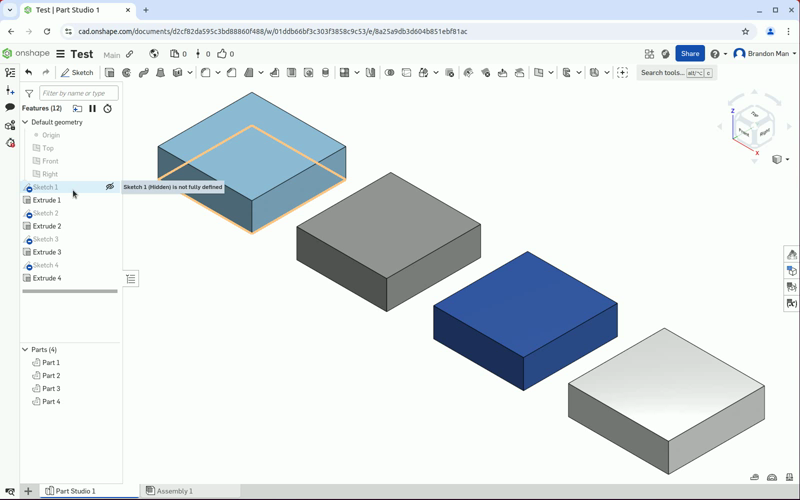
click(73, 189)